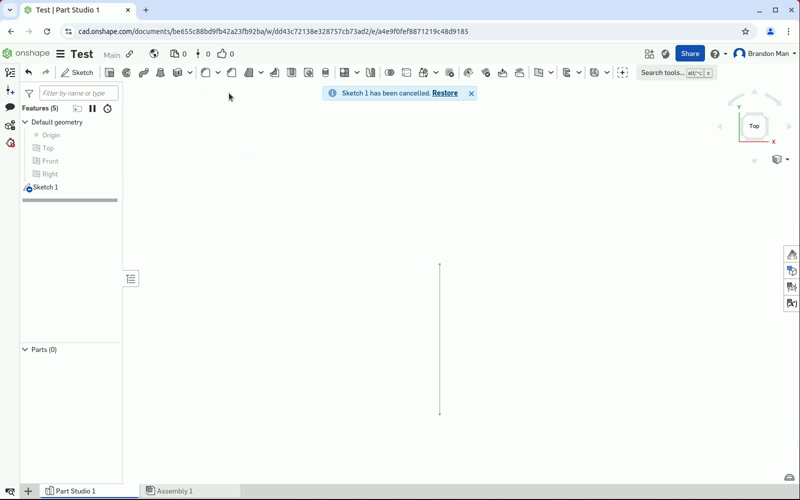
key(shift+h)
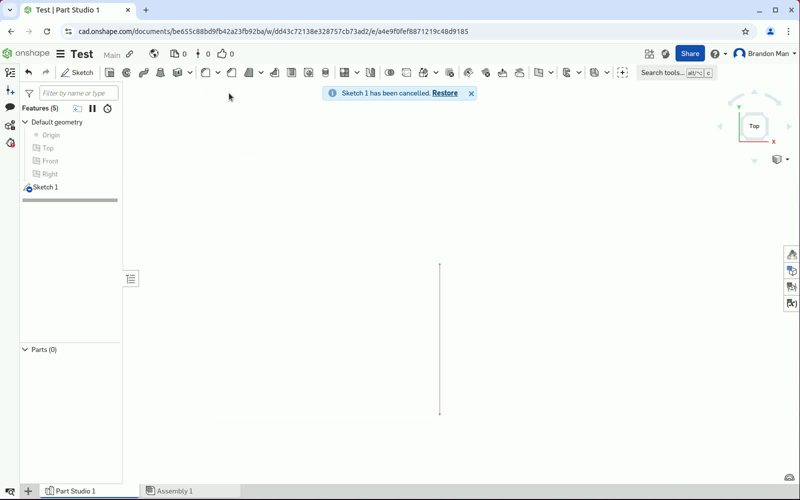
key(shift+s)
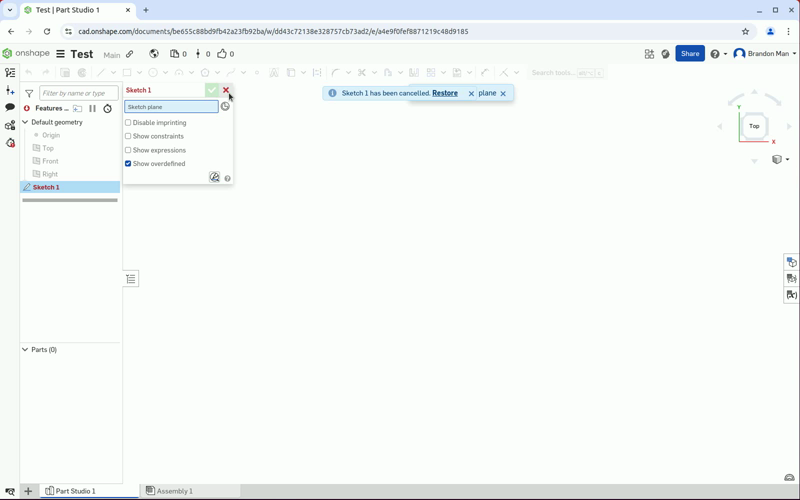
mouse_move(73, 150)
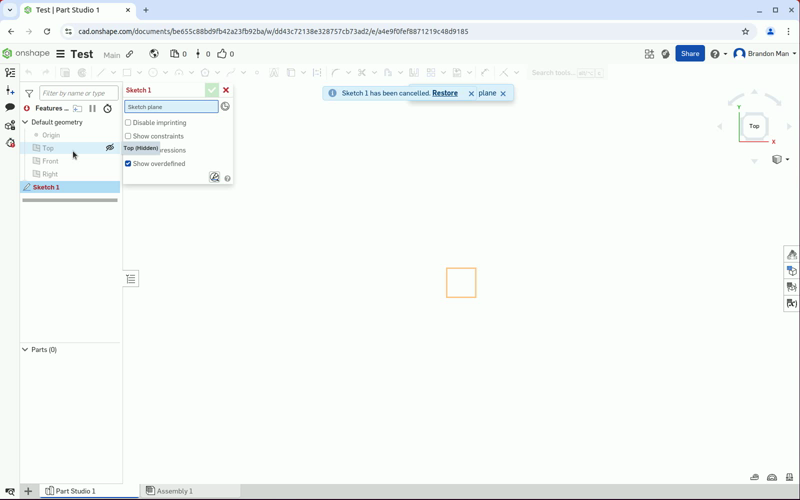
click(73, 150)
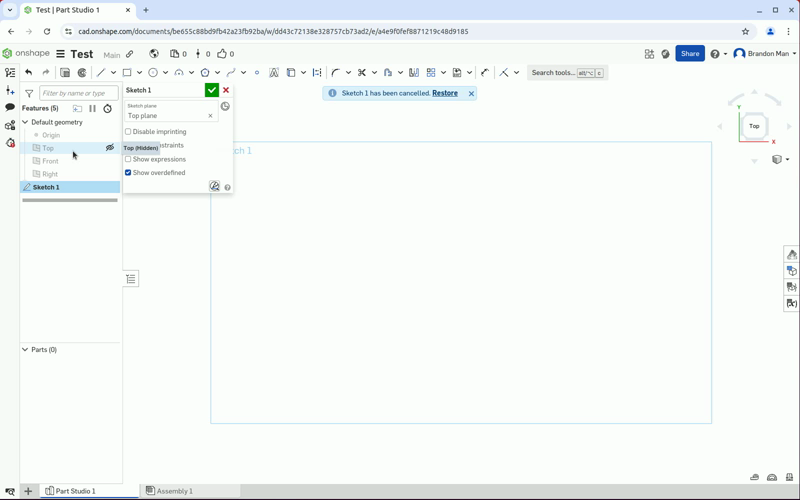
mouse_move(73, 352)
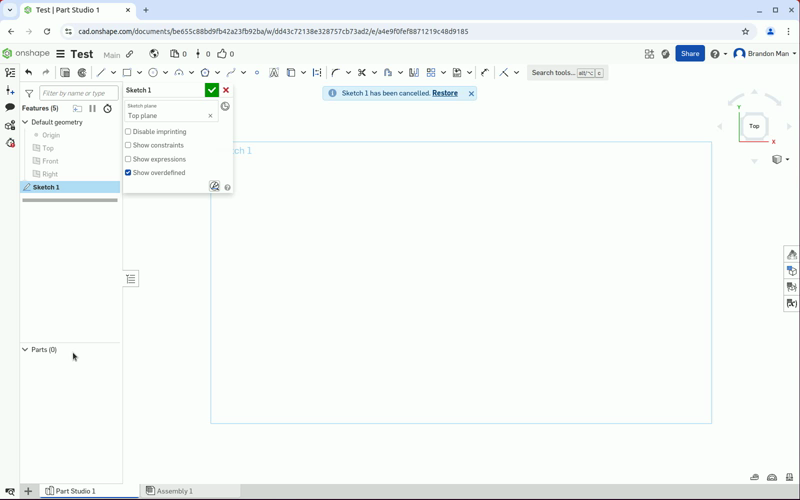
key(y)
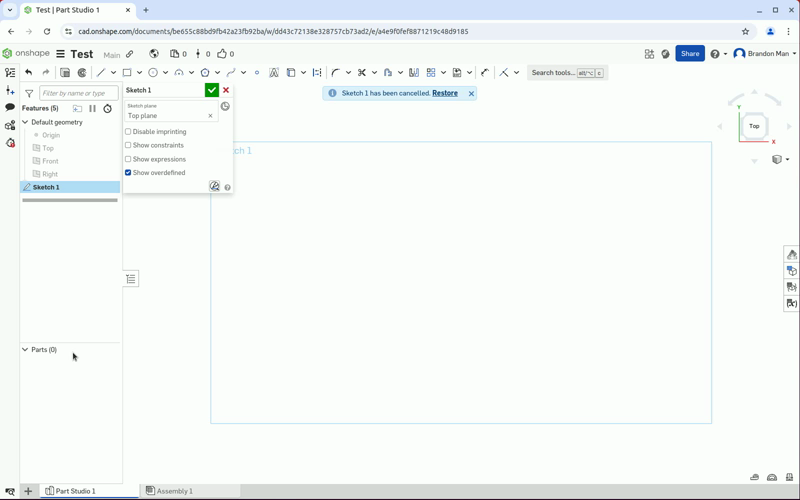
key(a)
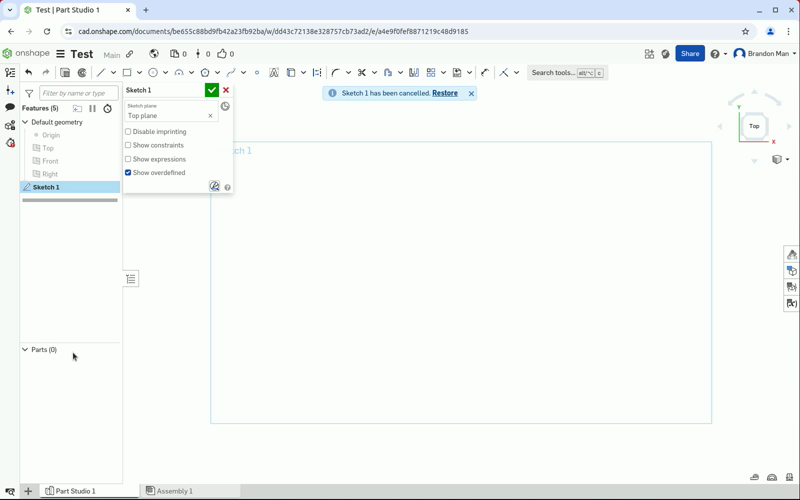
key_down(shift)
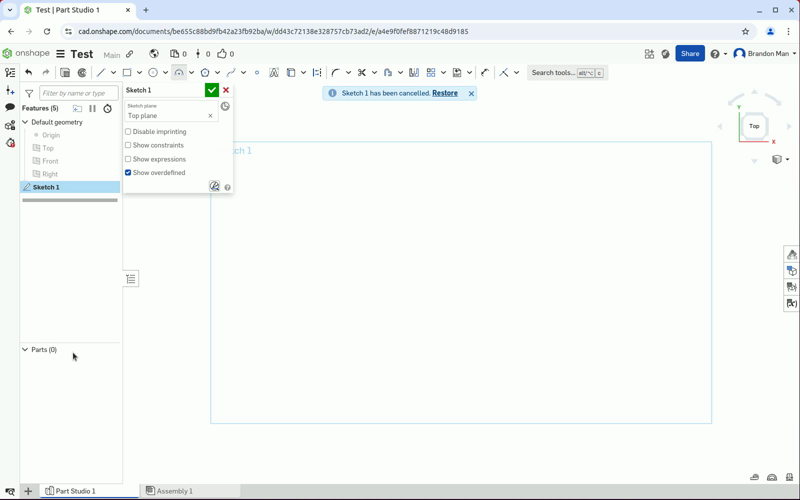
mouse_move(426, 325)
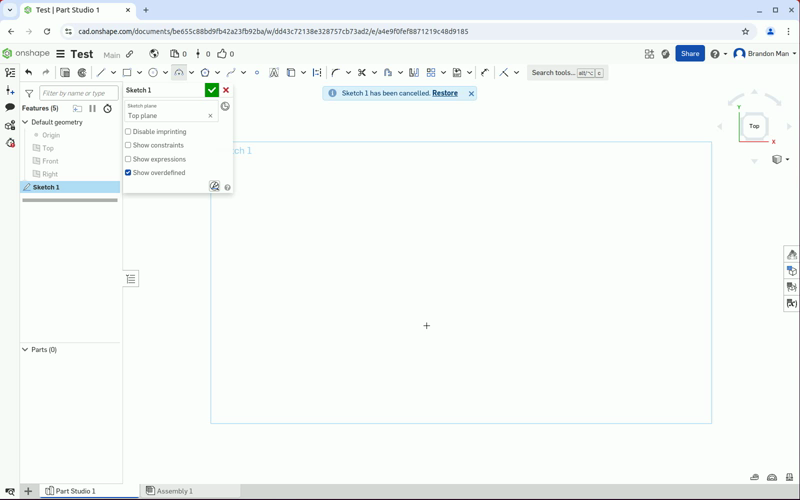
click(426, 325)
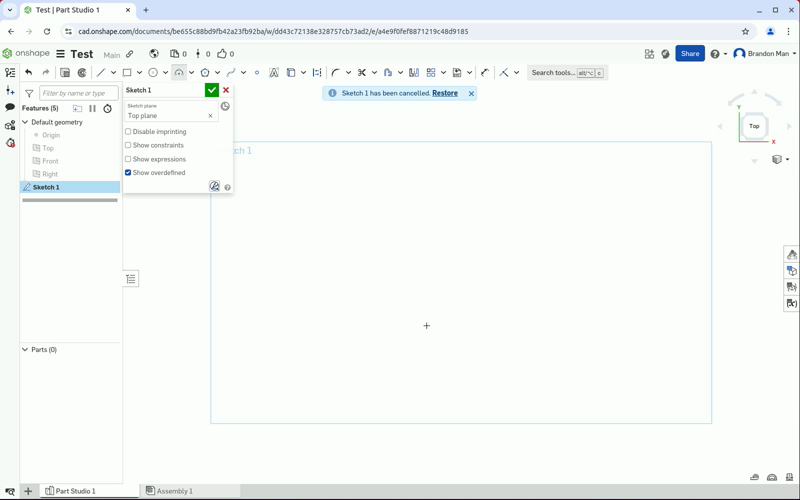
key_up(shift)
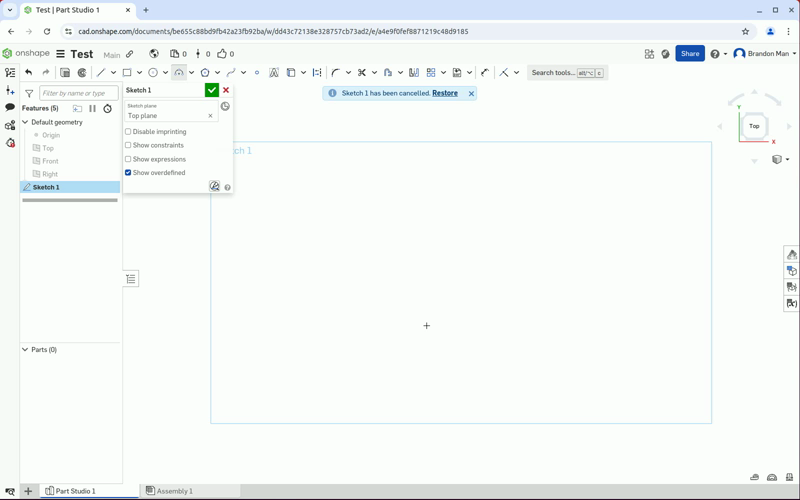
key_down(shift)
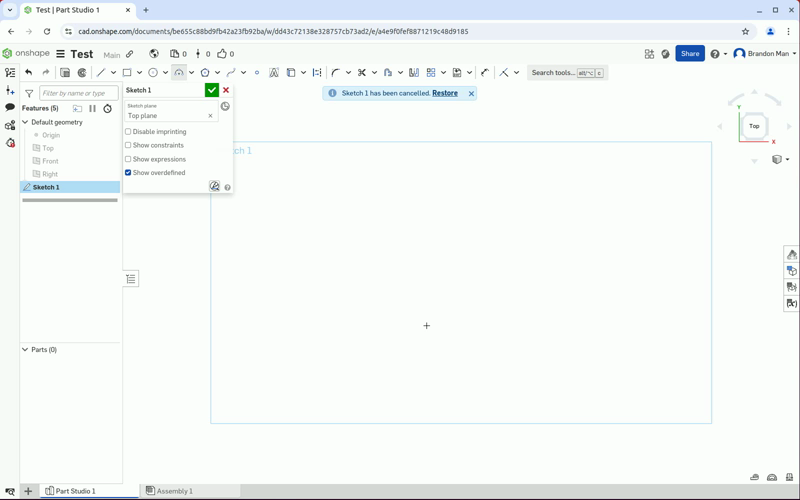
mouse_move(426, 234)
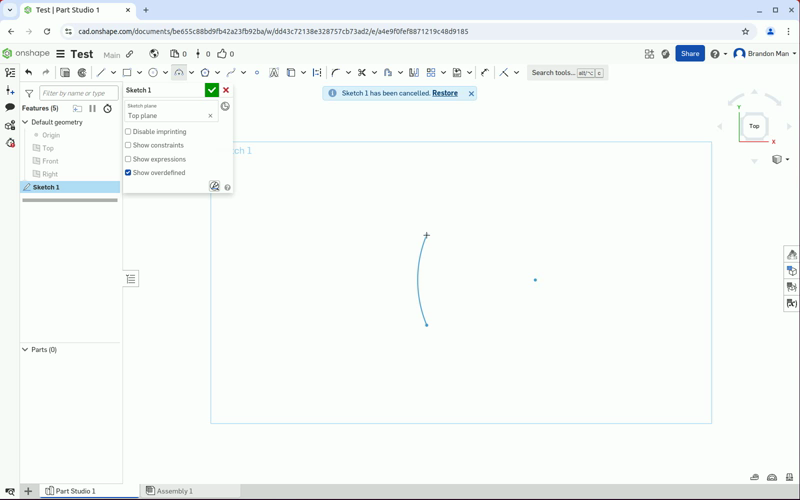
click(426, 234)
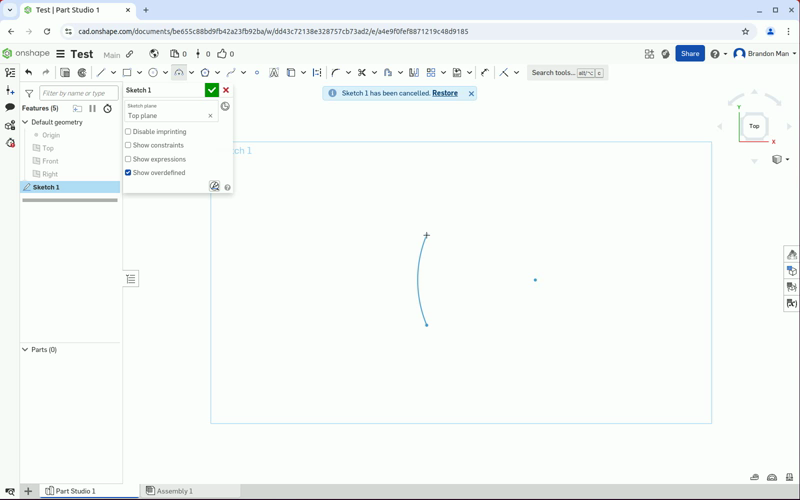
mouse_move(430, 279)
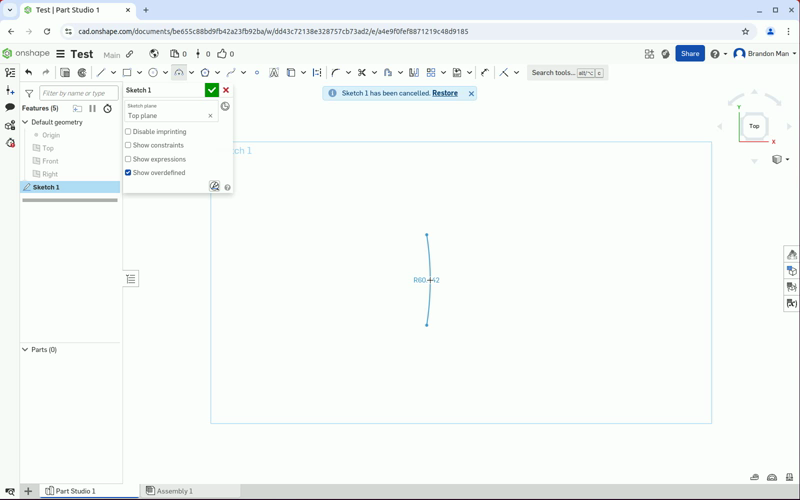
click(430, 279)
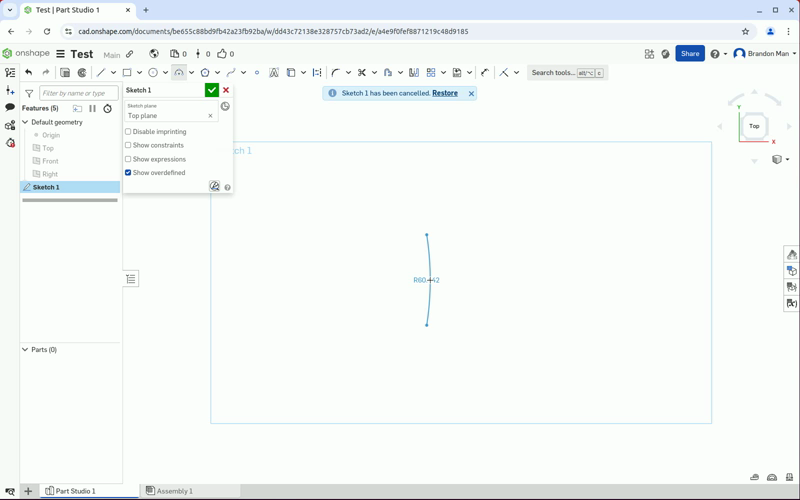
key_up(shift)
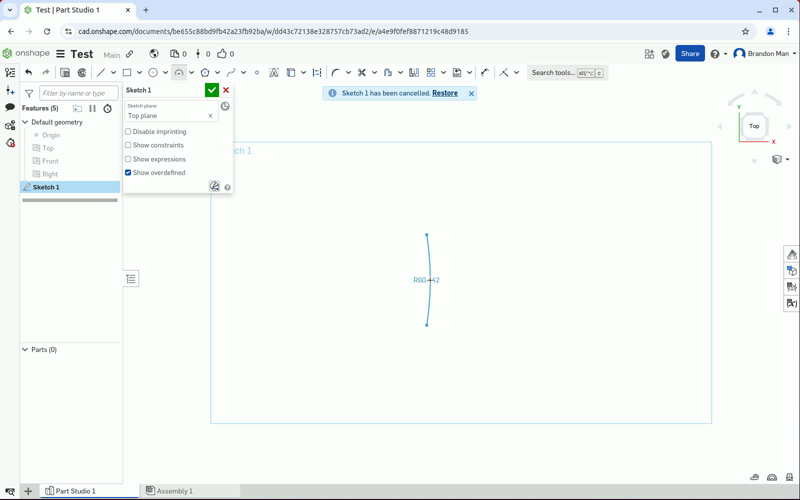
mouse_move(426, 234)
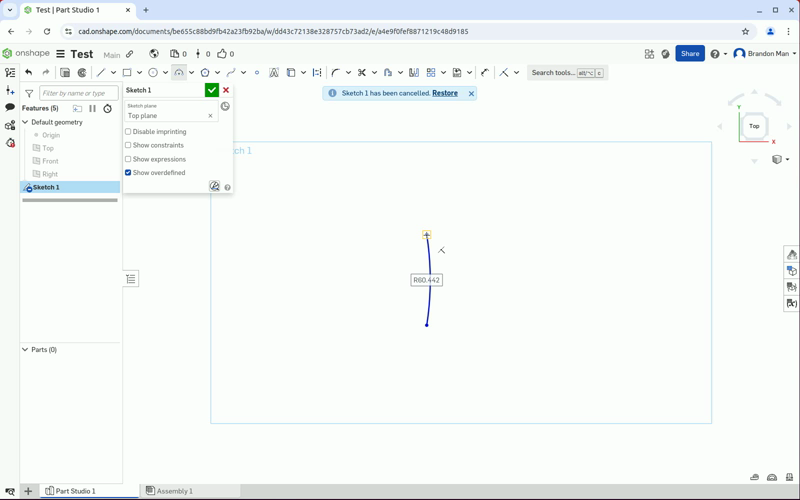
click(426, 234)
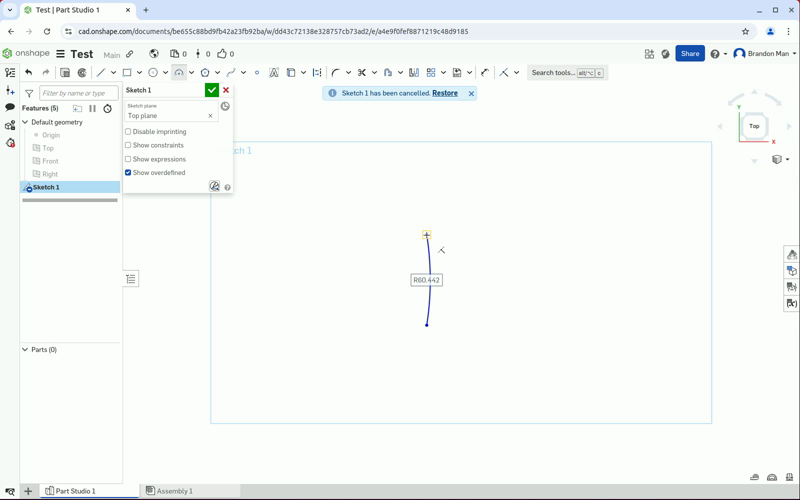
mouse_move(426, 325)
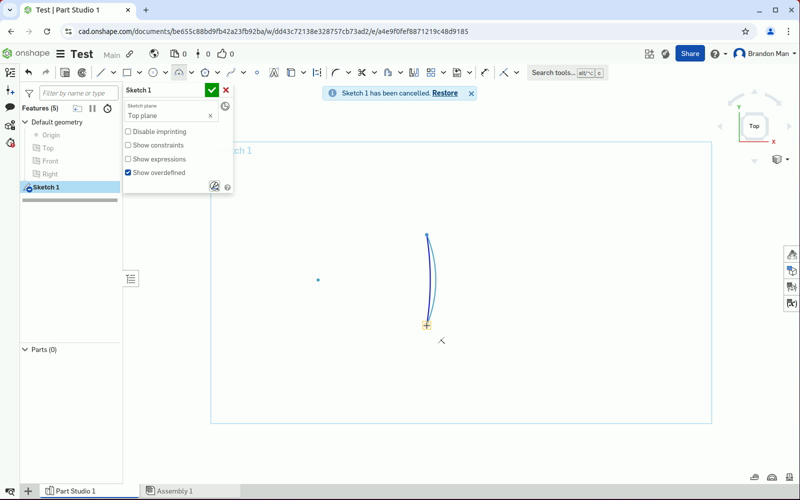
click(426, 325)
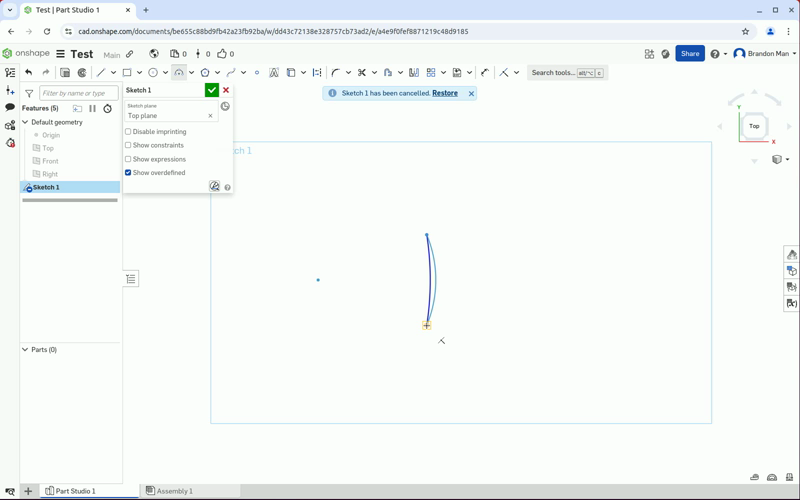
key_down(shift)
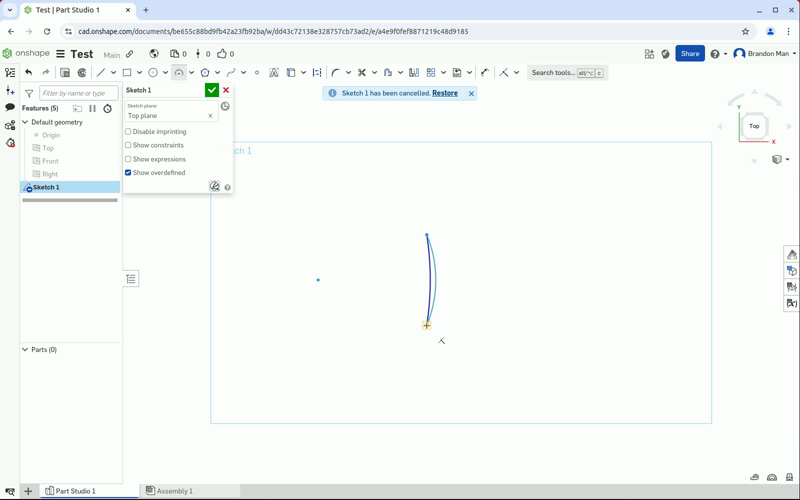
mouse_move(423, 279)
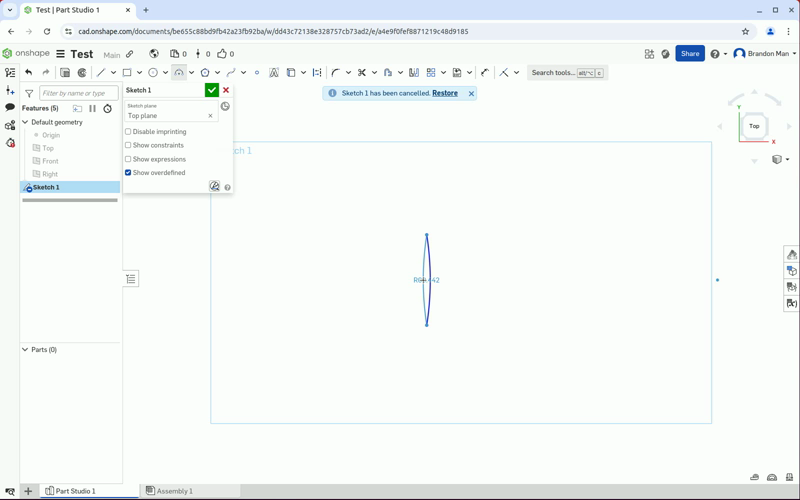
click(423, 279)
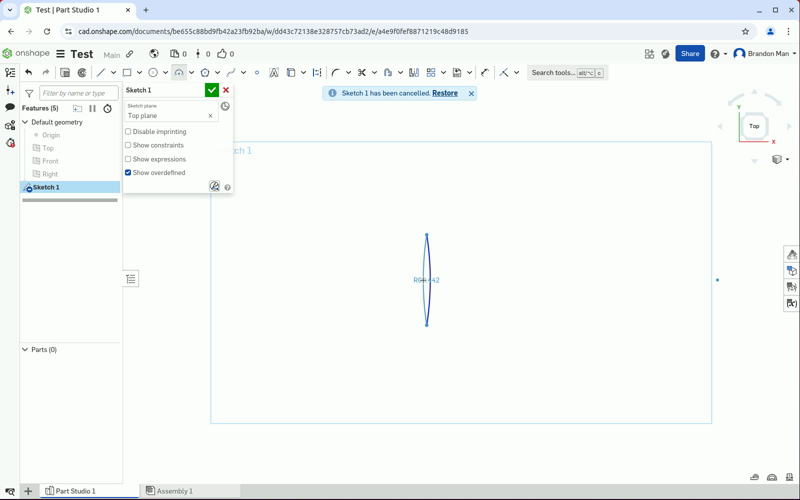
key_up(shift)
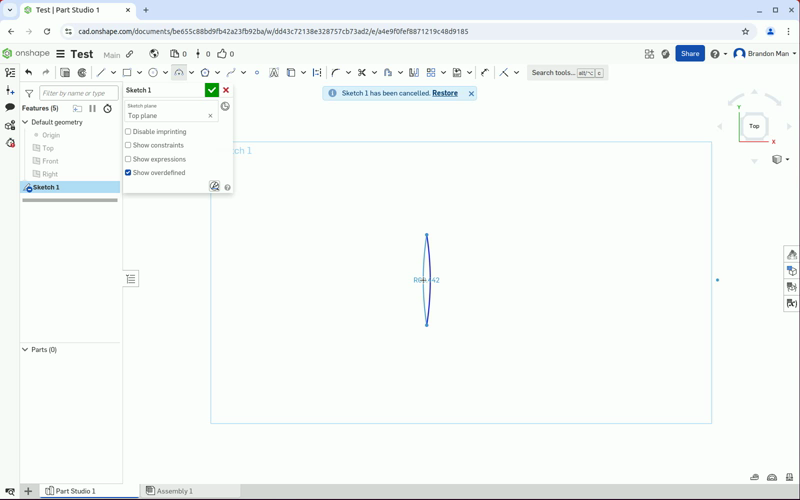
key(esc)
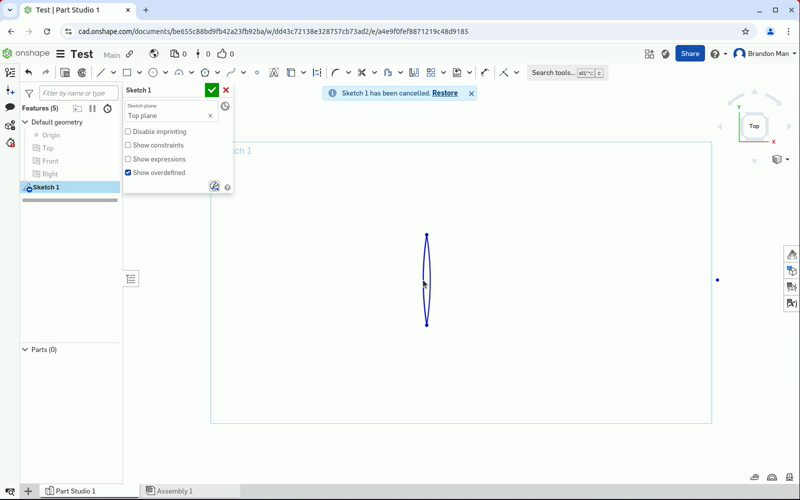
key(c)
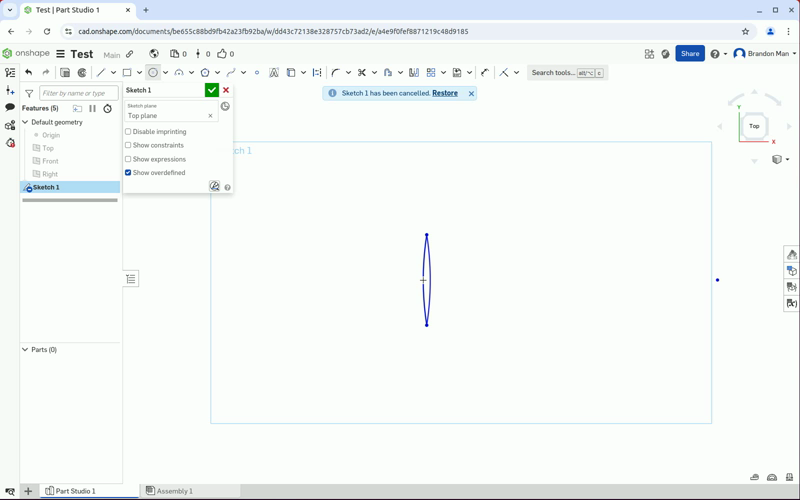
key_down(shift)
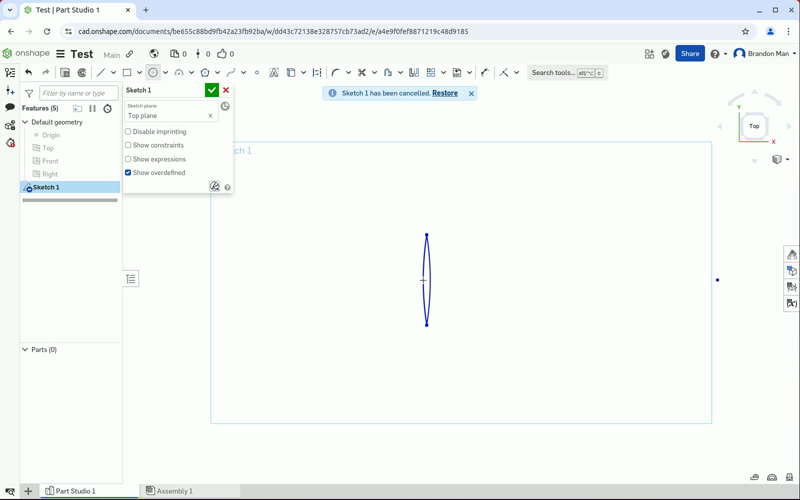
mouse_move(426, 279)
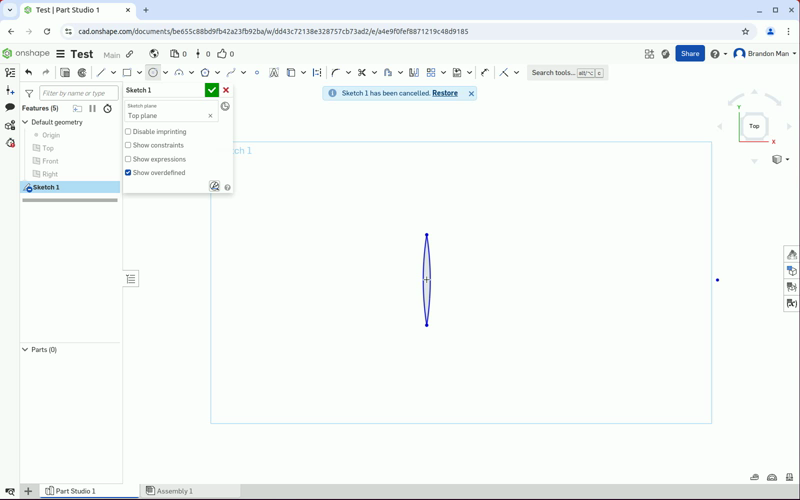
scroll(6)
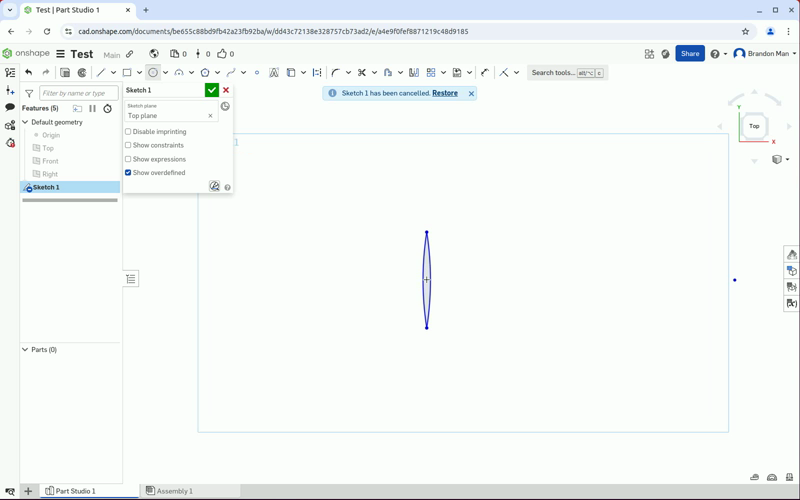
scroll(6)
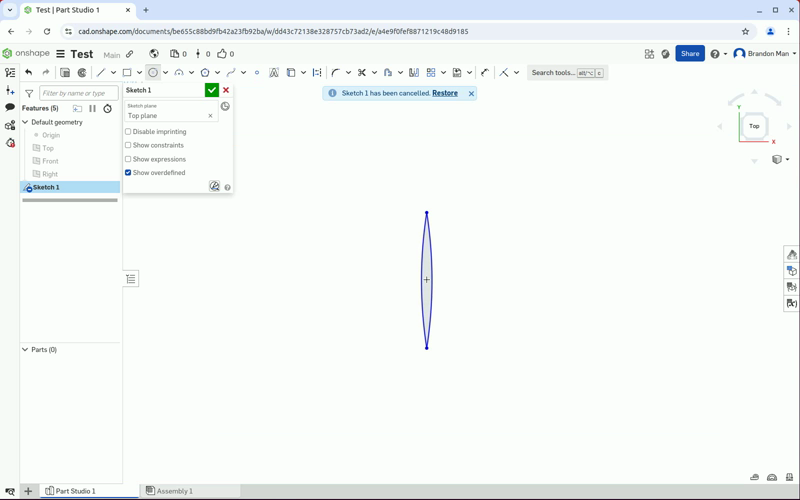
scroll(6)
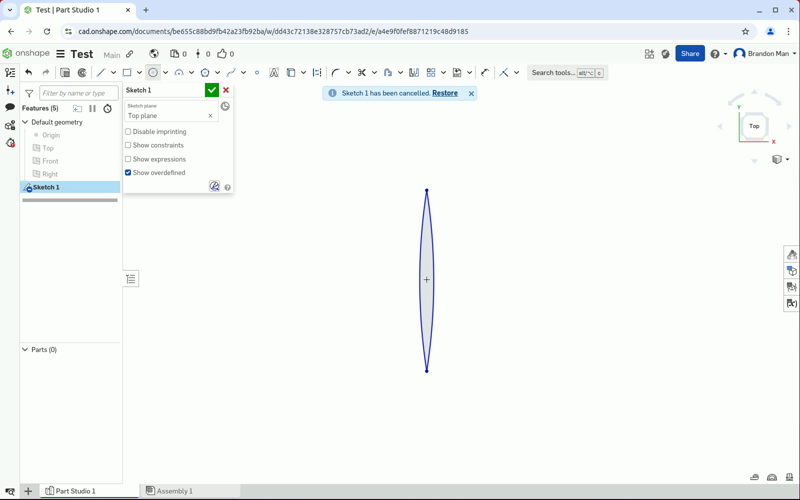
scroll(6)
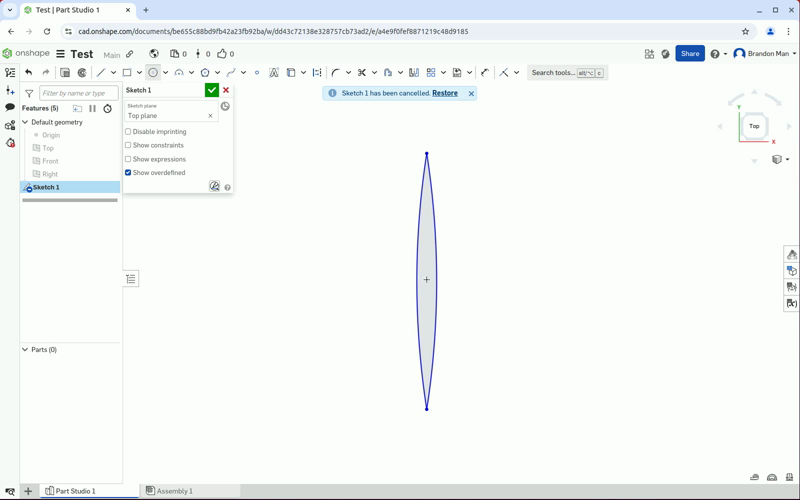
scroll(6)
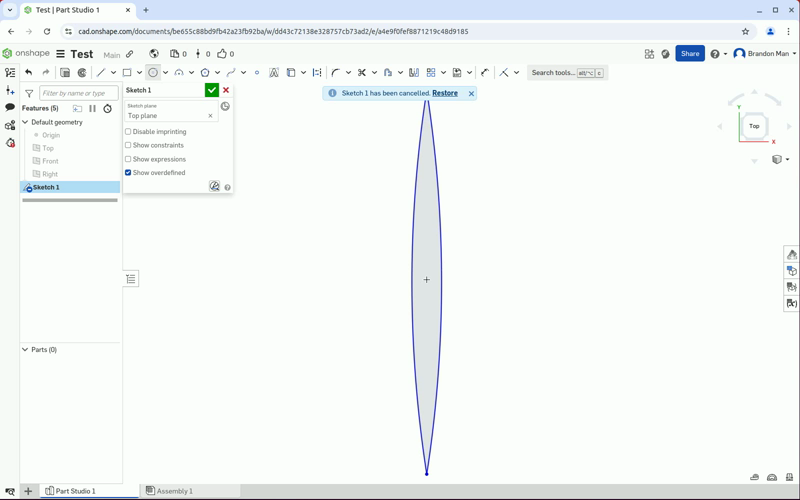
scroll(6)
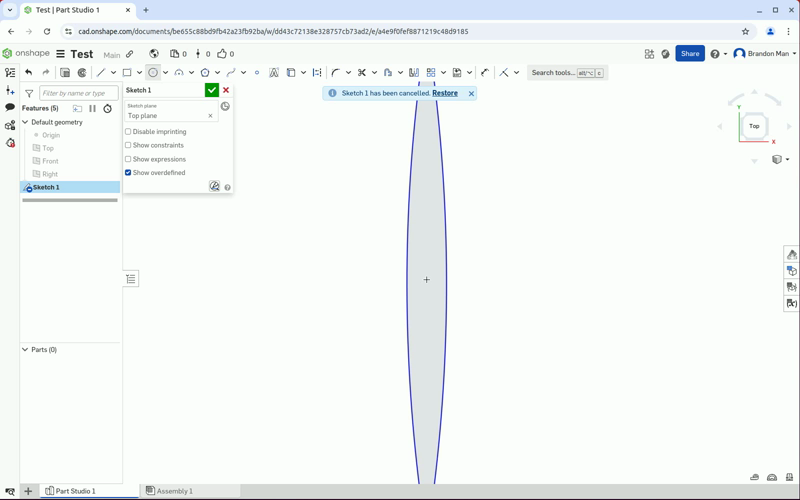
scroll(6)
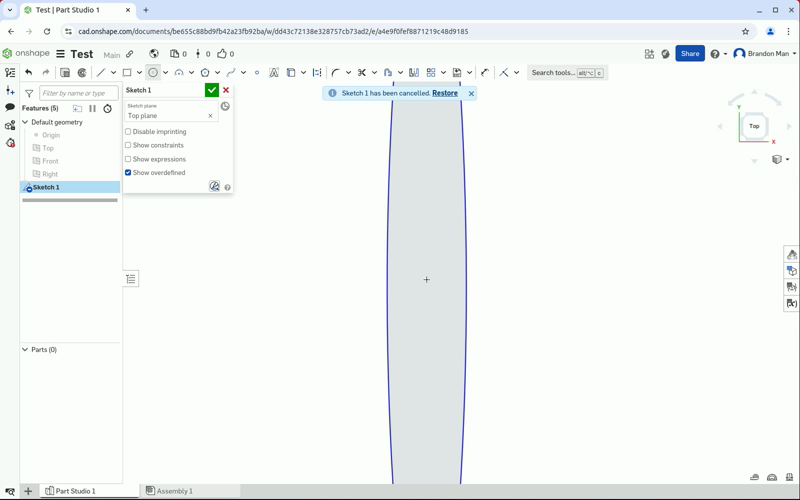
click(426, 279)
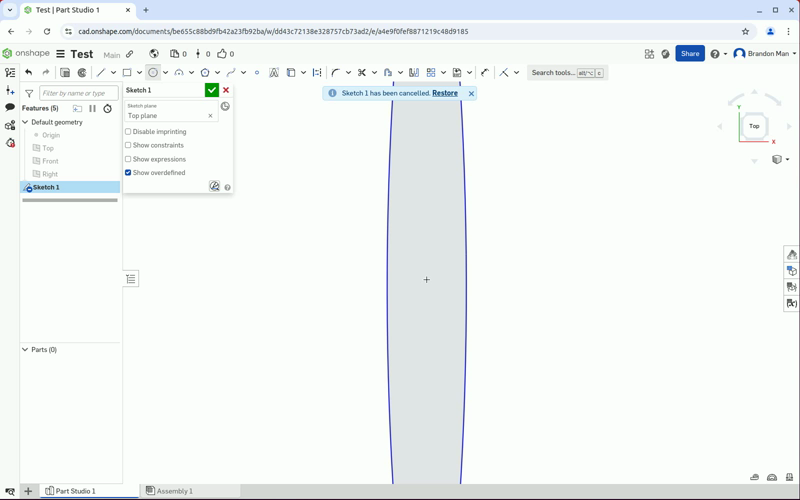
scroll(-6)
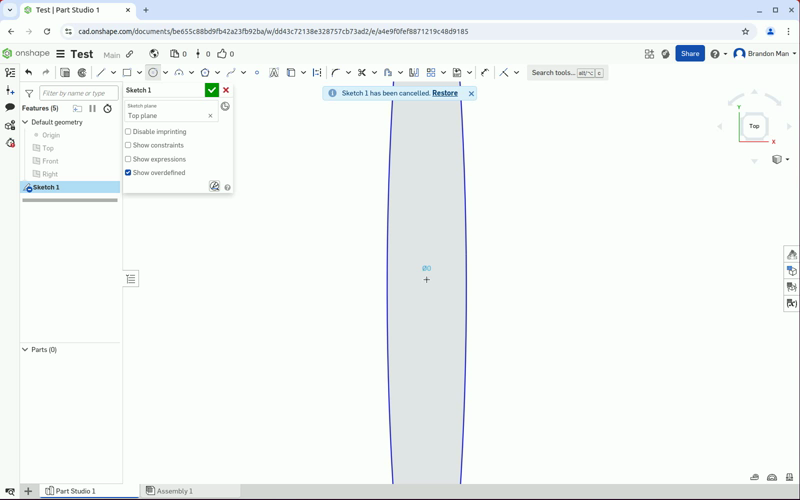
scroll(-6)
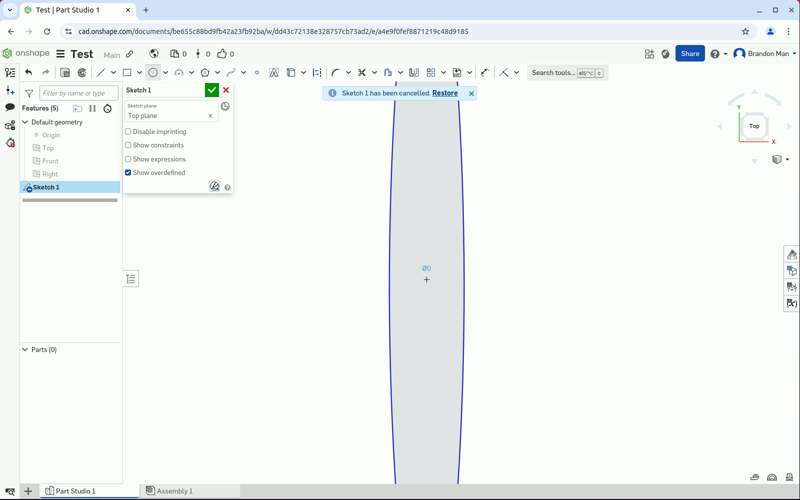
scroll(-6)
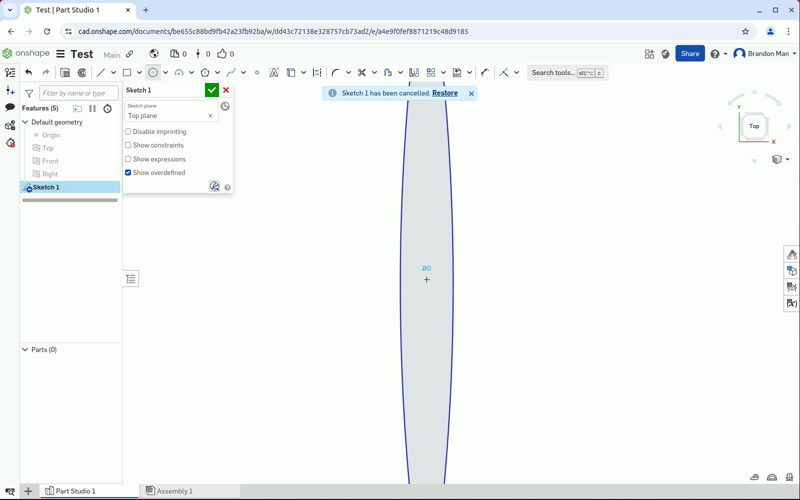
scroll(-6)
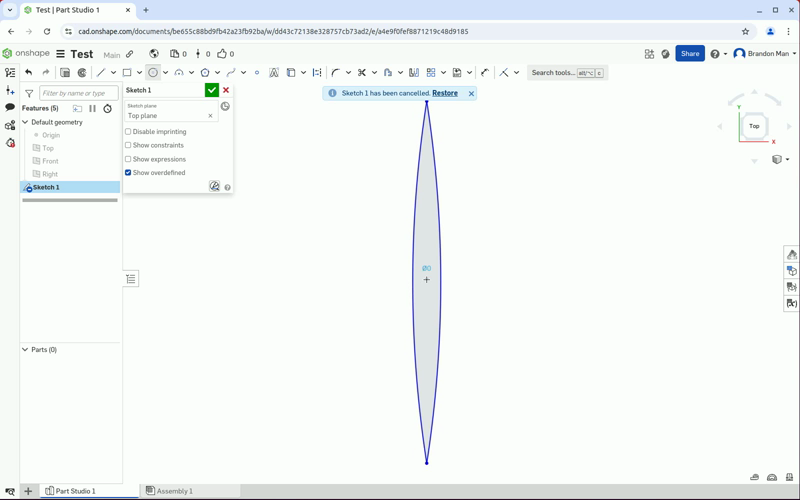
scroll(-6)
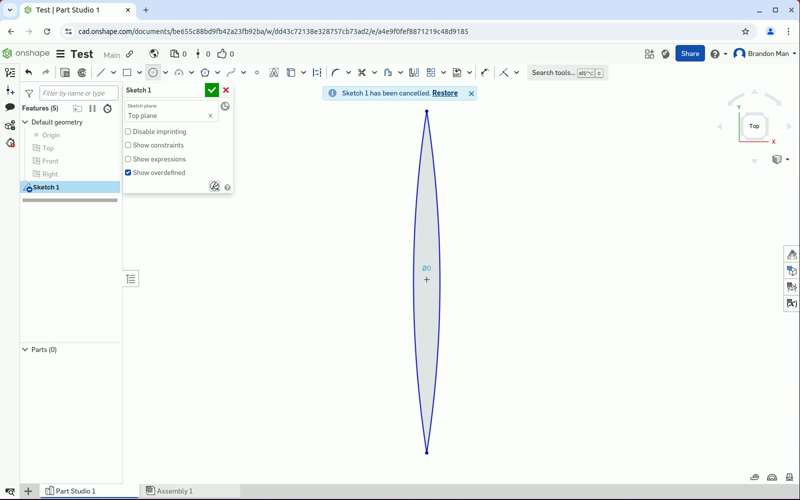
scroll(-6)
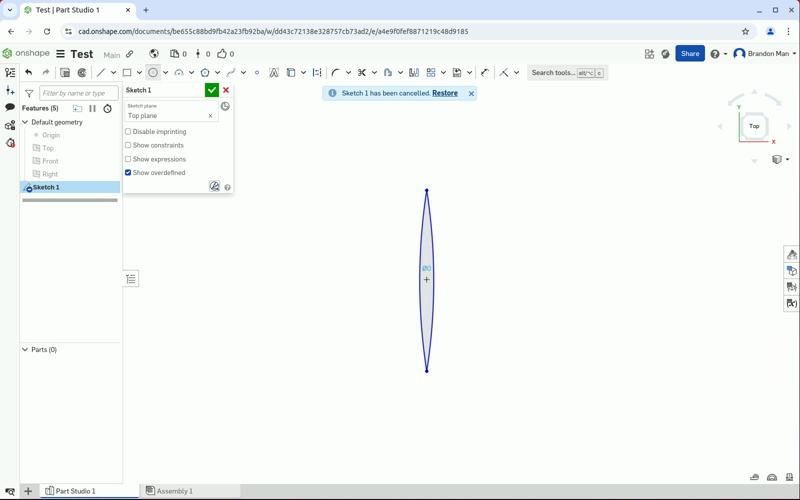
scroll(-6)
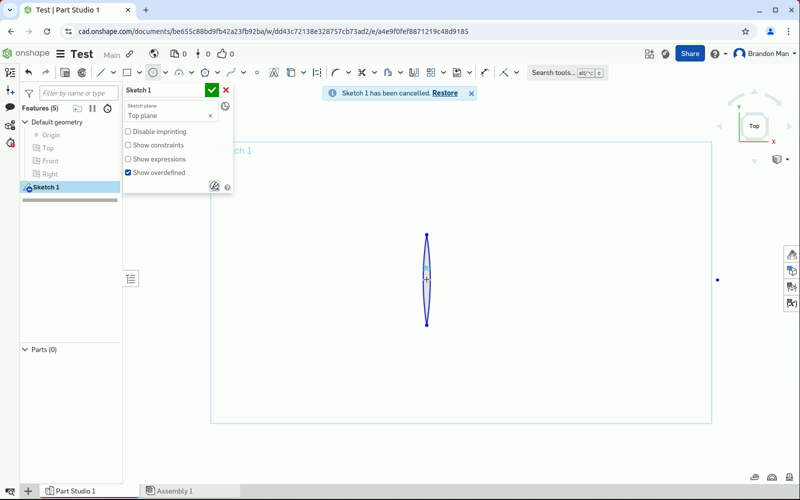
key_up(shift)
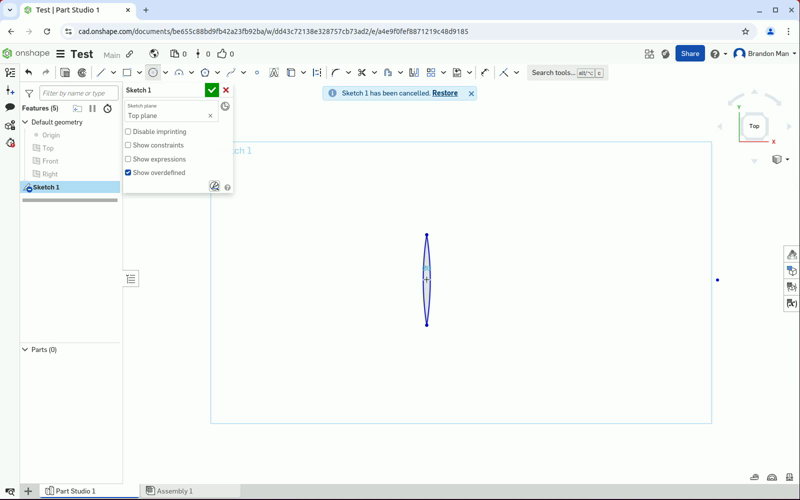
mouse_move(429, 279)
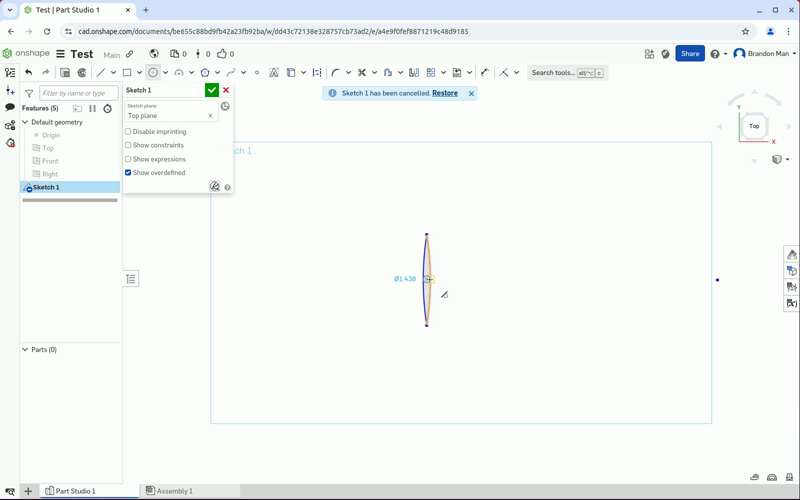
scroll(6)
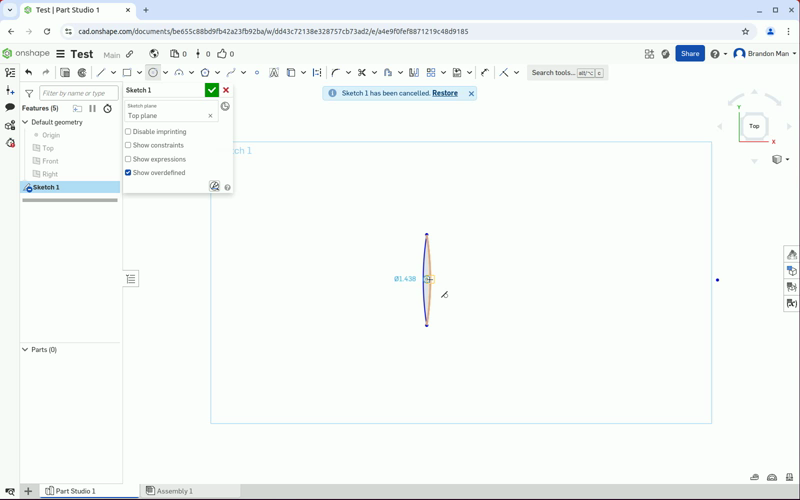
scroll(6)
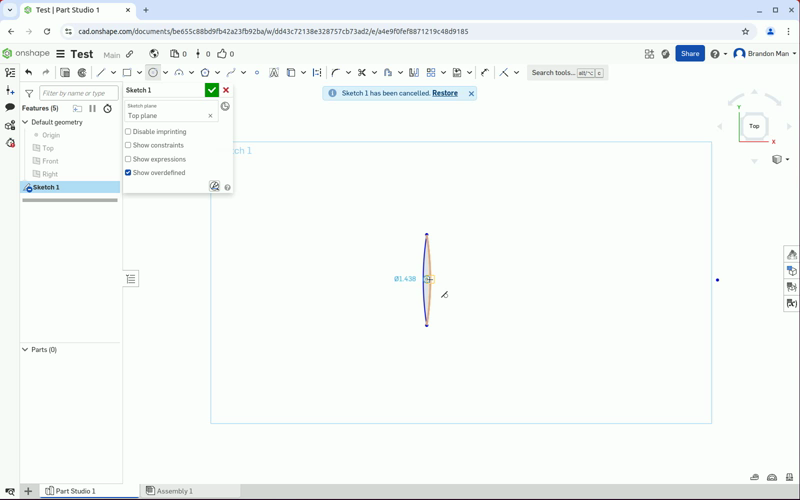
scroll(6)
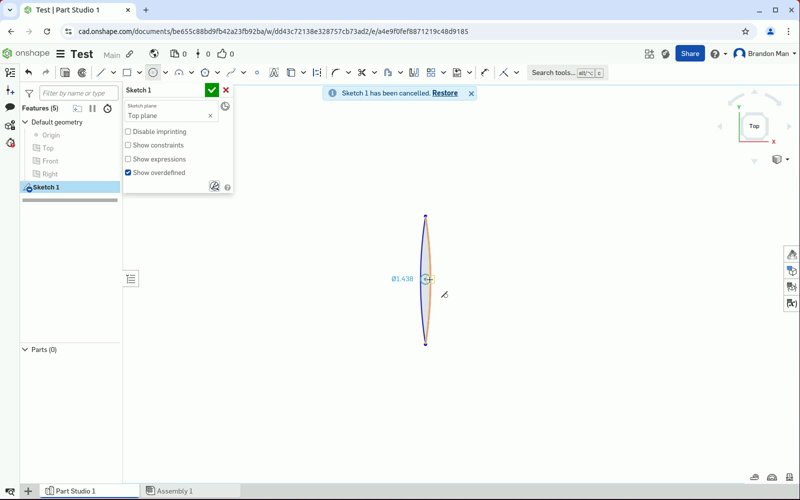
scroll(6)
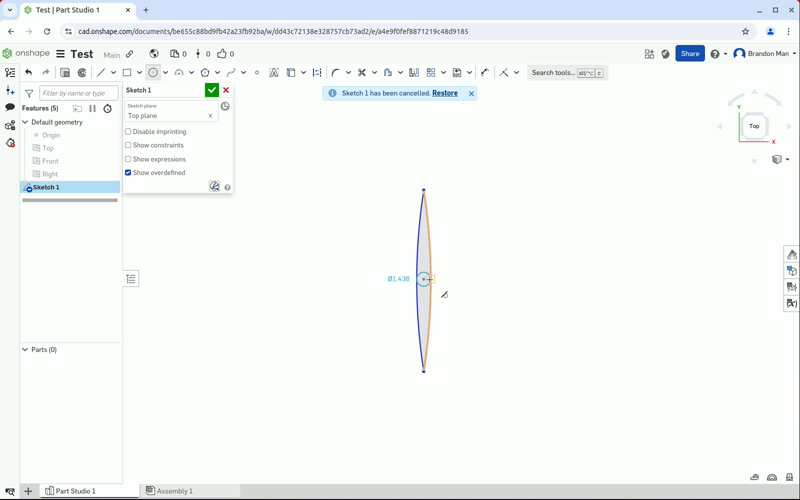
scroll(6)
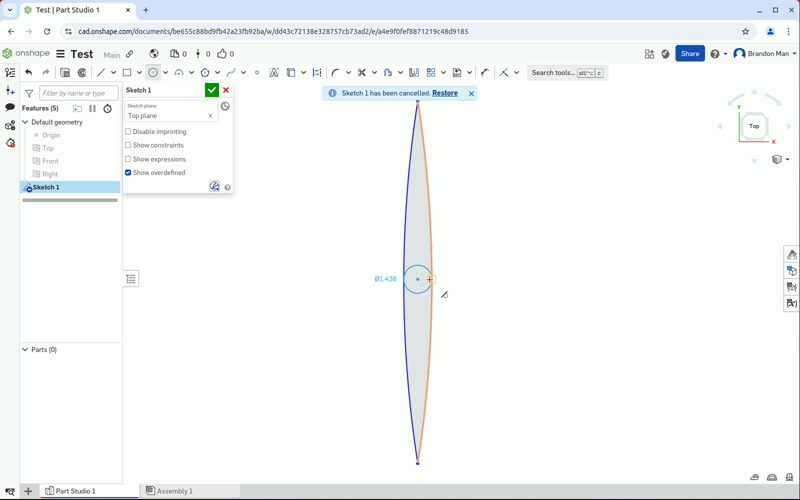
scroll(6)
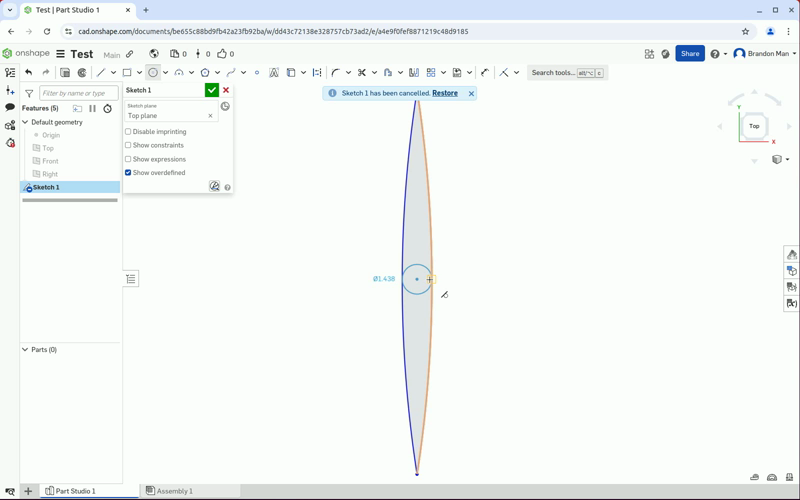
scroll(6)
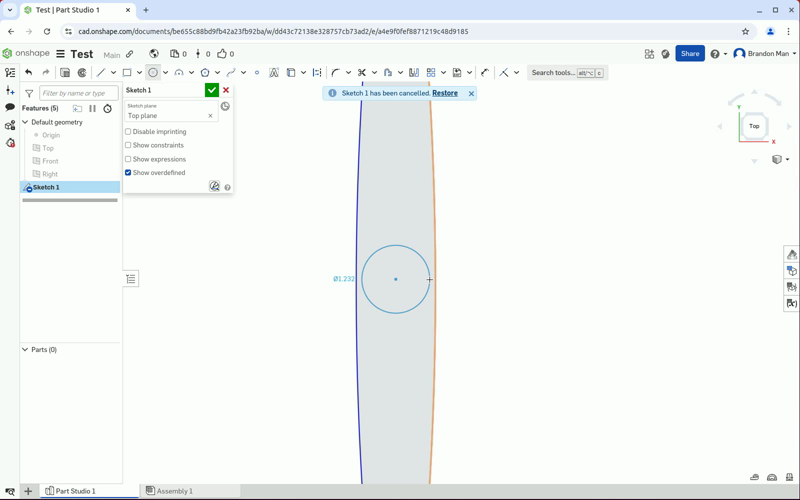
click(429, 279)
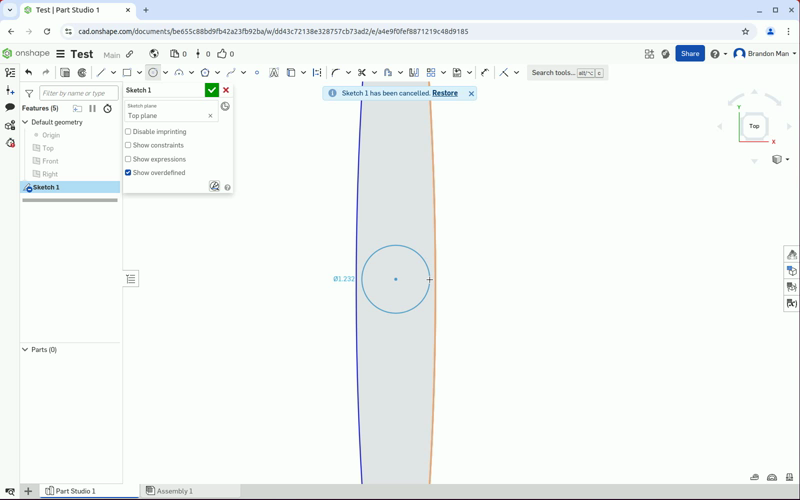
scroll(-6)
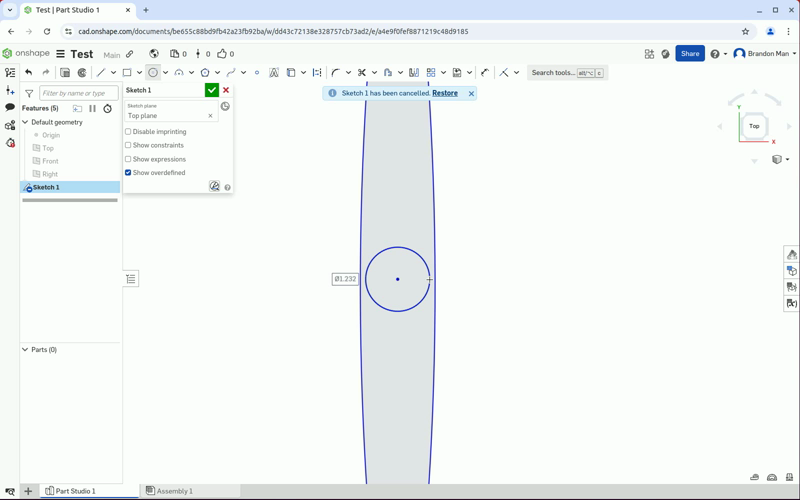
scroll(-6)
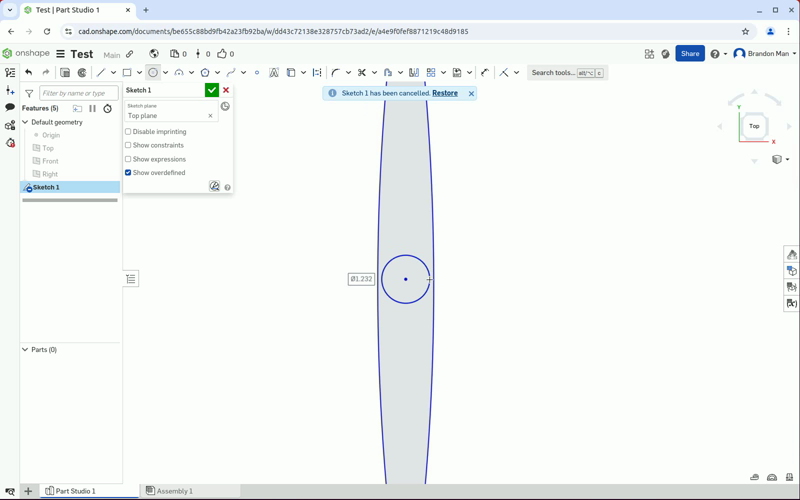
scroll(-6)
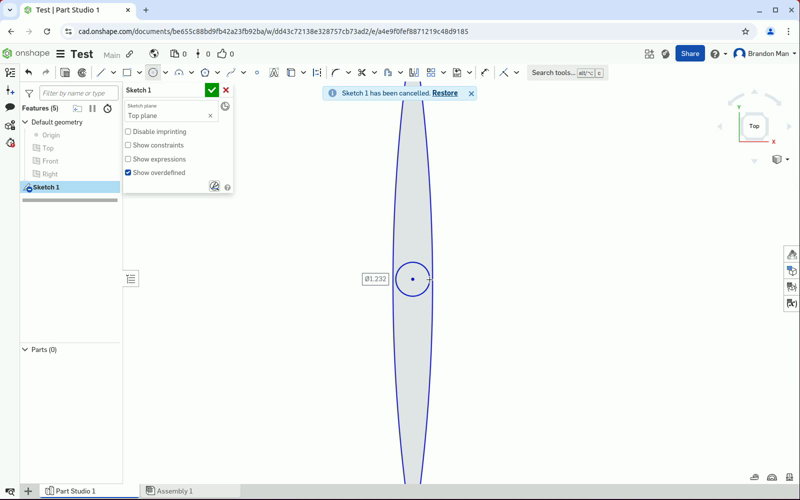
scroll(-6)
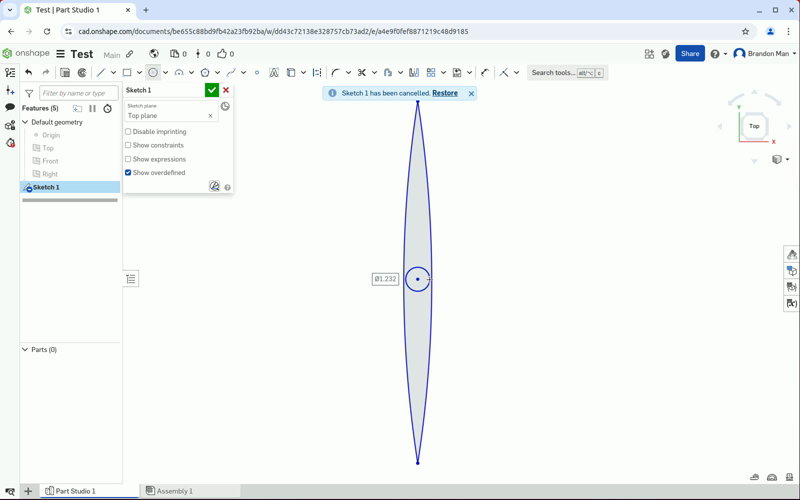
scroll(-6)
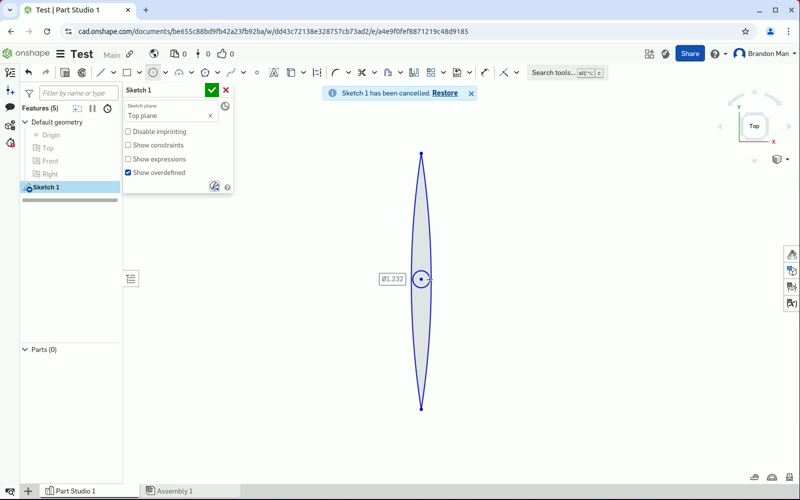
scroll(-6)
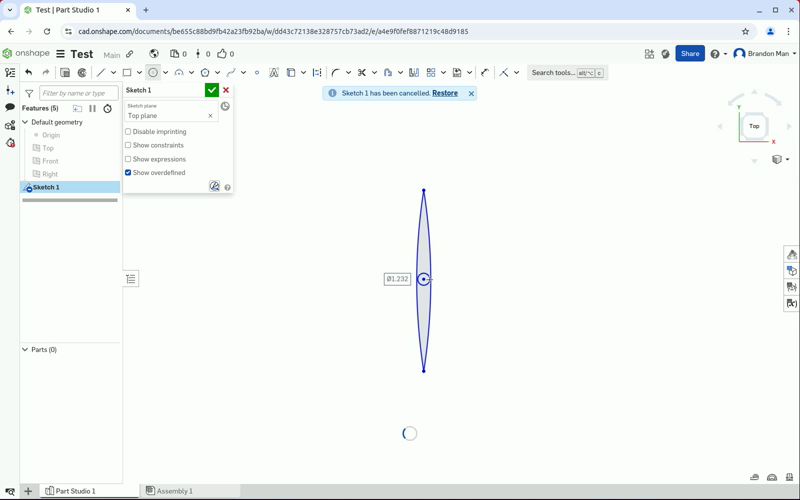
scroll(-6)
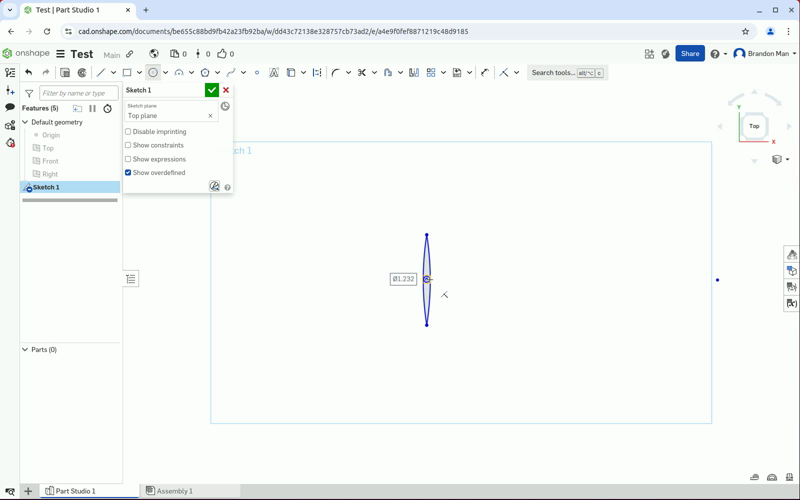
key(esc)
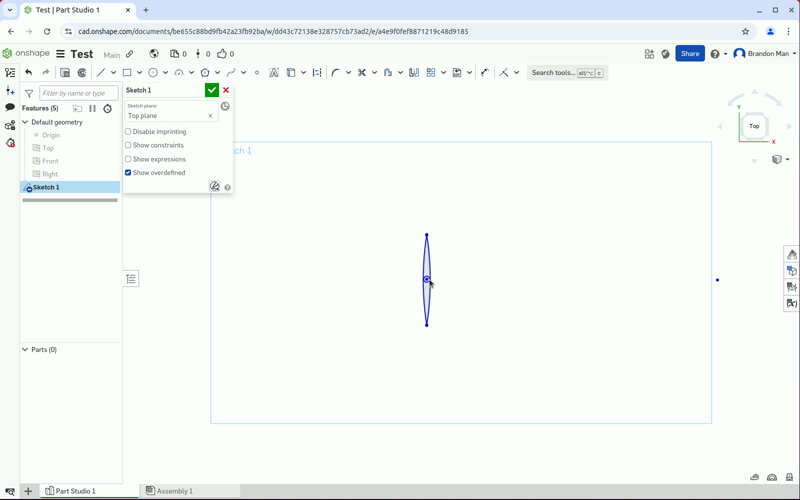
mouse_move(424, 296)
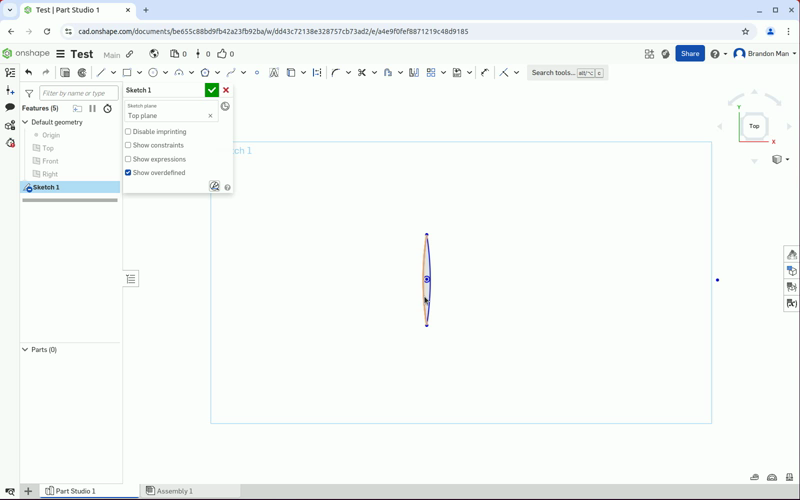
scroll(6)
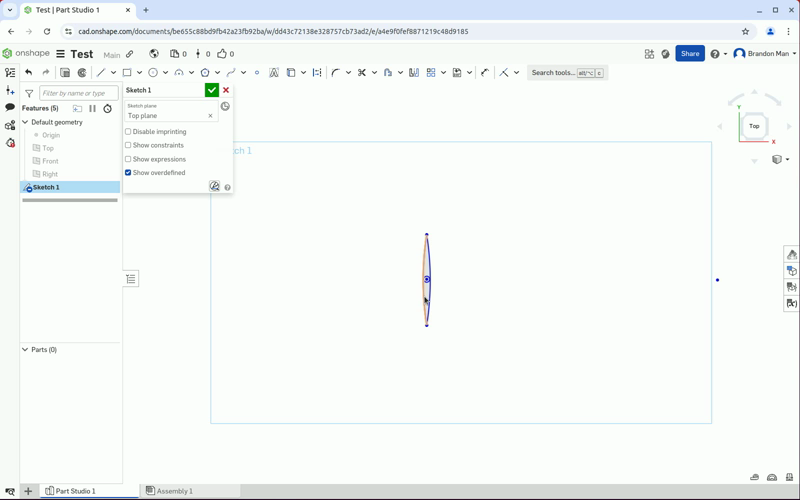
scroll(6)
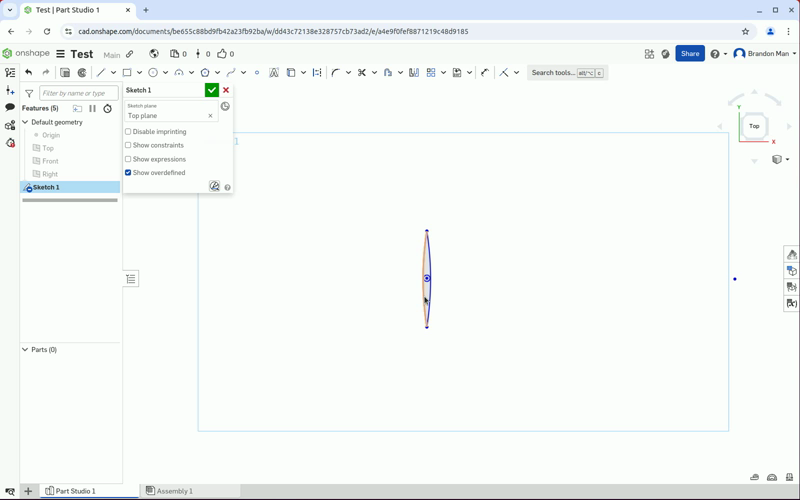
scroll(6)
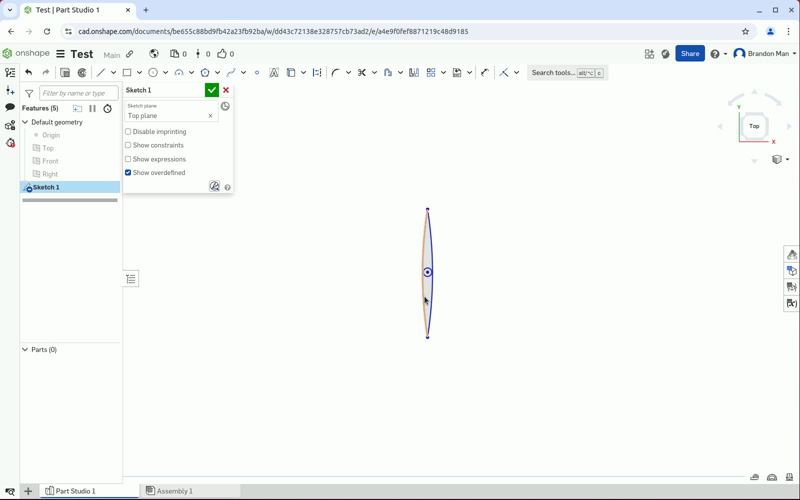
scroll(6)
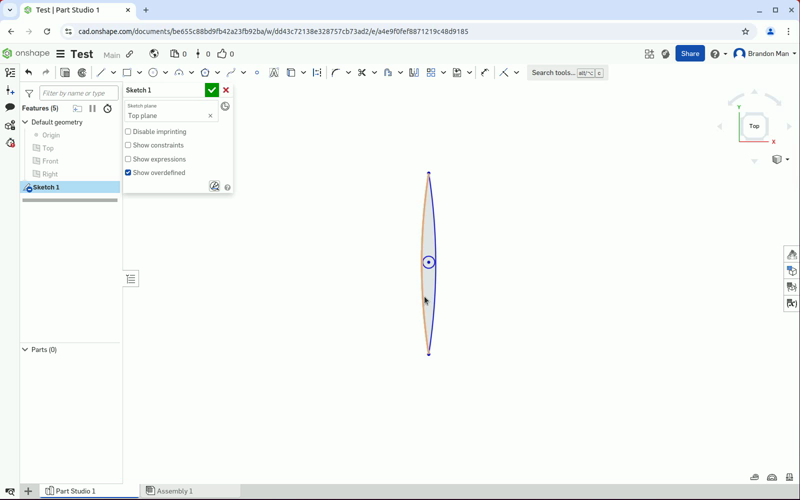
scroll(6)
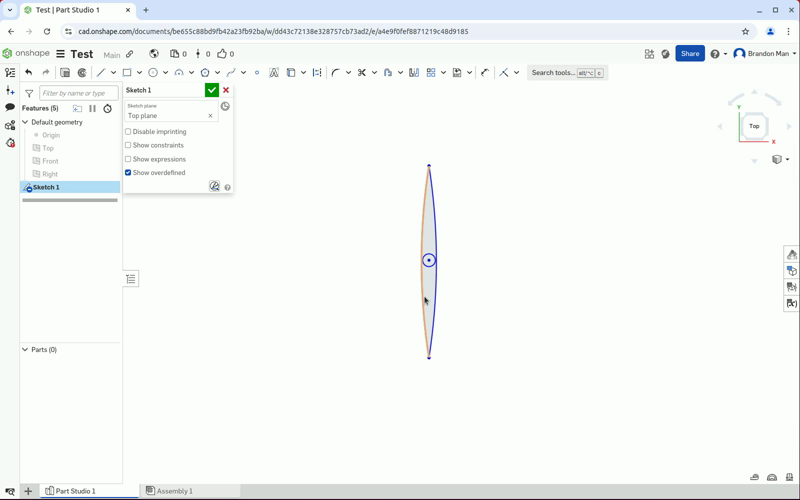
scroll(6)
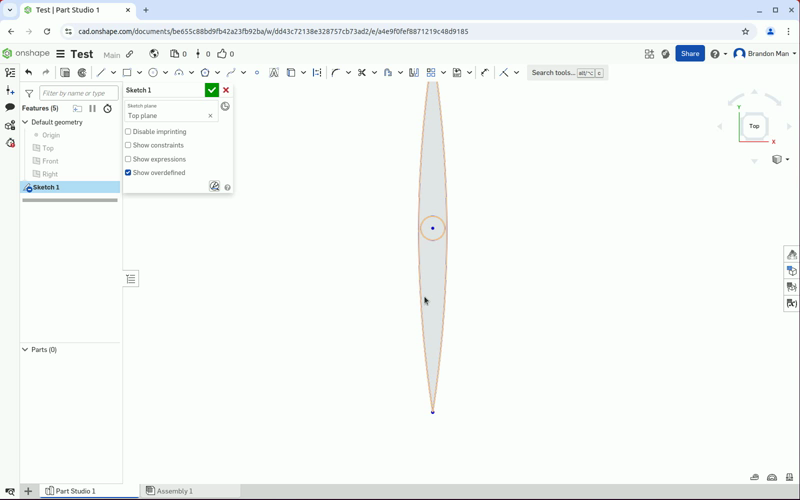
scroll(6)
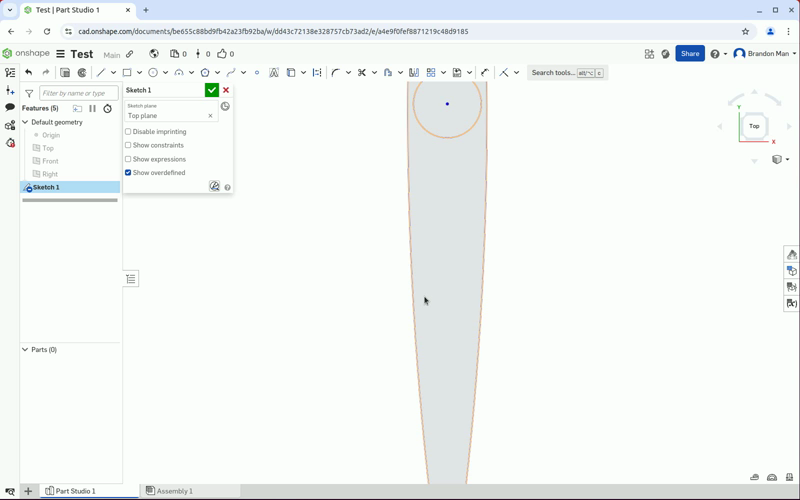
click(424, 296)
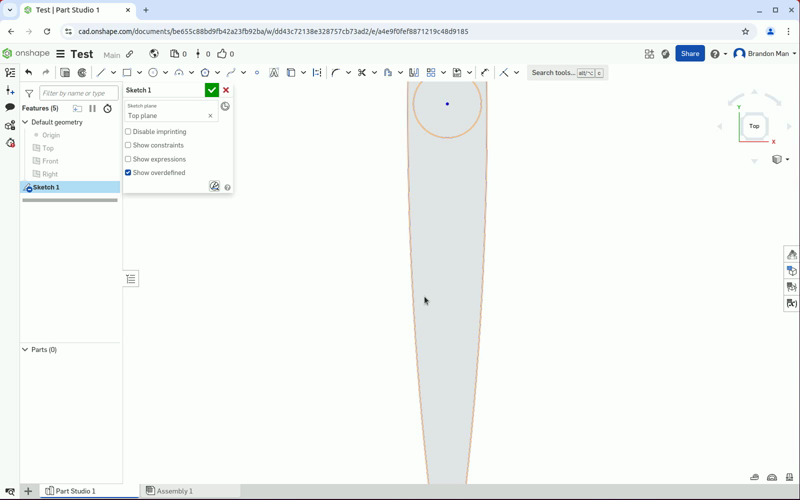
scroll(-6)
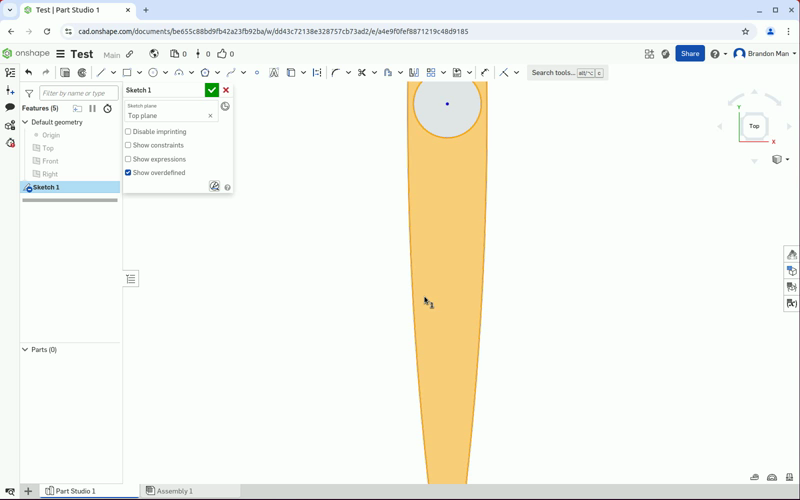
scroll(-6)
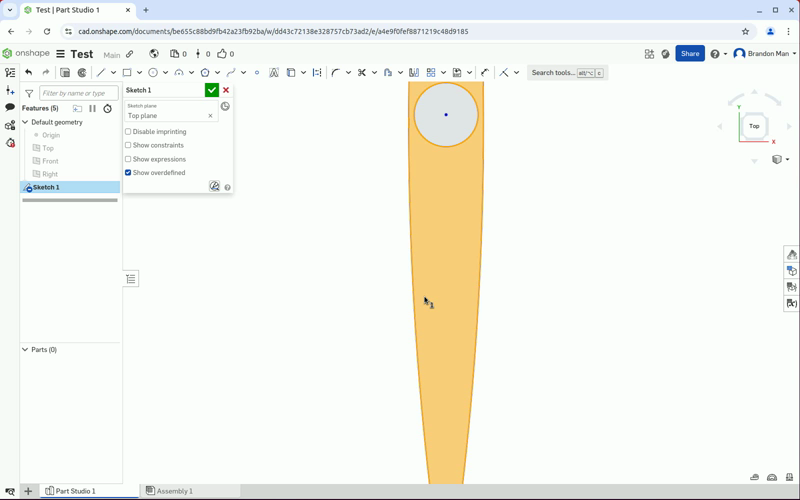
scroll(-6)
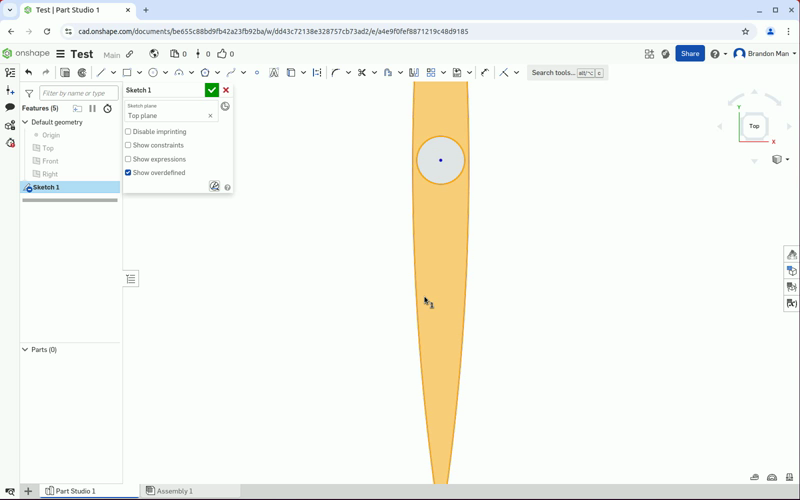
scroll(-6)
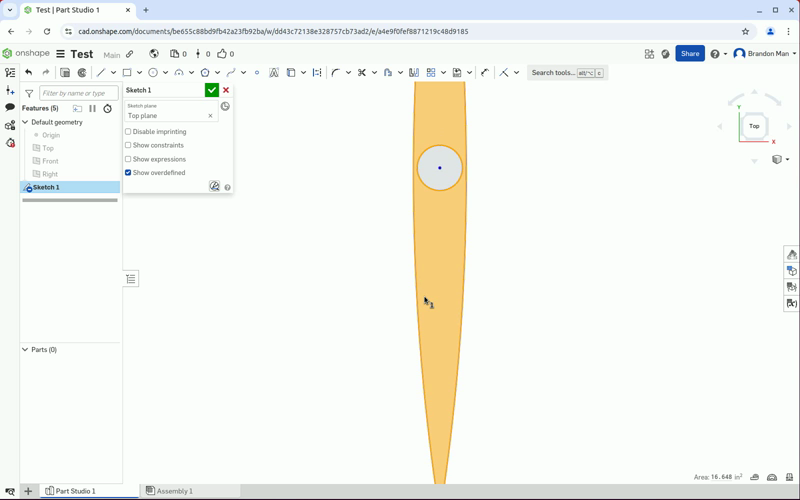
scroll(-6)
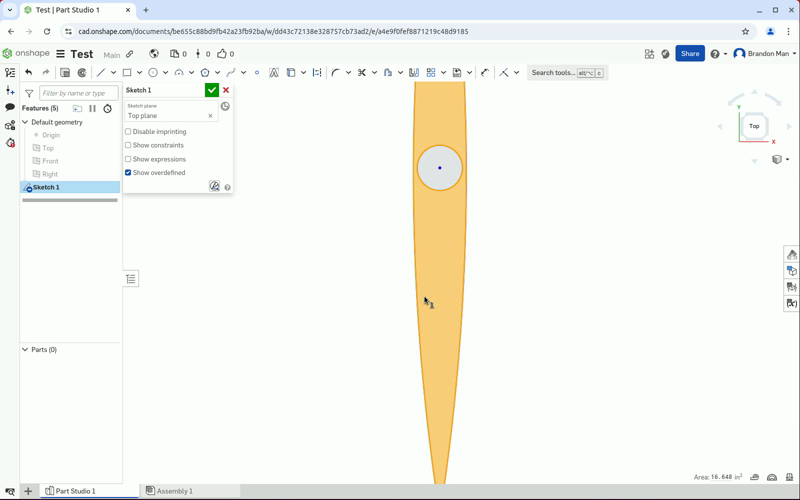
scroll(-6)
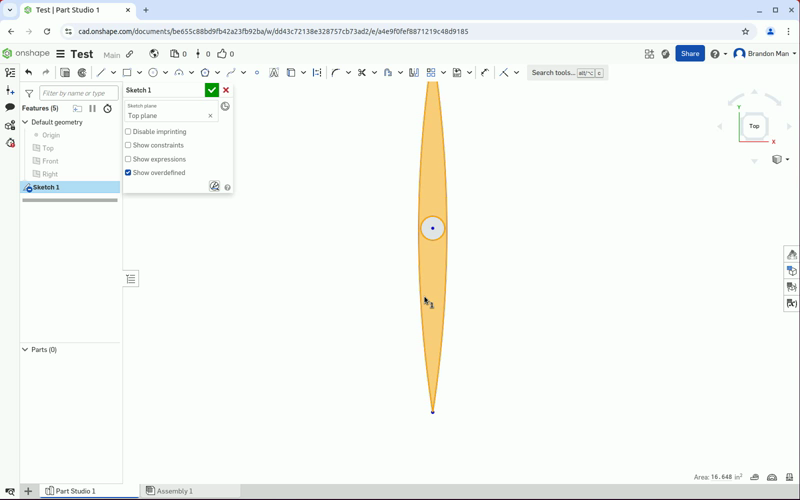
scroll(-6)
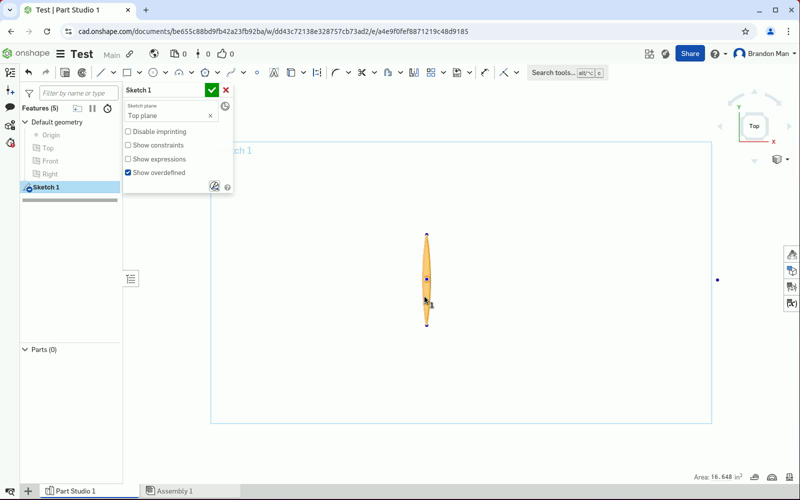
mouse_move(73, 352)
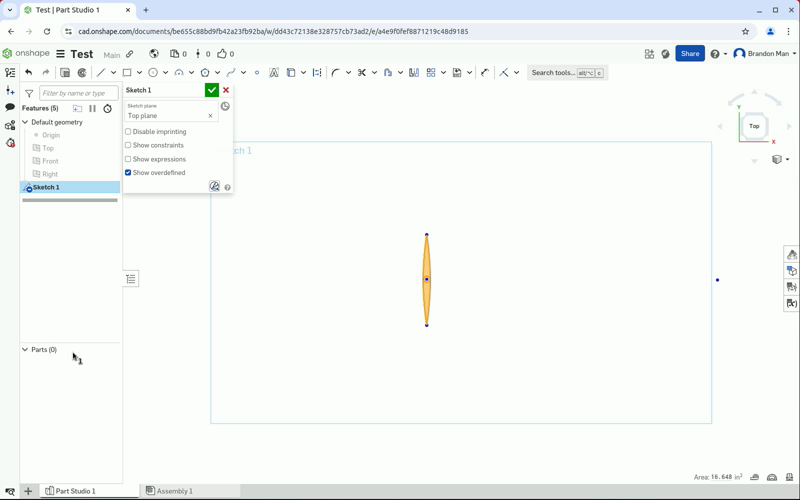
key(shift+y)
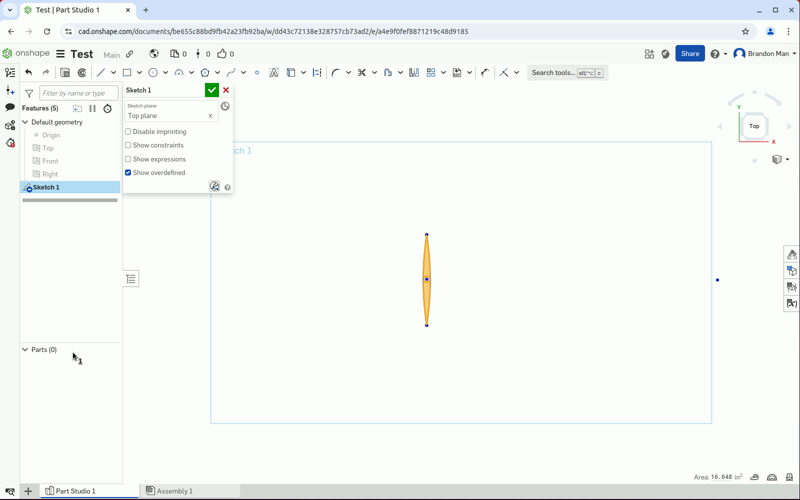
key(shift+e)
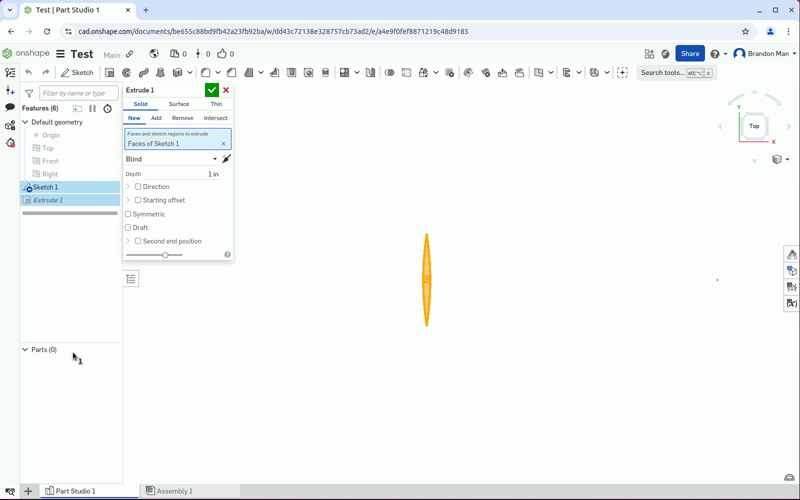
mouse_move(143, 106)
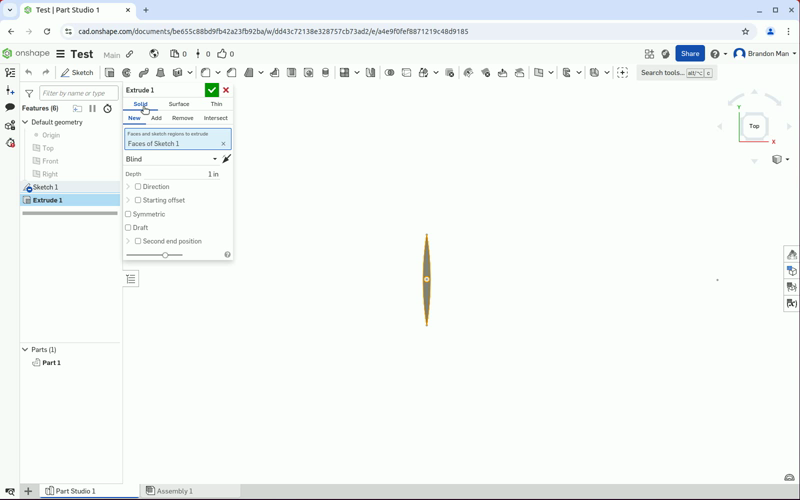
click(143, 106)
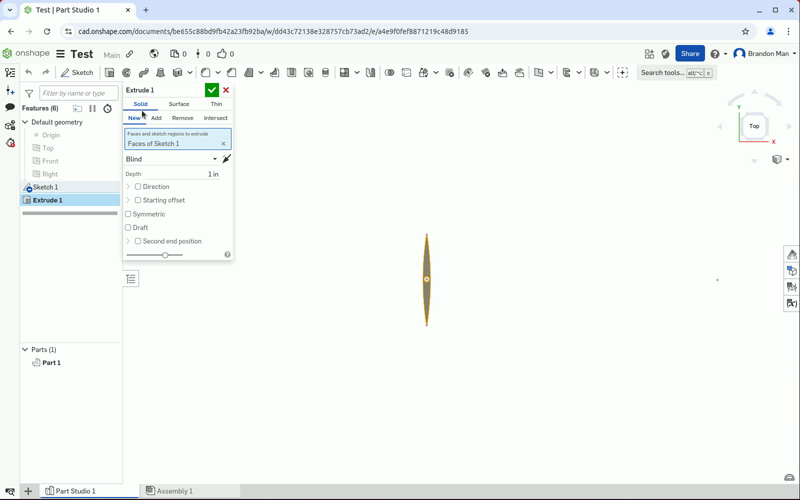
mouse_move(137, 120)
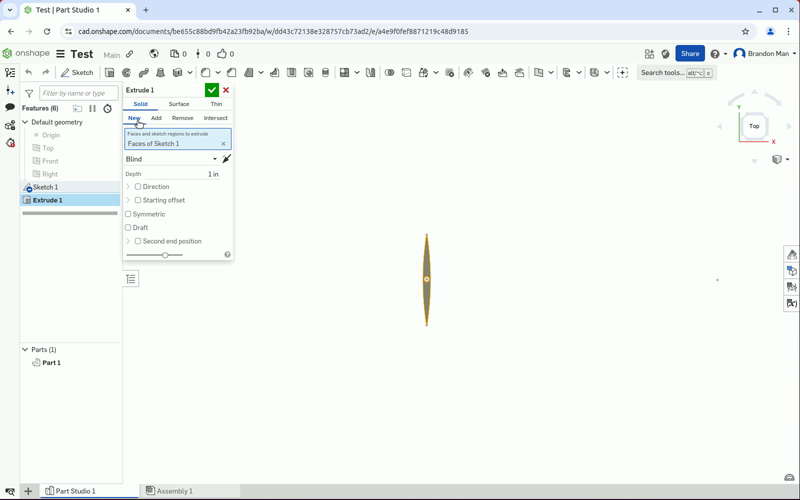
click(137, 120)
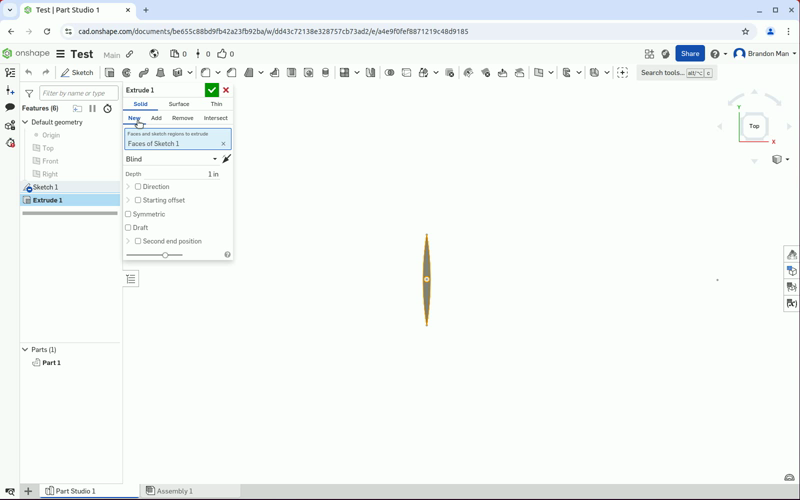
key(tab, 4)
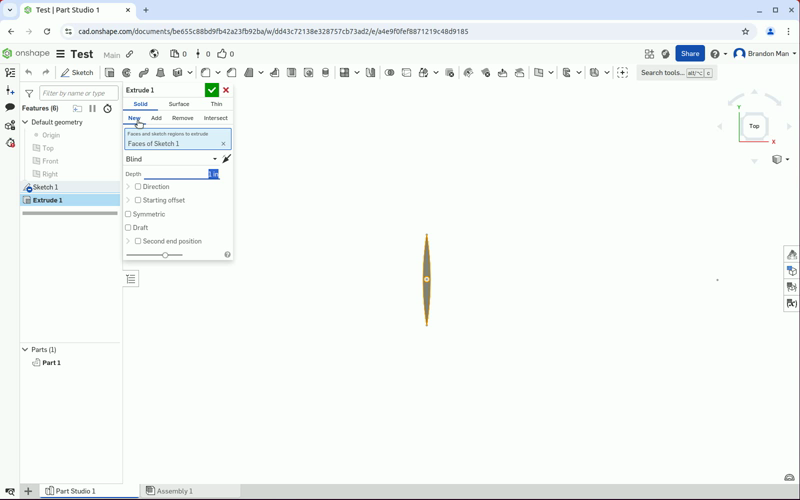
text(21.423)
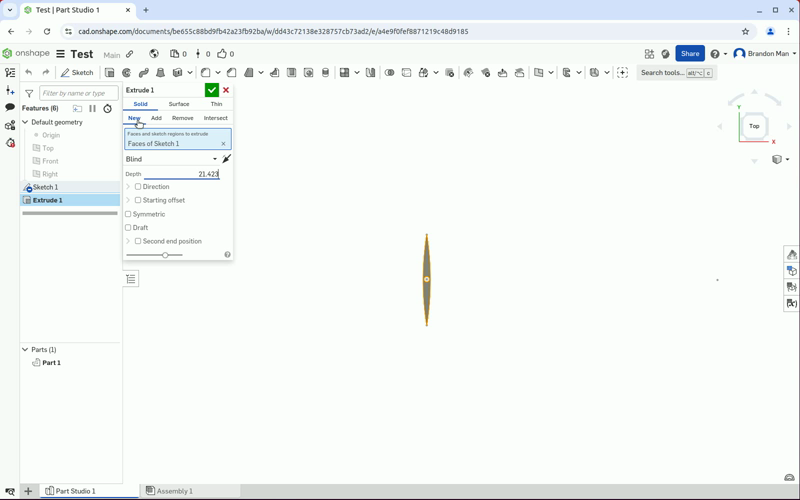
key(enter)
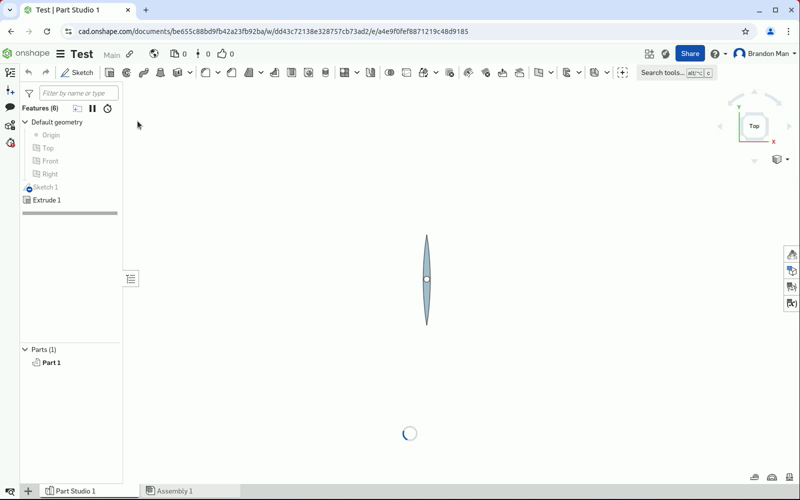
key(shift+h)
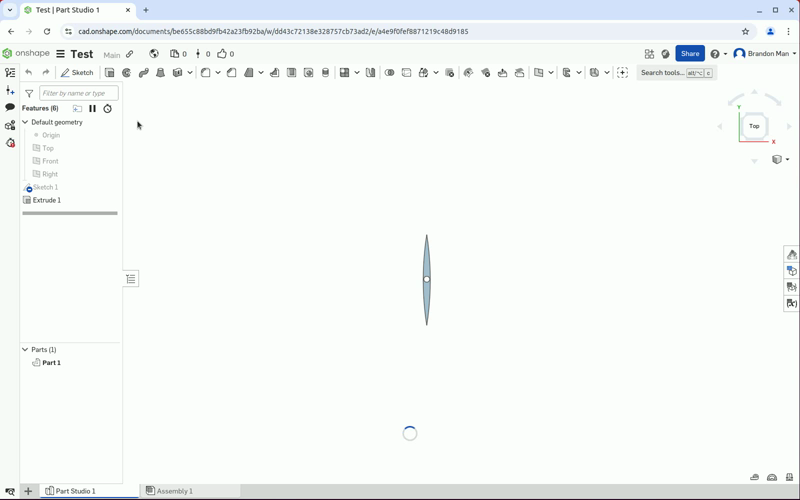
key(shift+h)
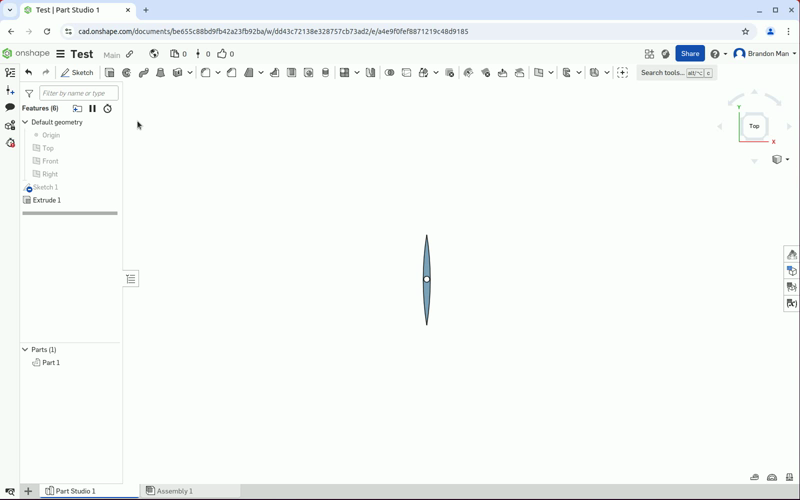
mouse_move(73, 189)
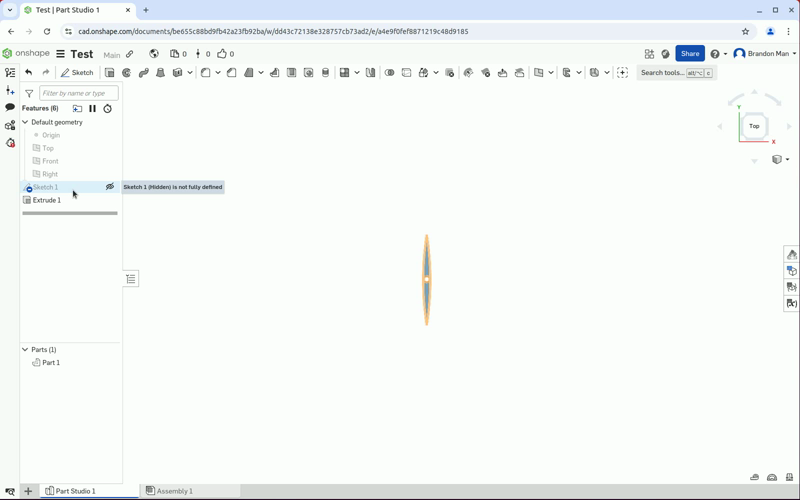
click(73, 189)
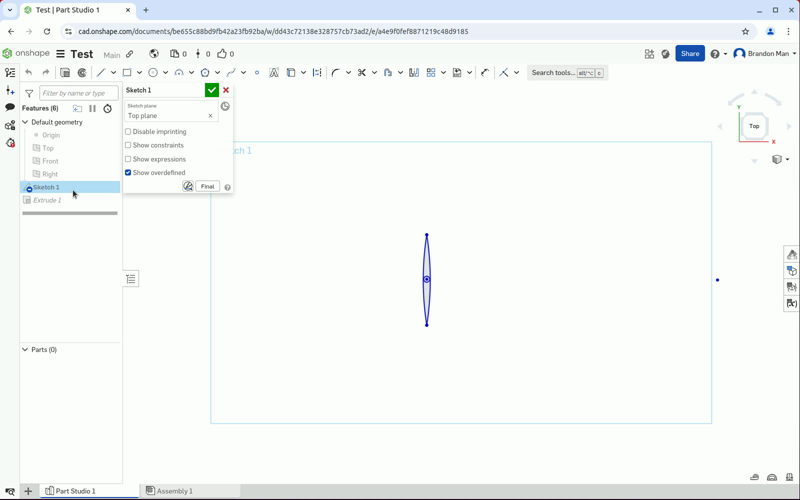
mouse_move(229, 92)
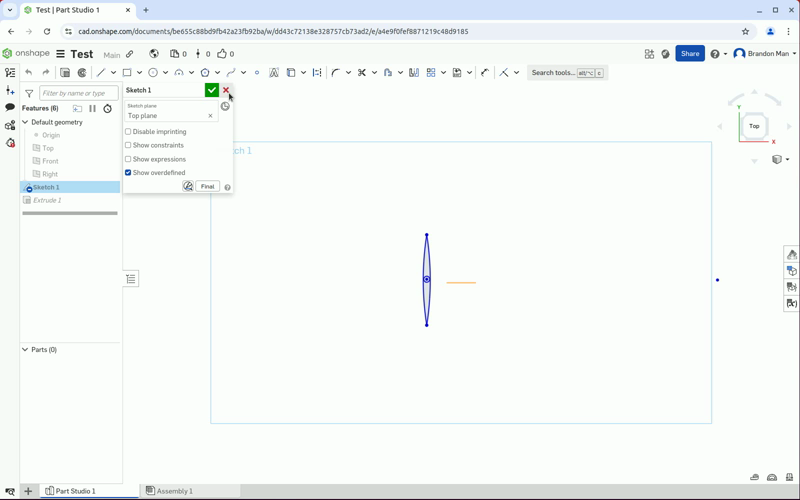
click(229, 92)
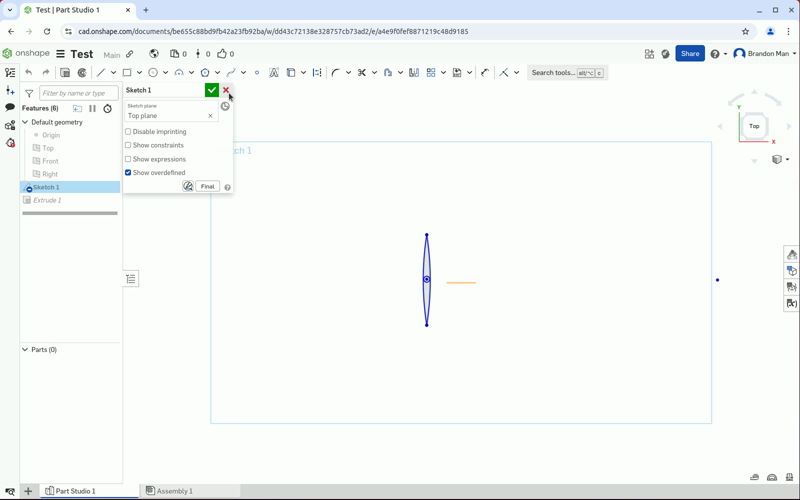
key(shift+s)
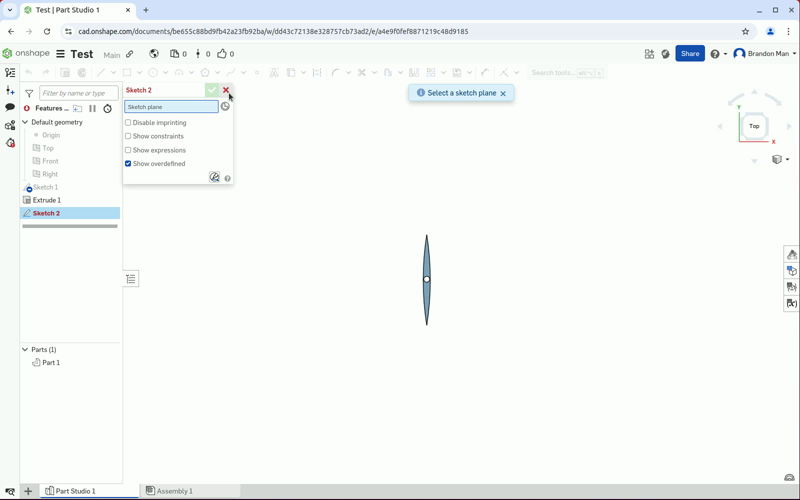
mouse_move(73, 150)
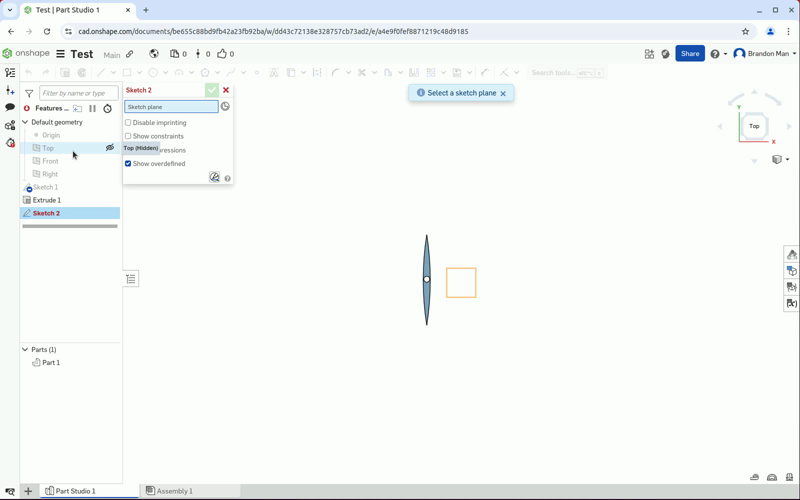
click(73, 150)
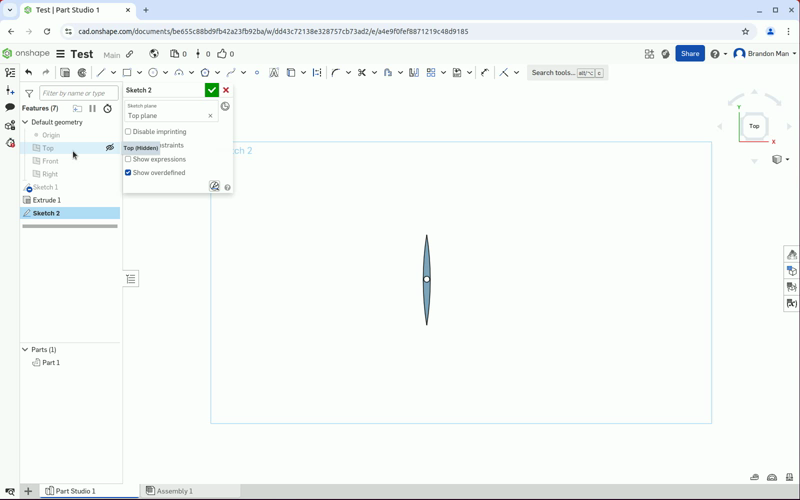
mouse_move(73, 352)
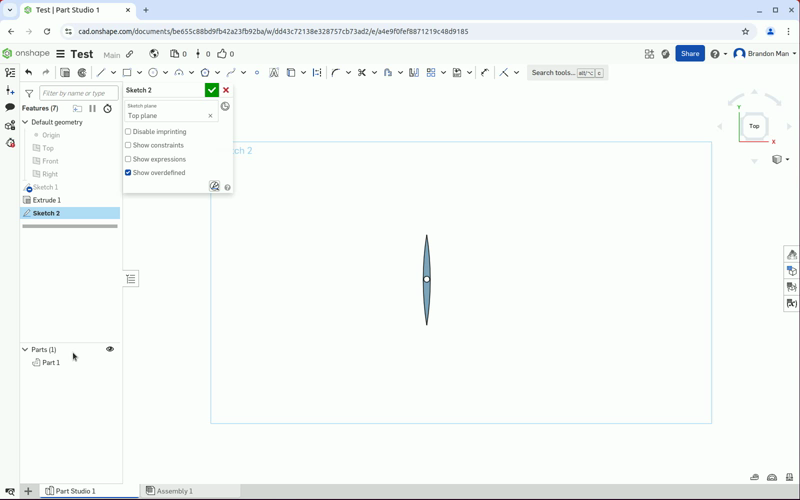
key(y)
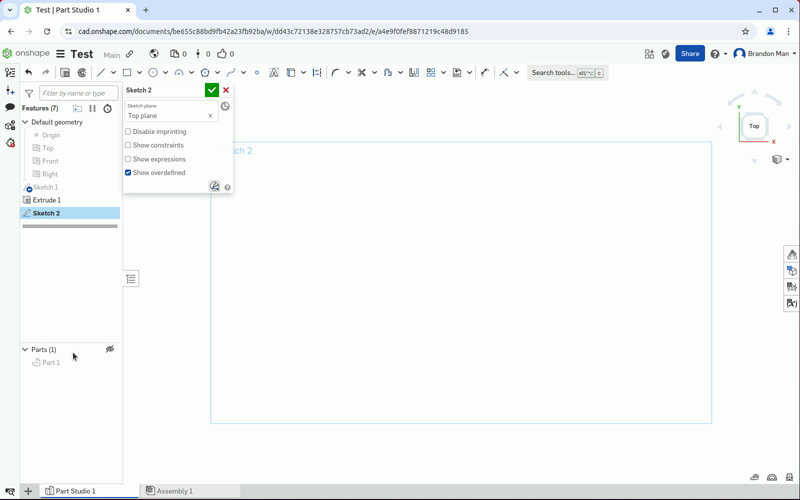
key(a)
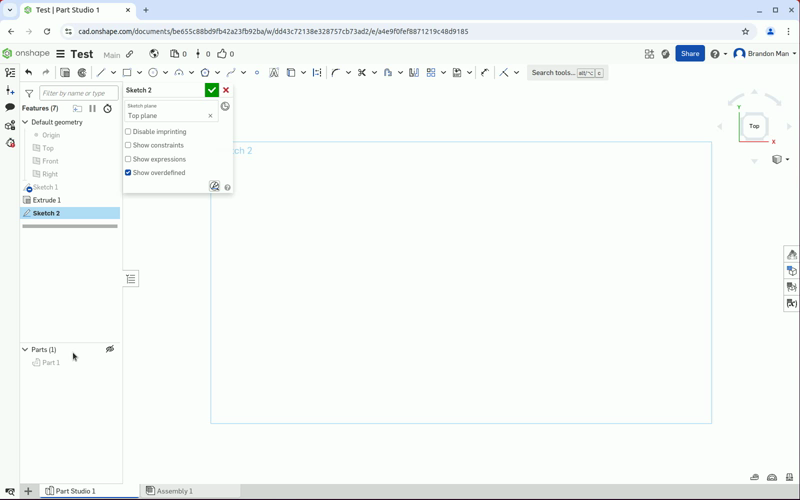
key_down(shift)
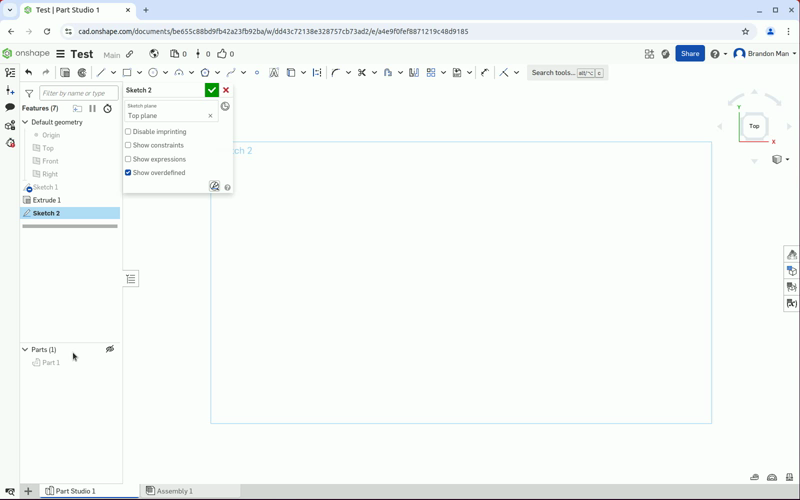
mouse_move(426, 325)
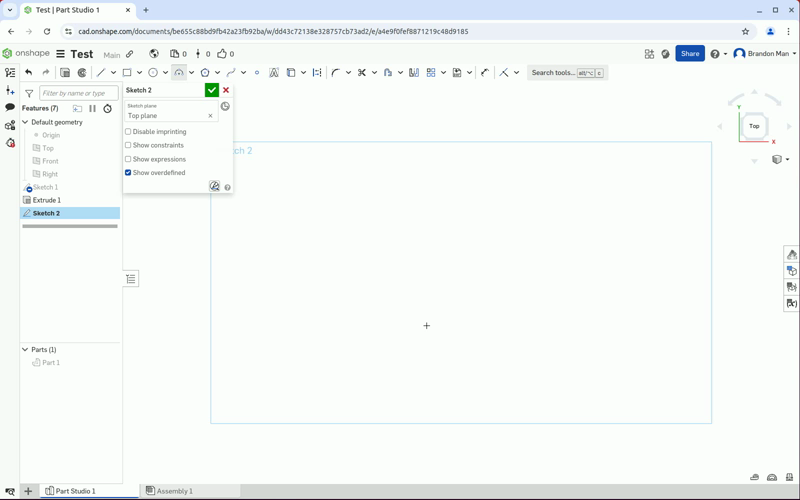
click(426, 325)
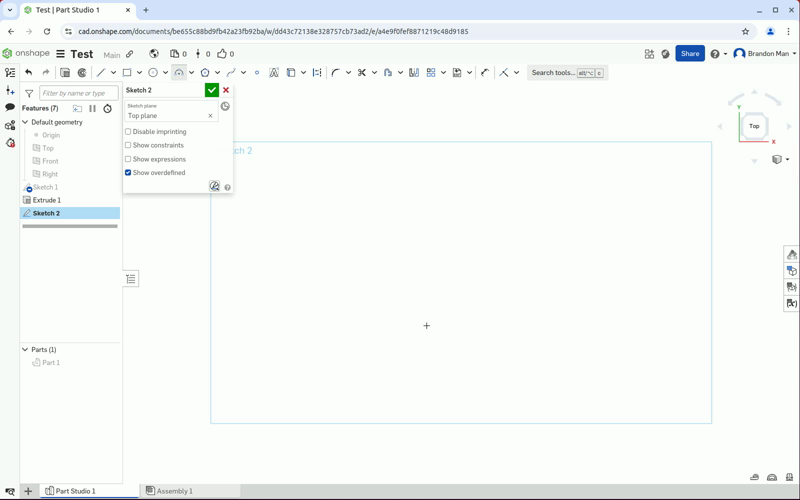
key_up(shift)
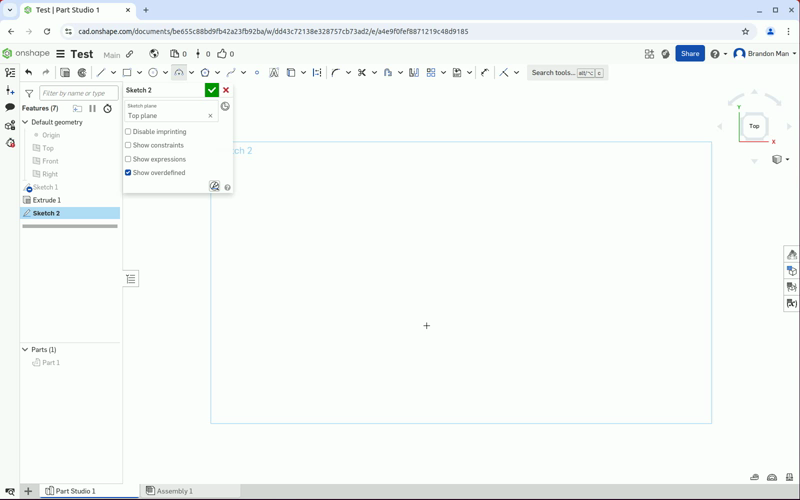
key_down(shift)
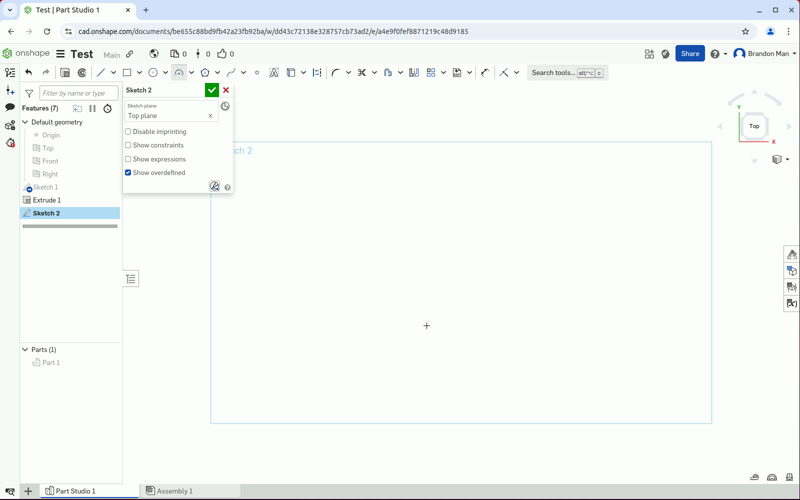
mouse_move(426, 234)
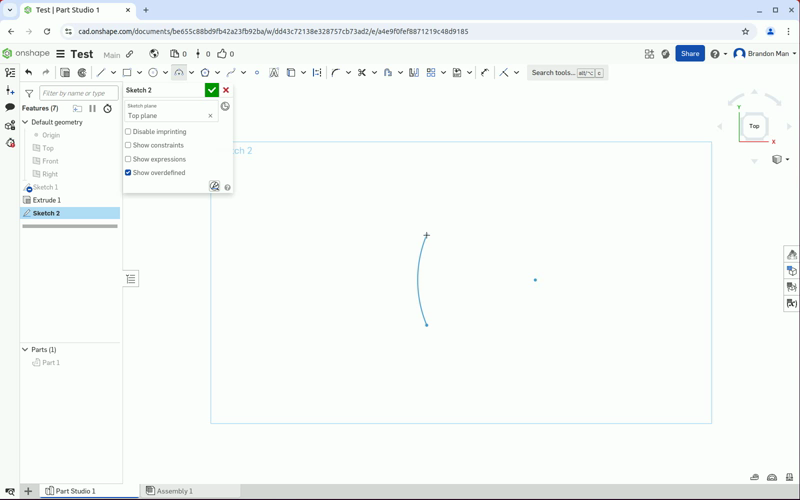
click(426, 234)
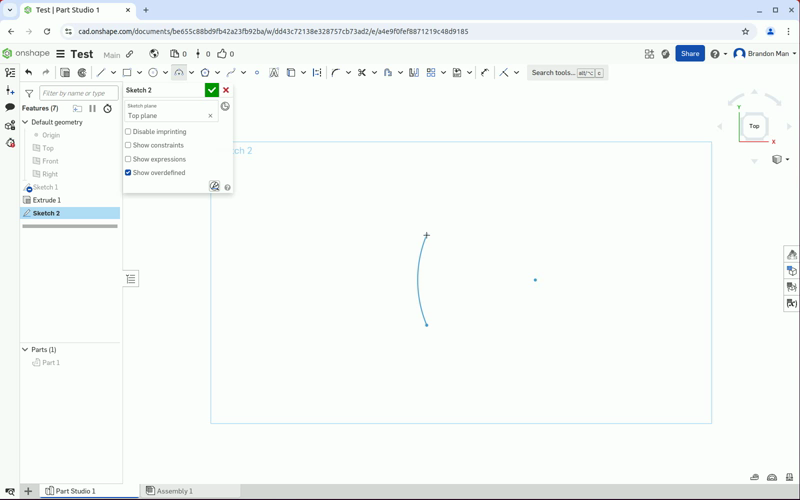
mouse_move(430, 279)
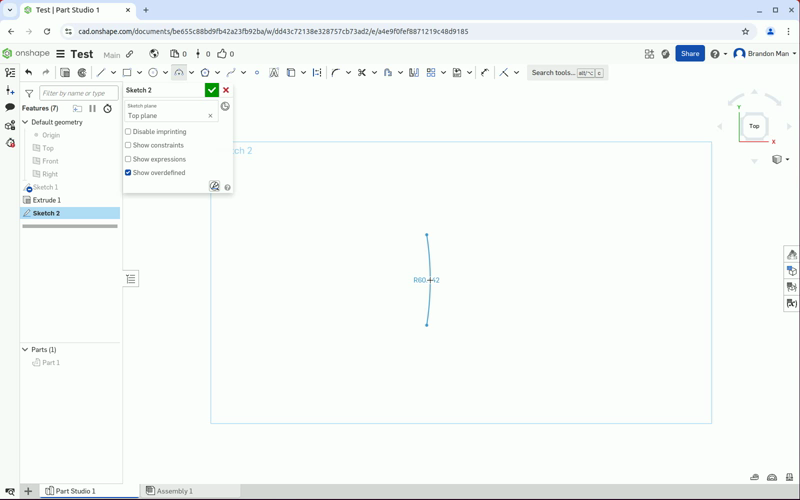
click(430, 279)
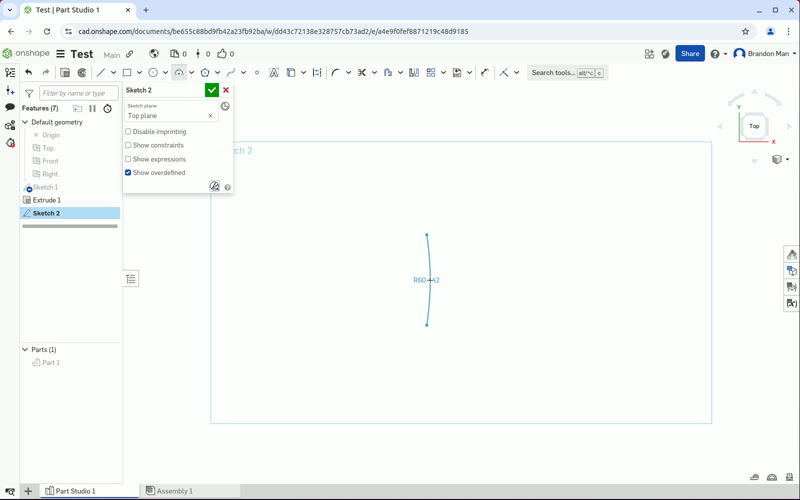
key_up(shift)
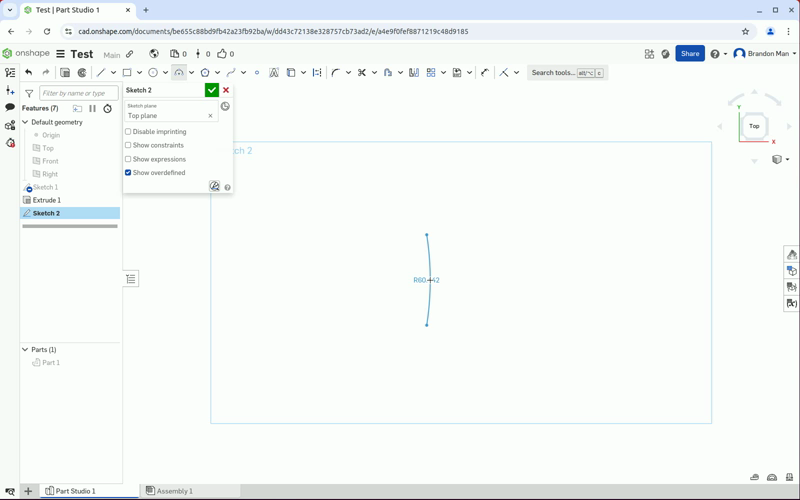
mouse_move(426, 234)
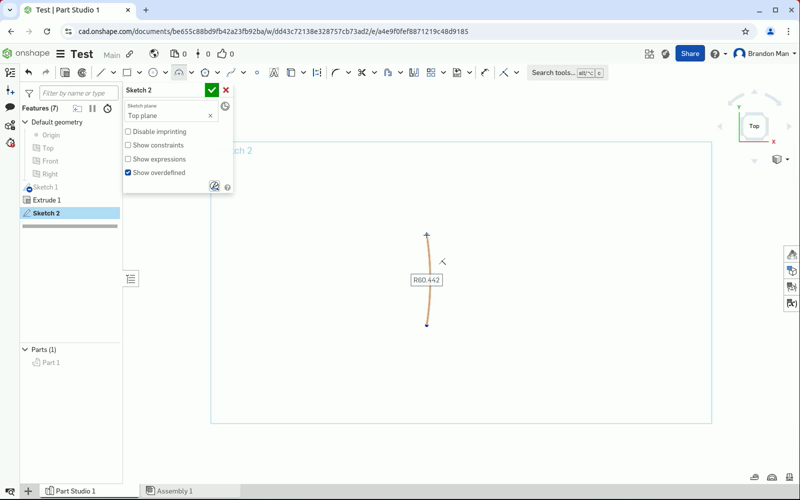
click(426, 234)
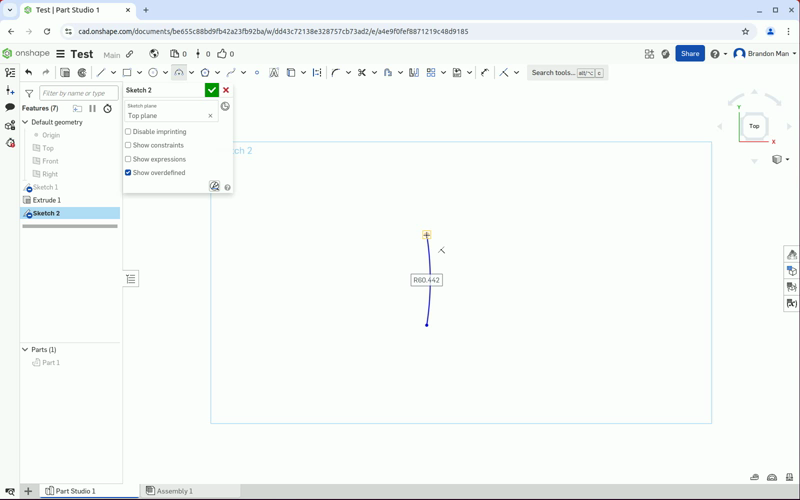
mouse_move(426, 325)
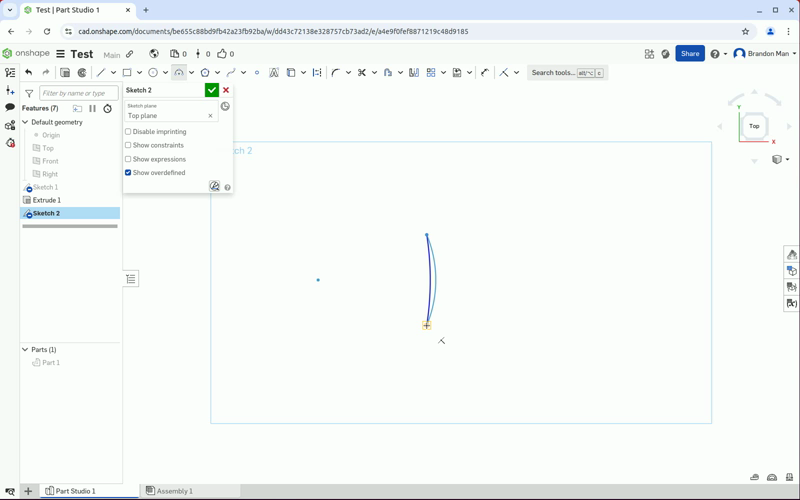
click(426, 325)
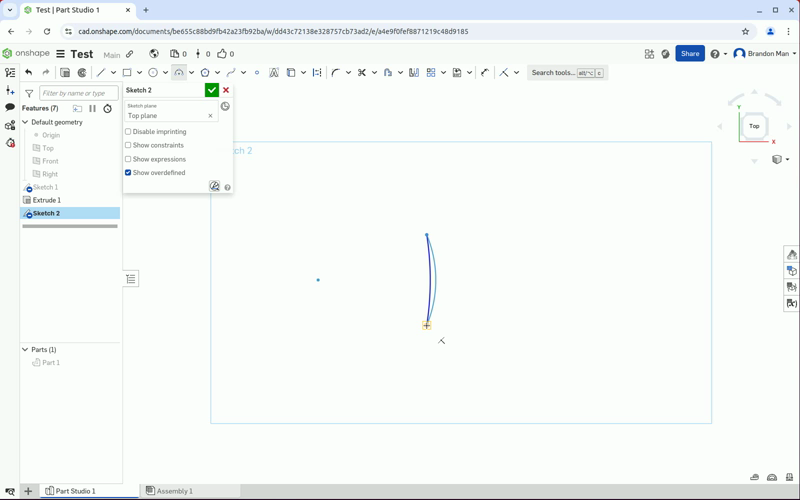
key_down(shift)
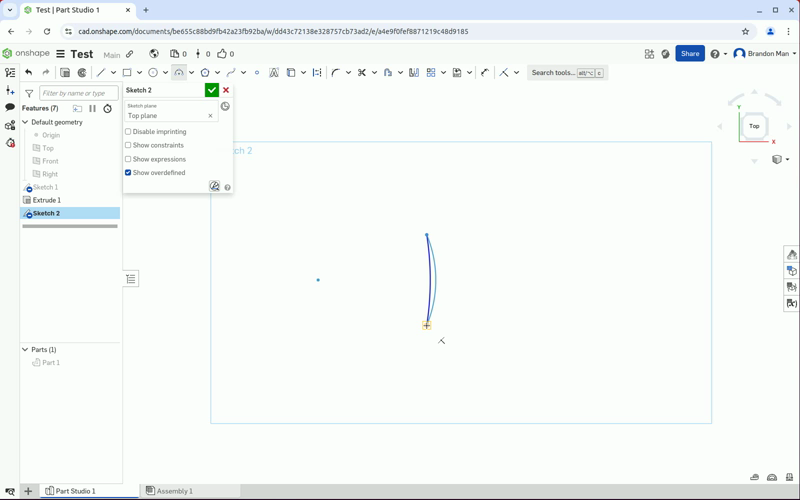
mouse_move(423, 279)
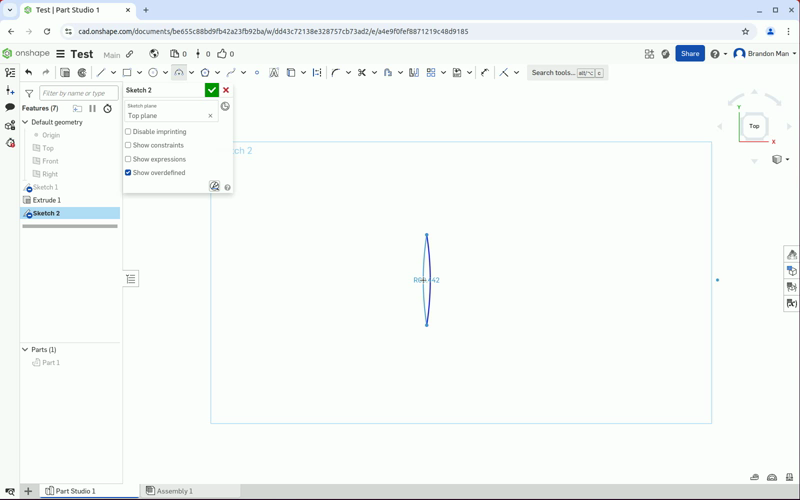
click(423, 279)
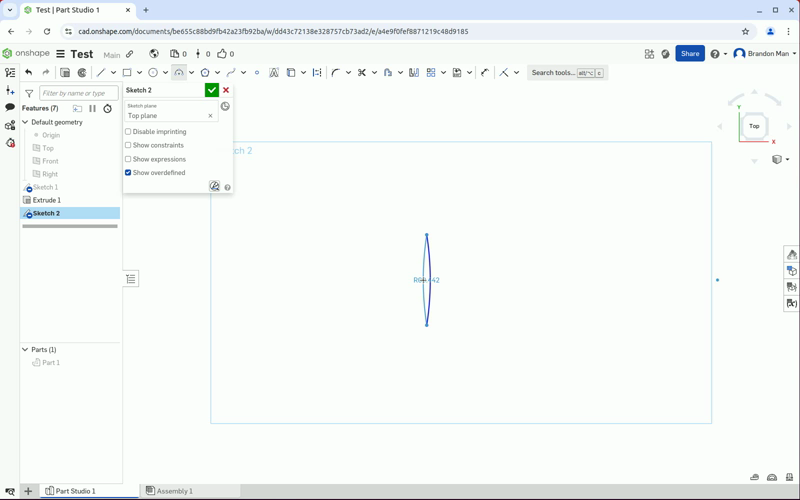
key_up(shift)
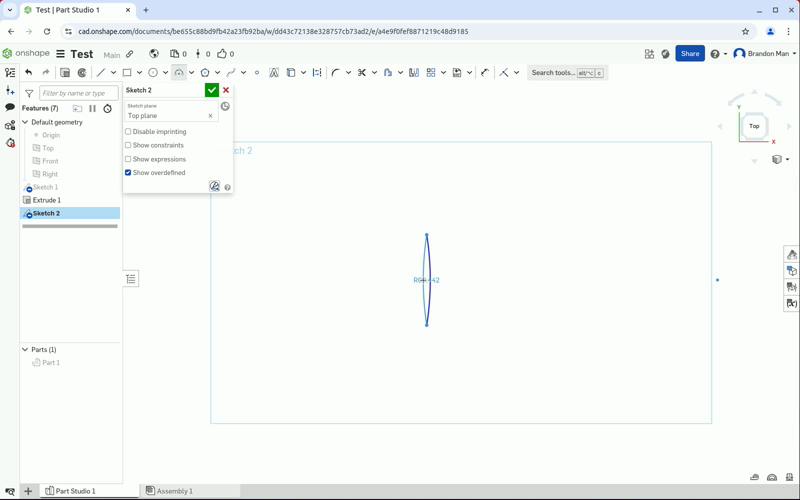
key(esc)
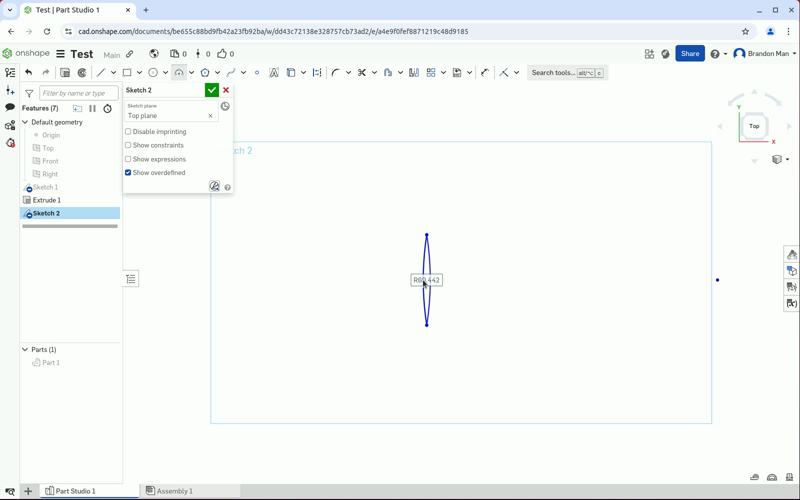
key(c)
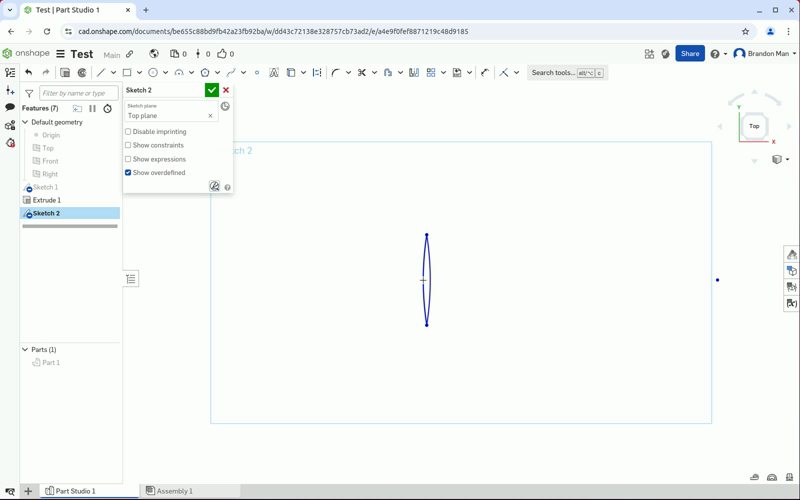
key_down(shift)
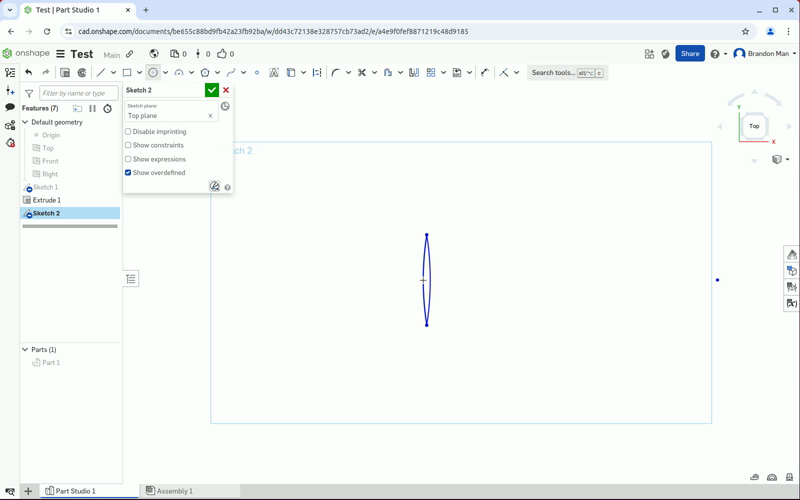
mouse_move(426, 279)
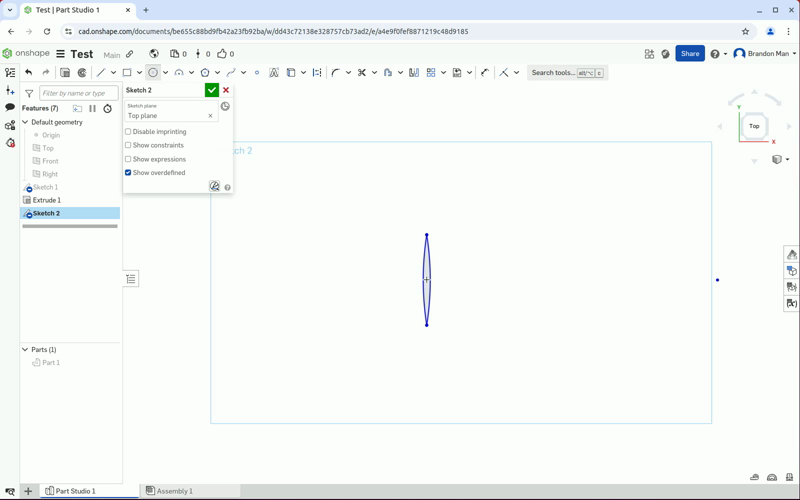
scroll(6)
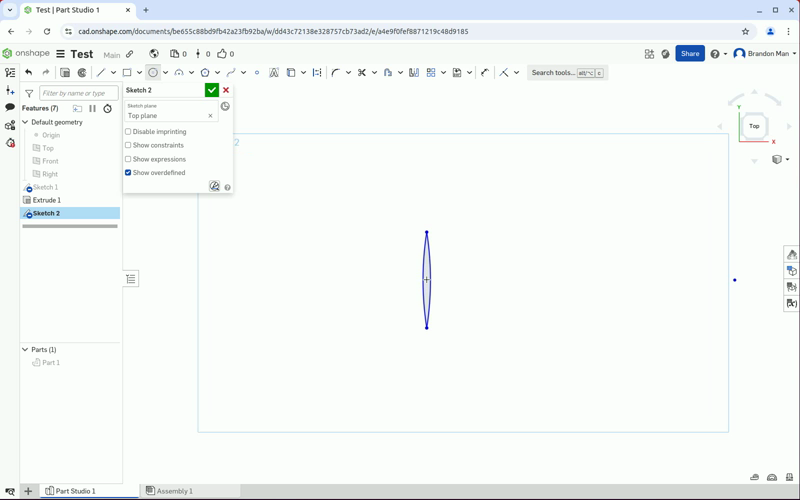
scroll(6)
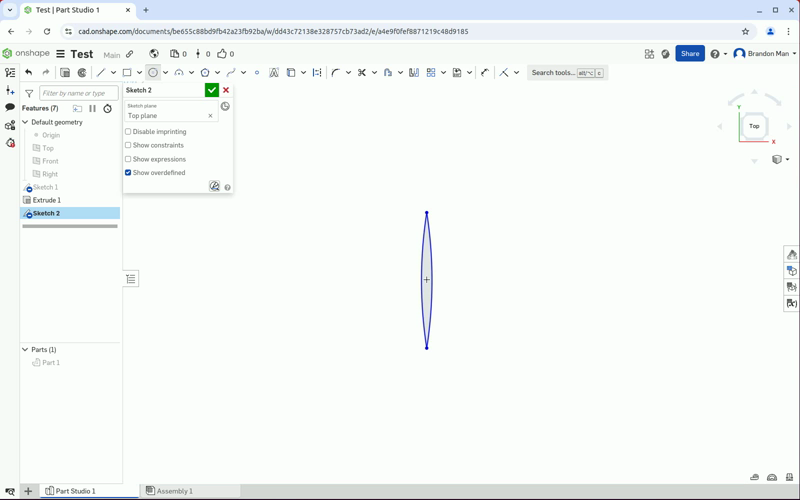
scroll(6)
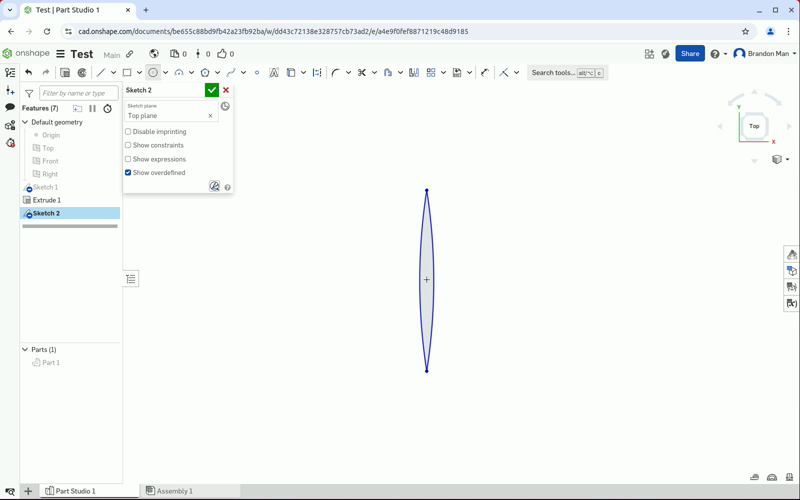
scroll(6)
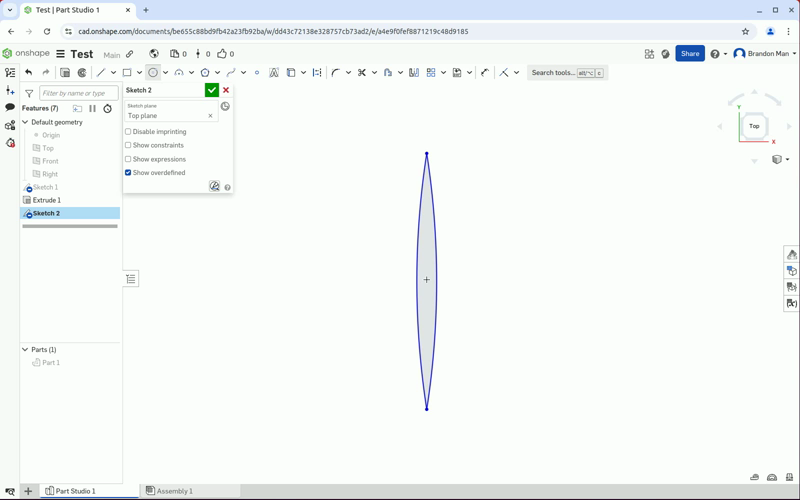
scroll(6)
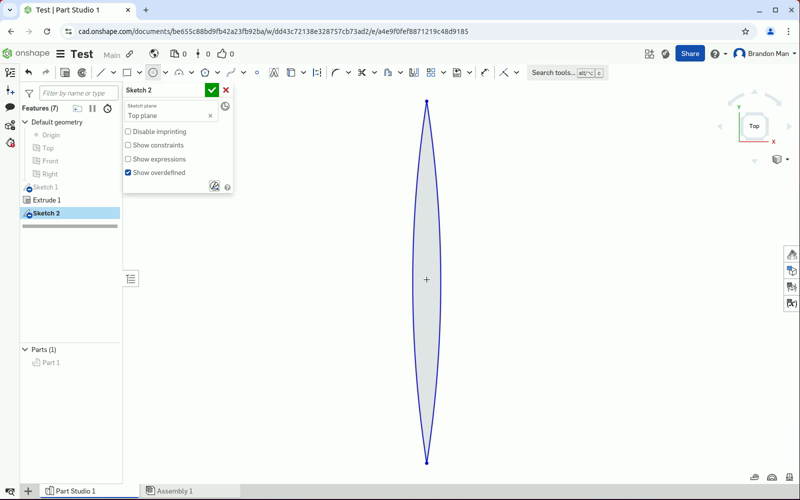
scroll(6)
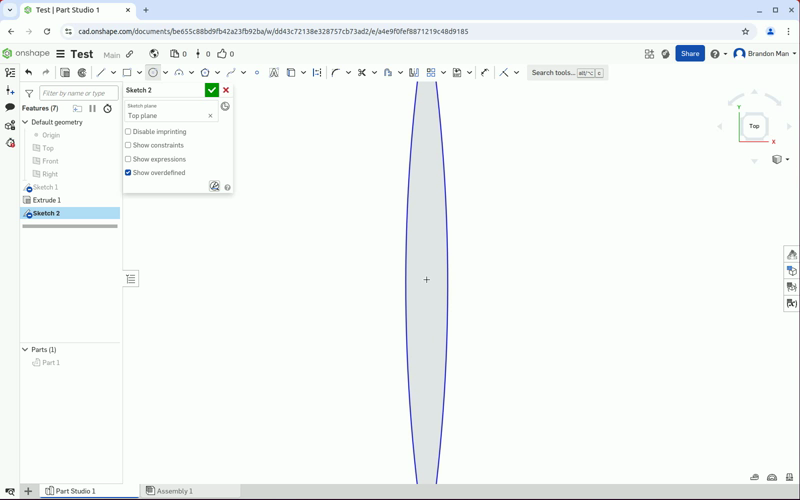
scroll(6)
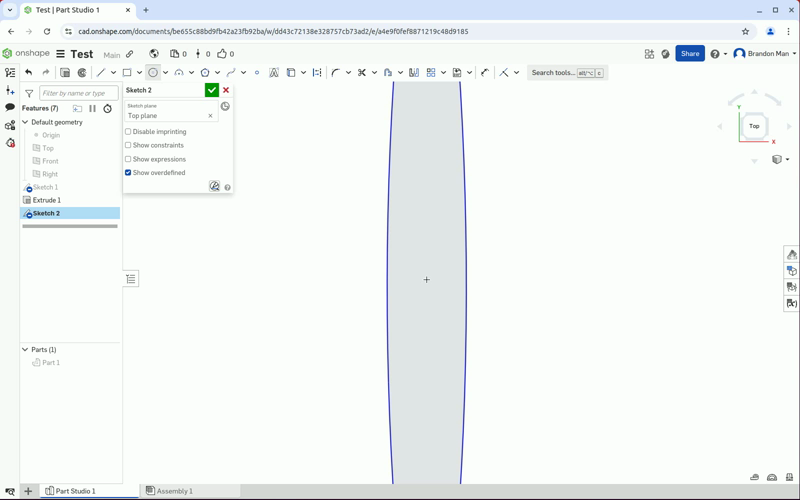
click(426, 279)
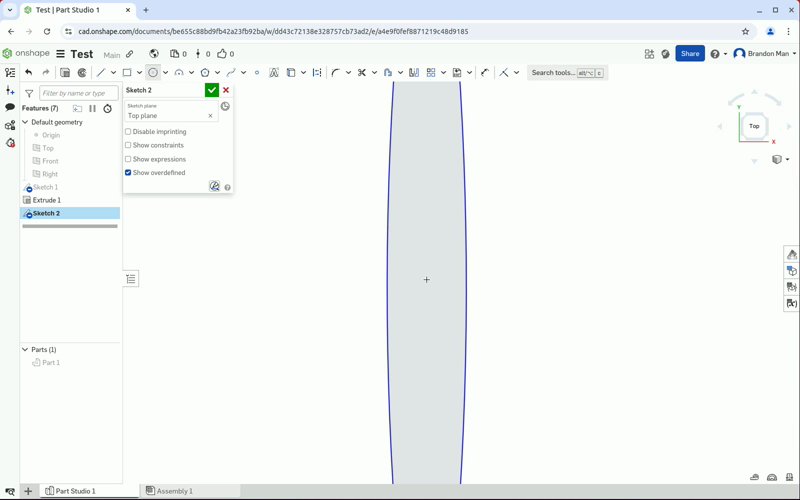
scroll(-6)
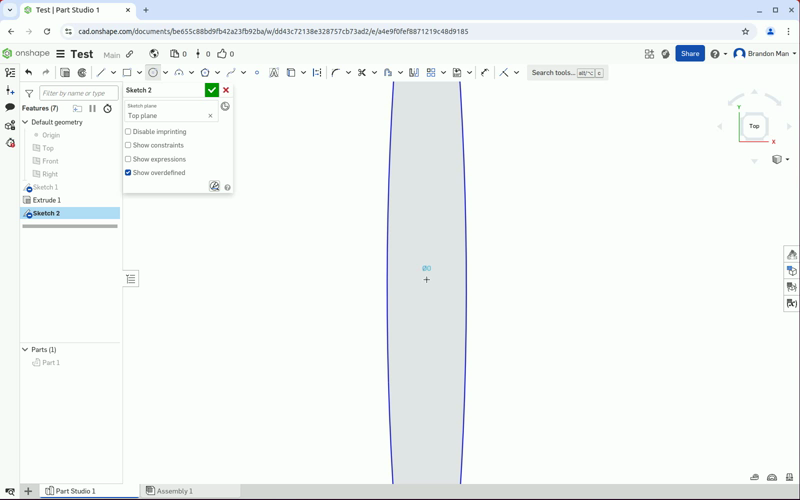
scroll(-6)
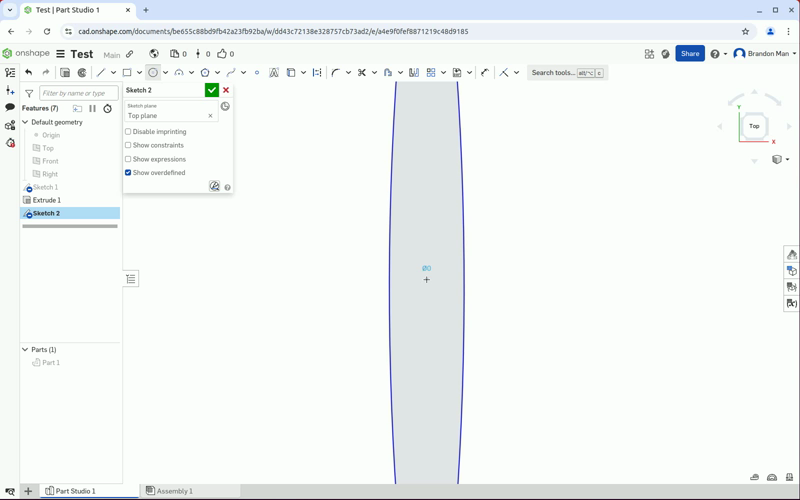
scroll(-6)
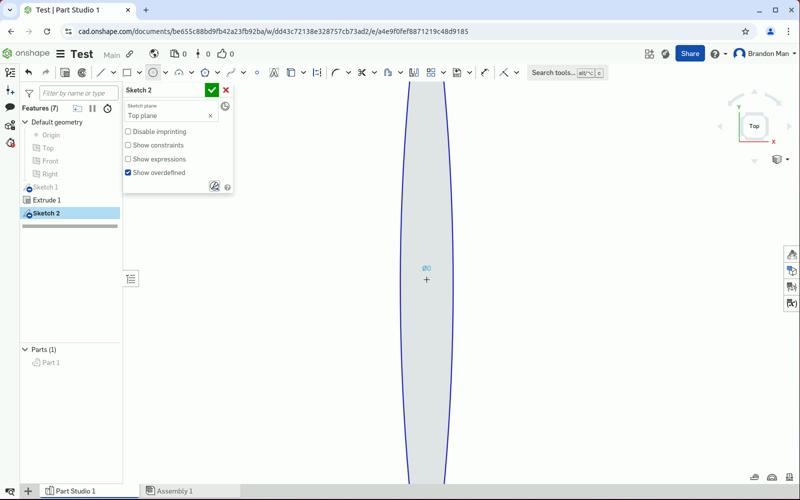
scroll(-6)
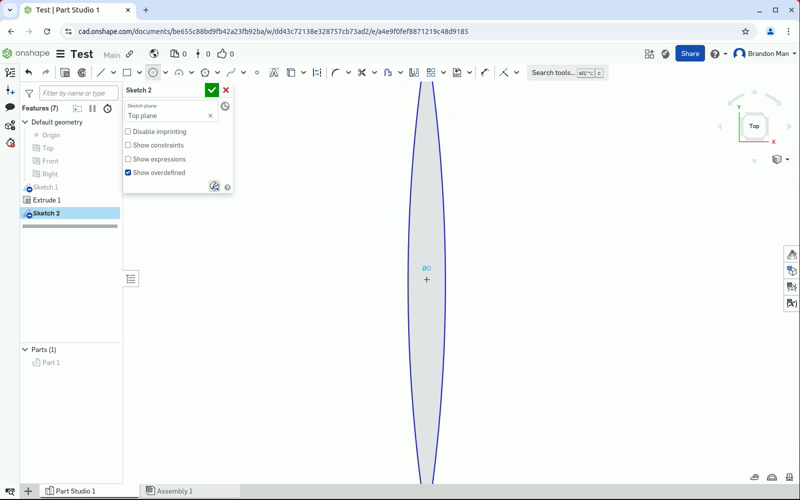
scroll(-6)
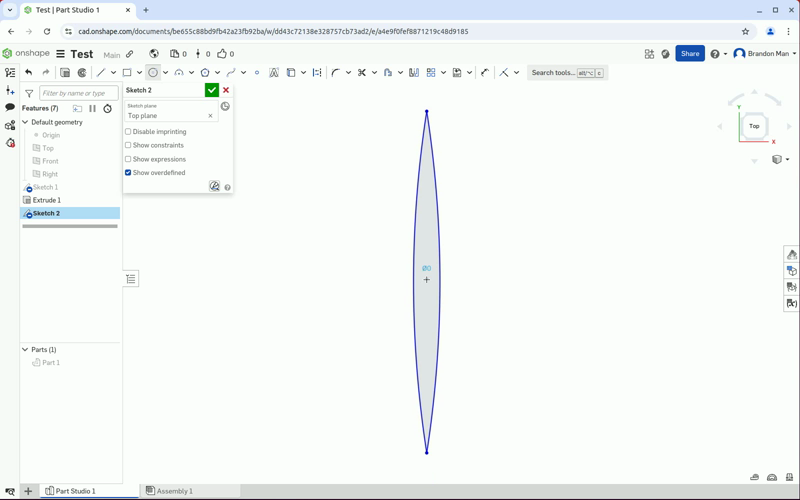
scroll(-6)
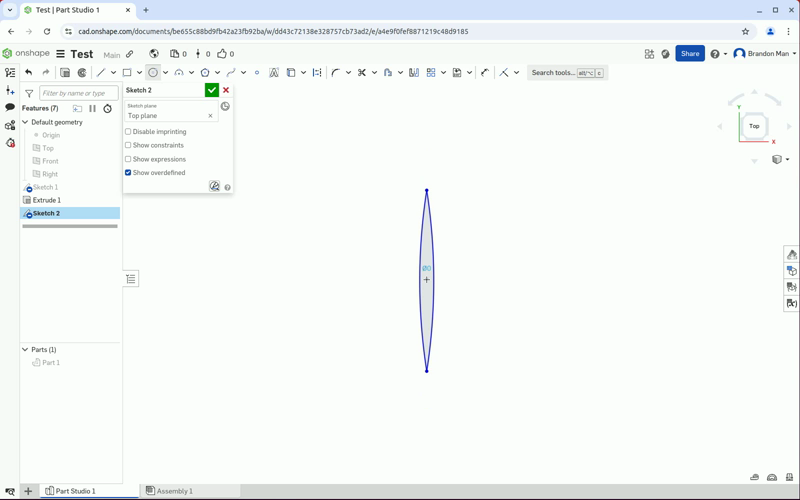
scroll(-6)
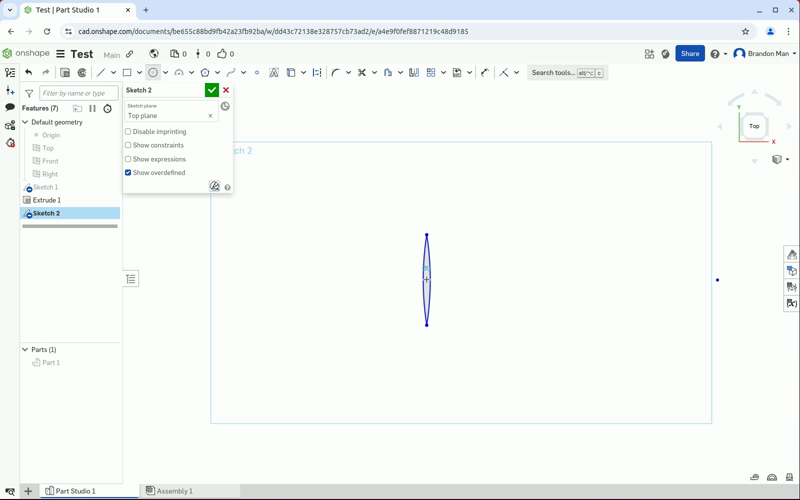
key_up(shift)
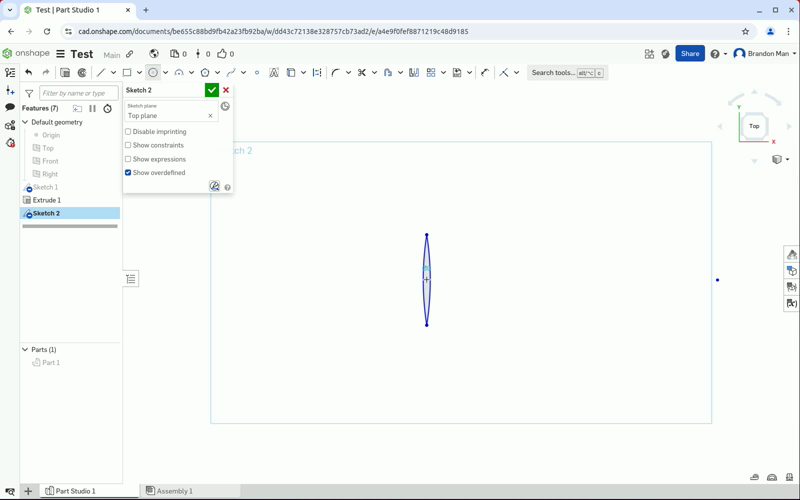
mouse_move(429, 279)
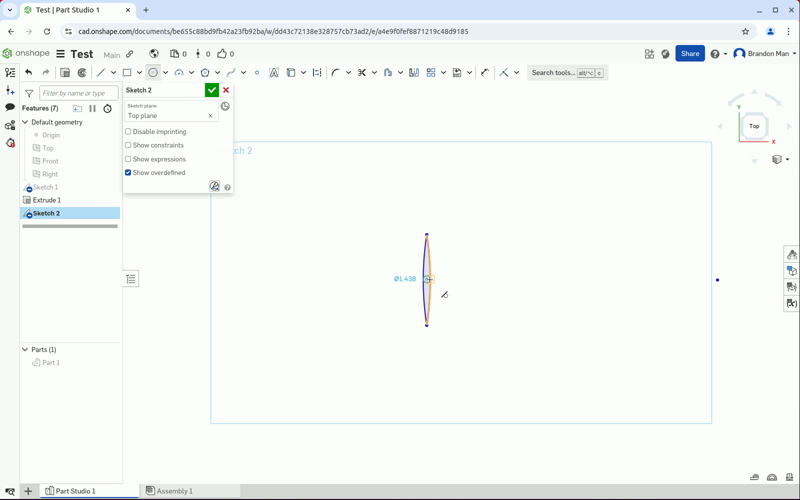
scroll(6)
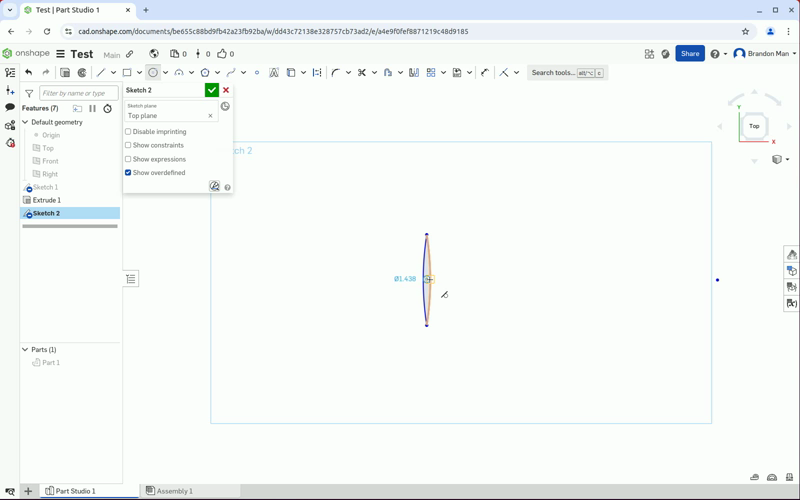
scroll(6)
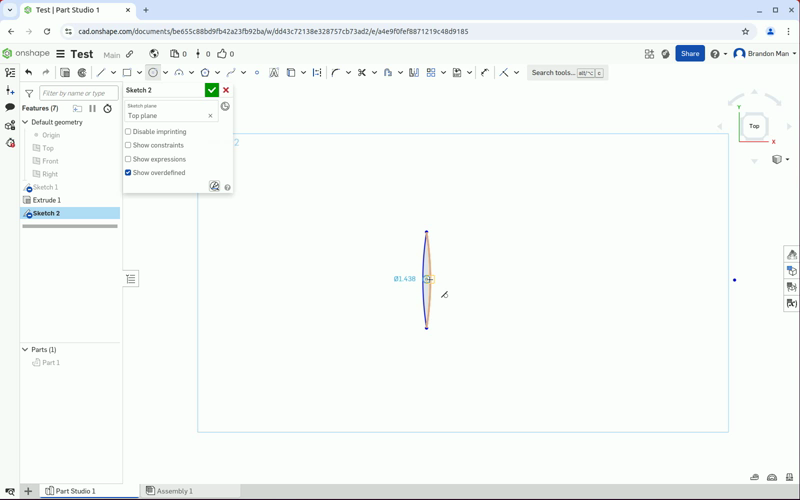
scroll(6)
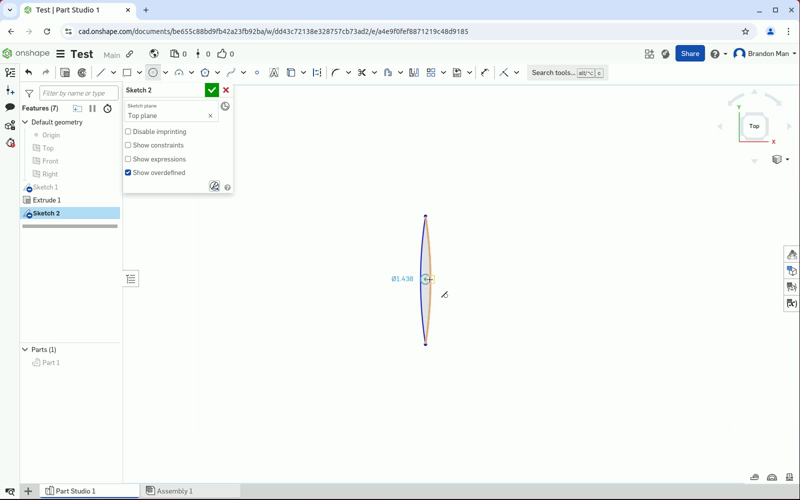
scroll(6)
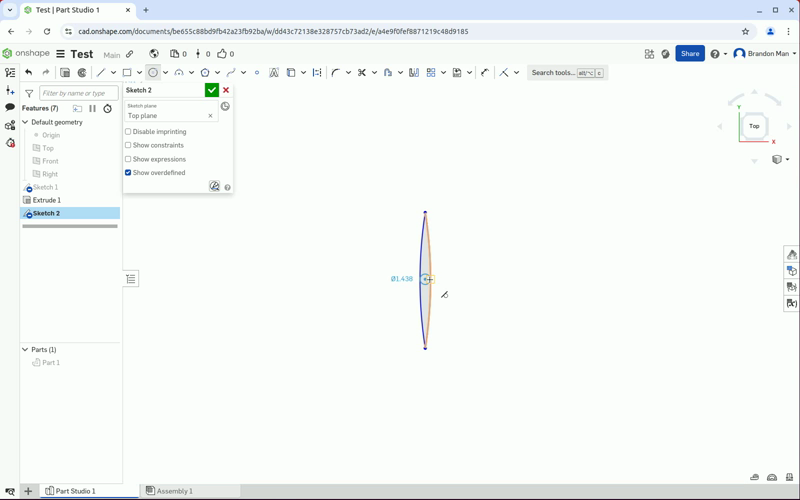
scroll(6)
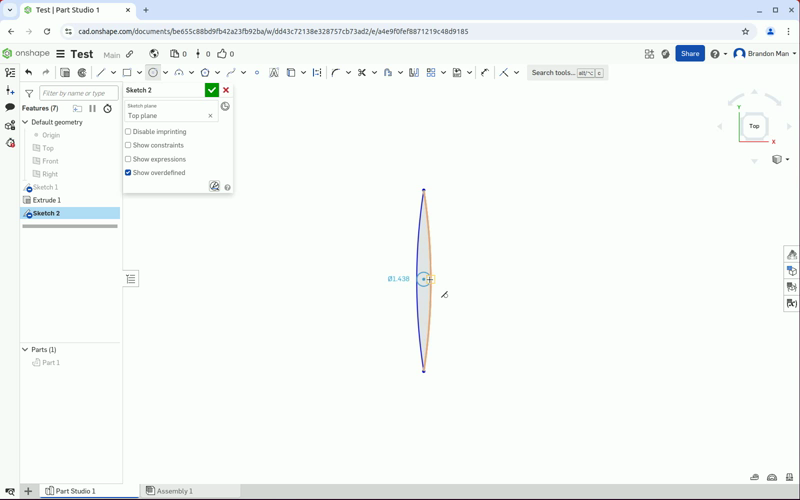
scroll(6)
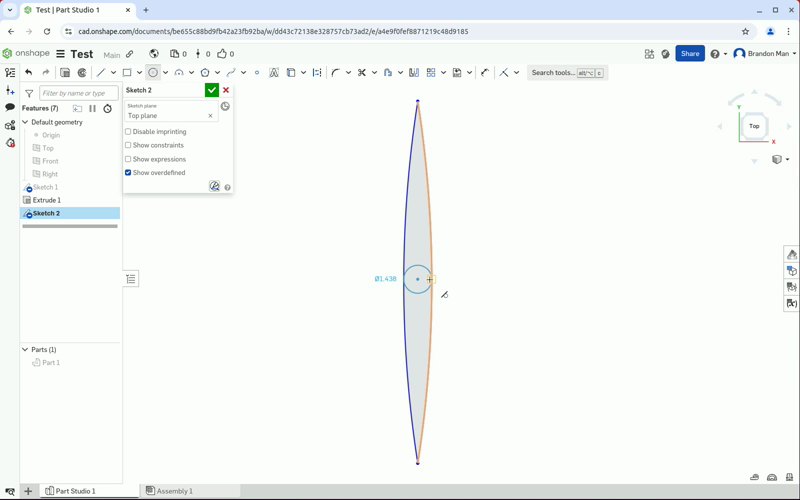
scroll(6)
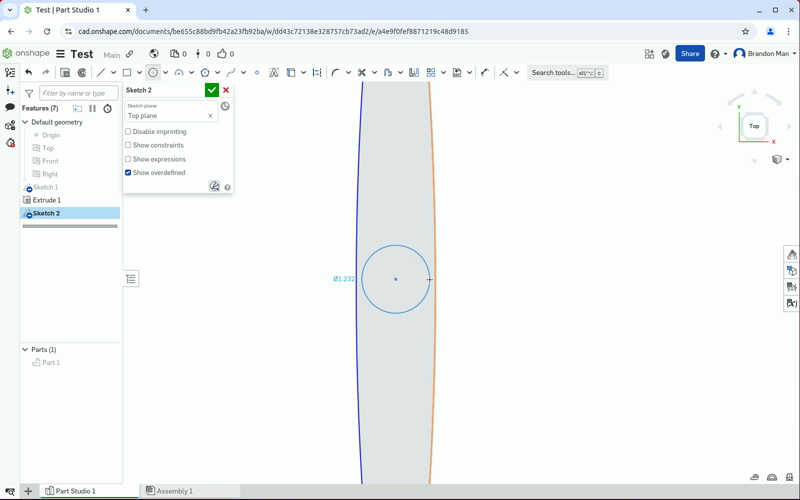
click(429, 279)
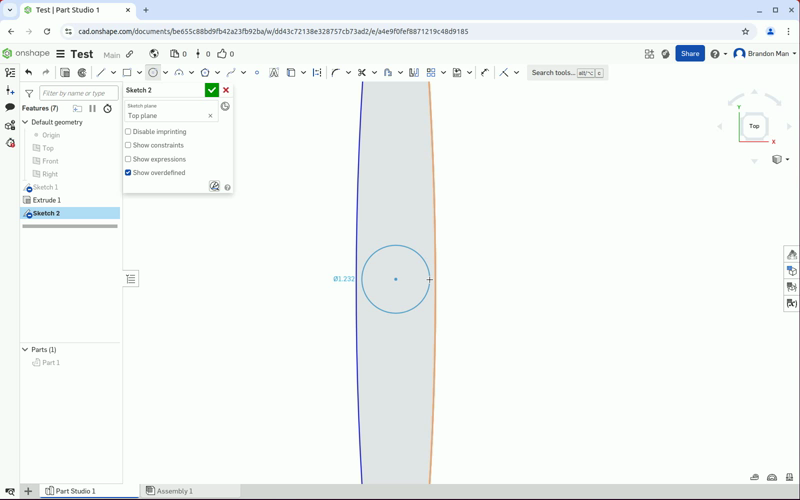
scroll(-6)
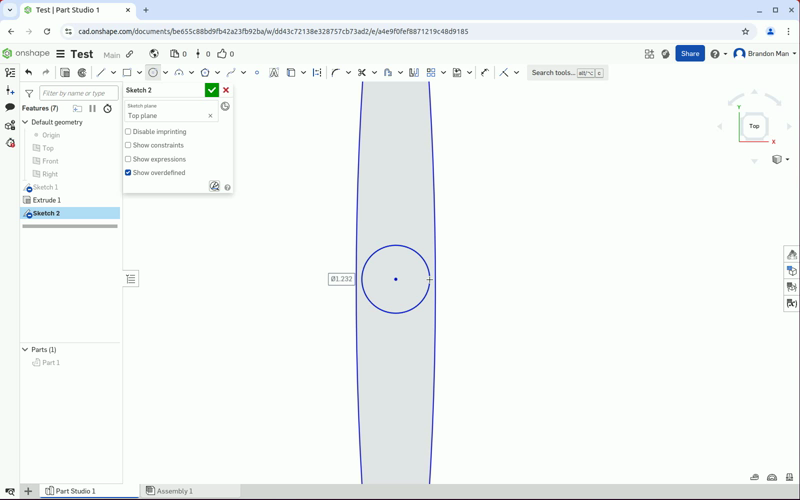
scroll(-6)
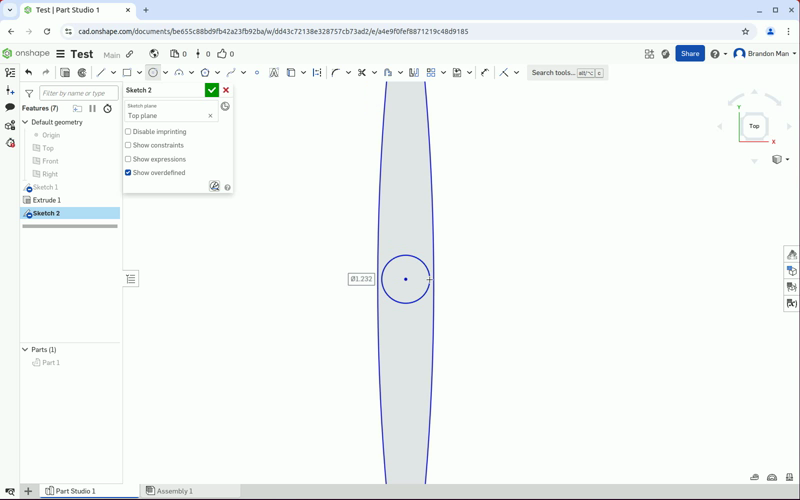
scroll(-6)
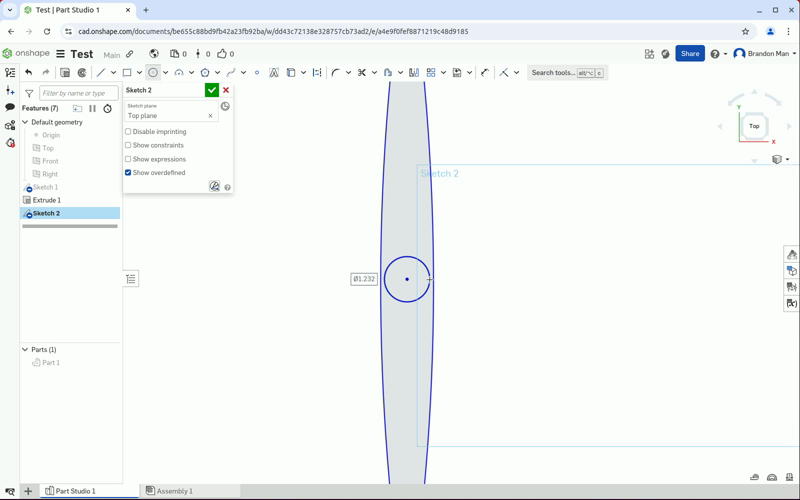
scroll(-6)
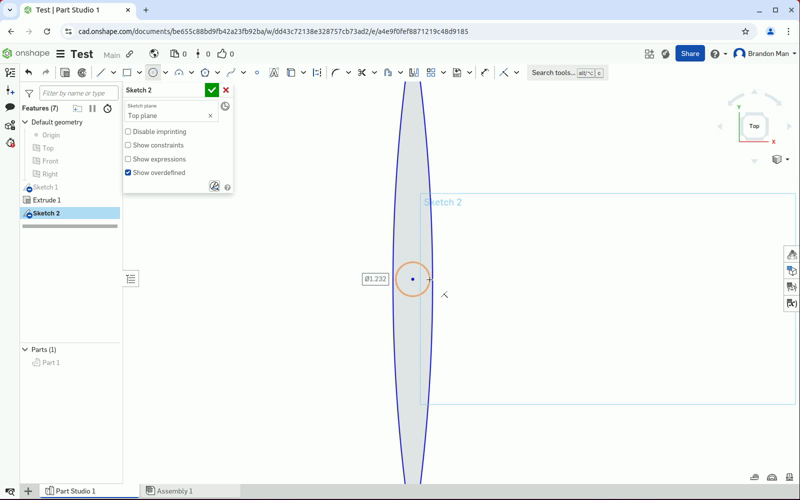
scroll(-6)
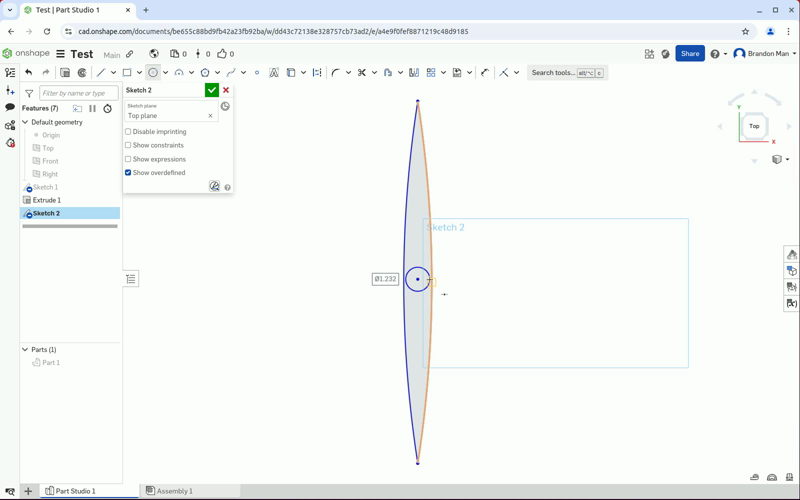
scroll(-6)
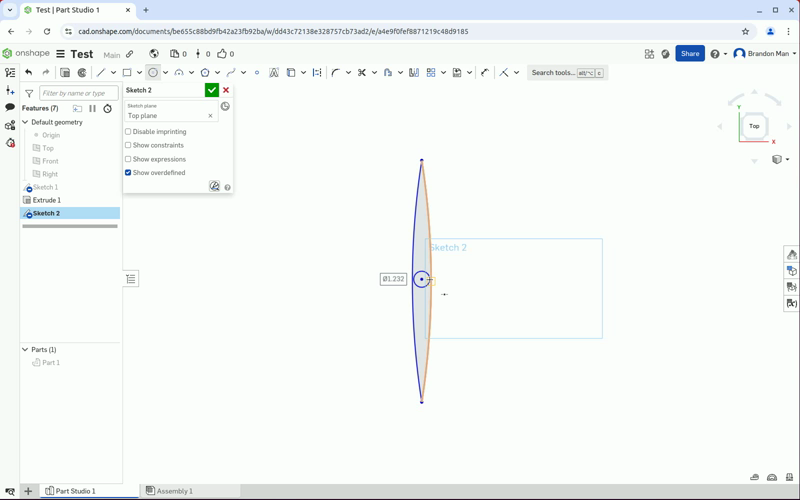
scroll(-6)
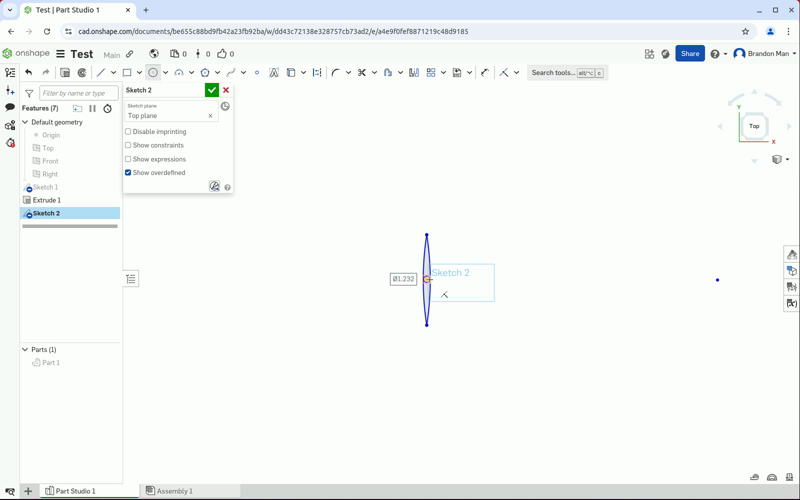
key(esc)
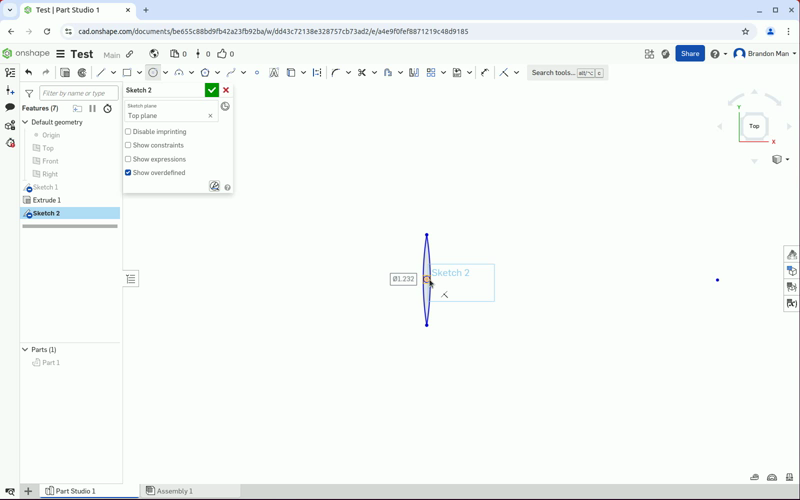
mouse_move(427, 299)
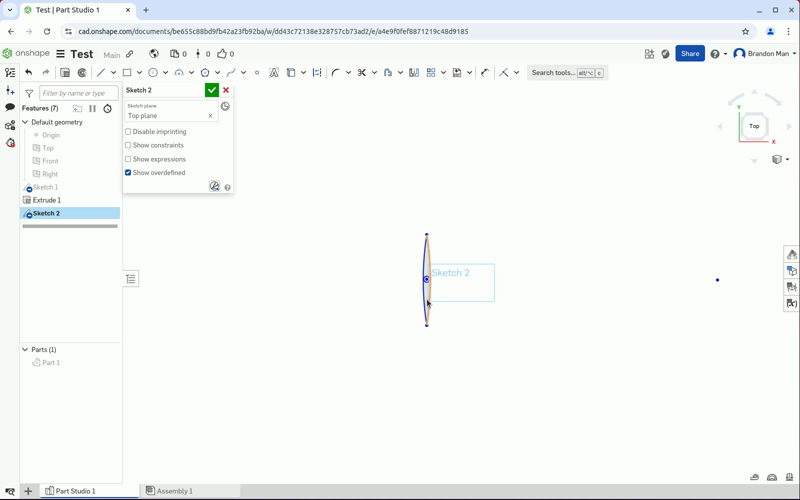
scroll(6)
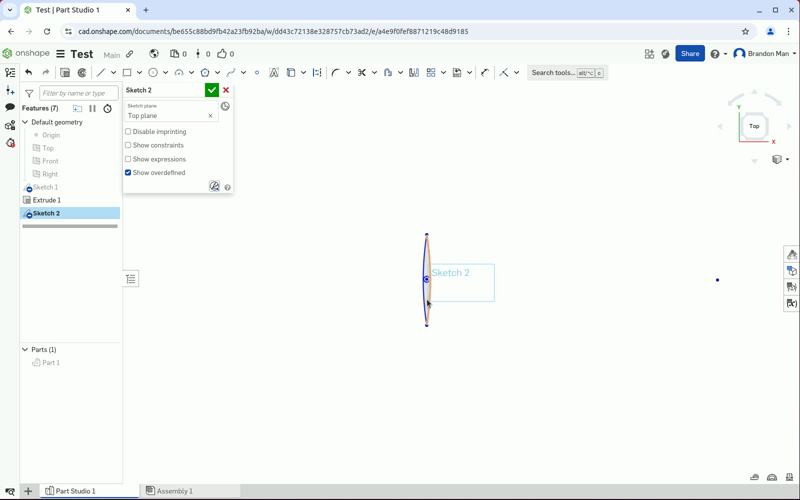
scroll(6)
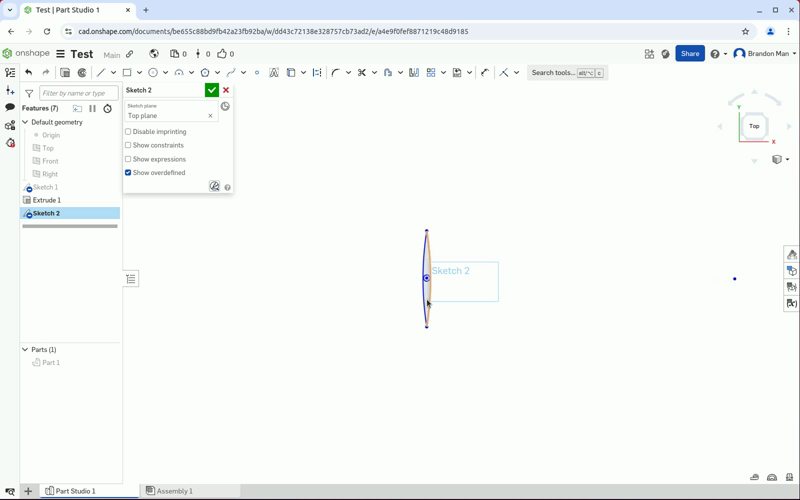
scroll(6)
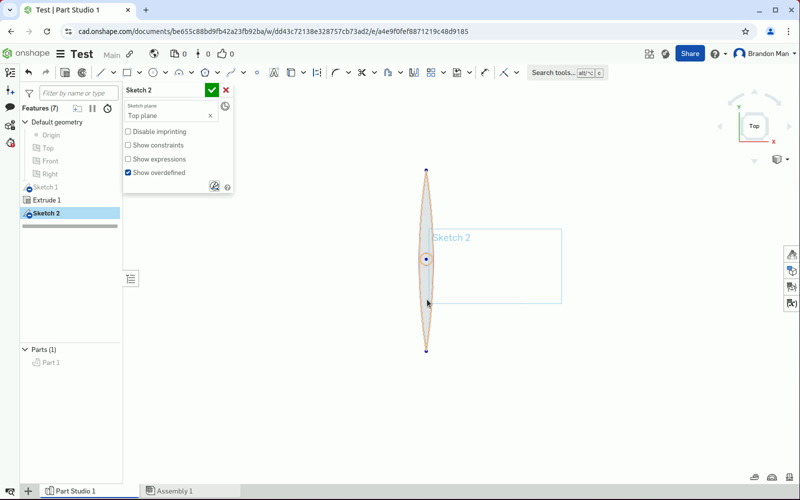
scroll(6)
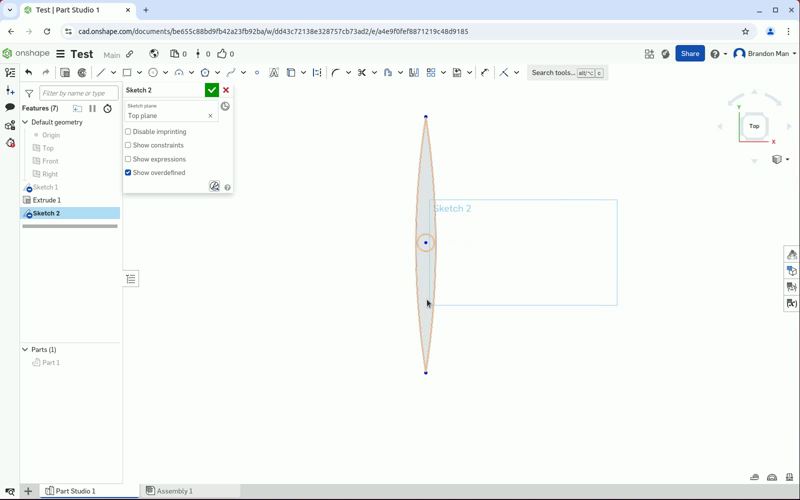
scroll(6)
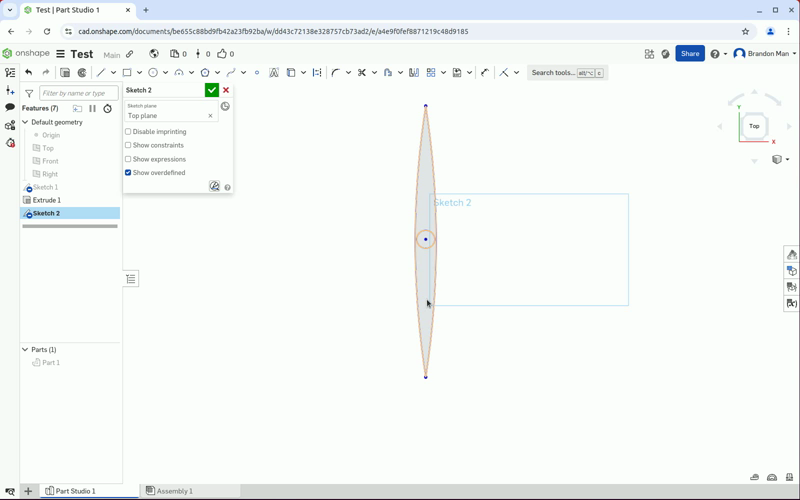
scroll(6)
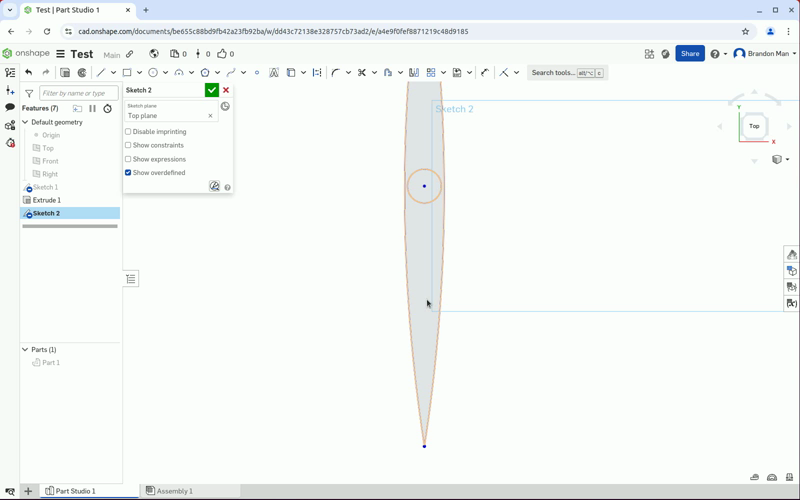
scroll(6)
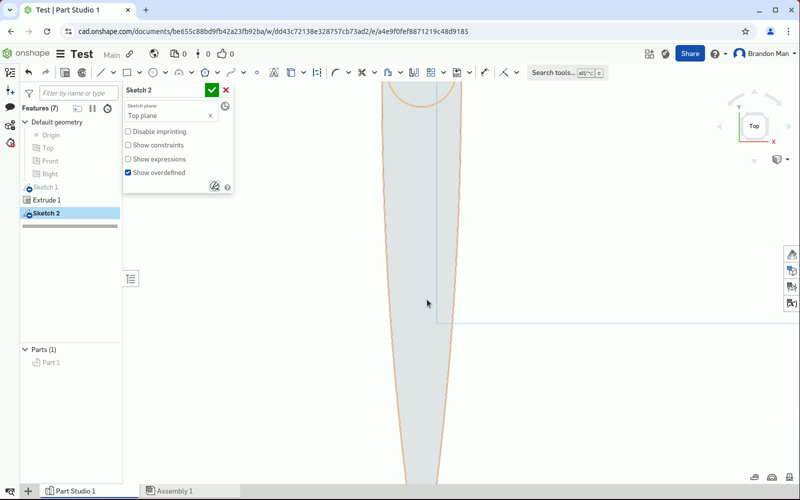
click(427, 299)
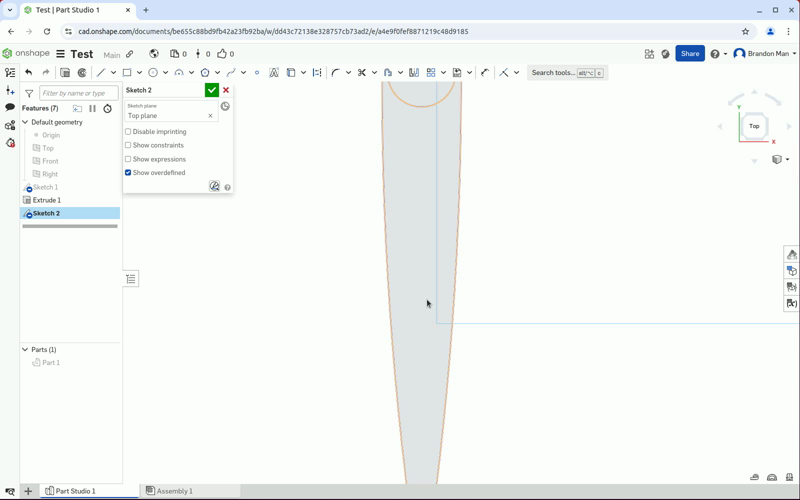
scroll(-6)
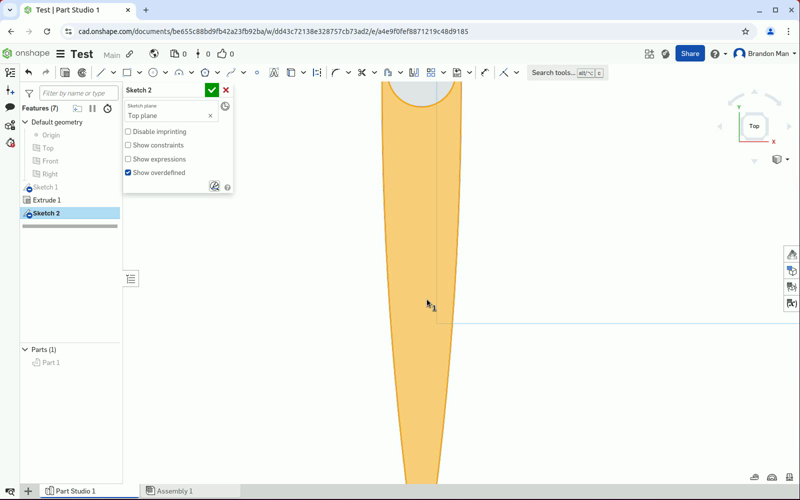
scroll(-6)
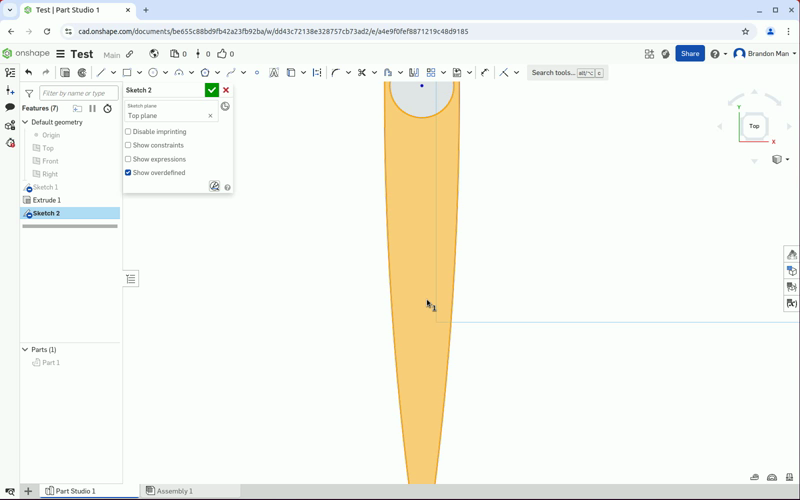
scroll(-6)
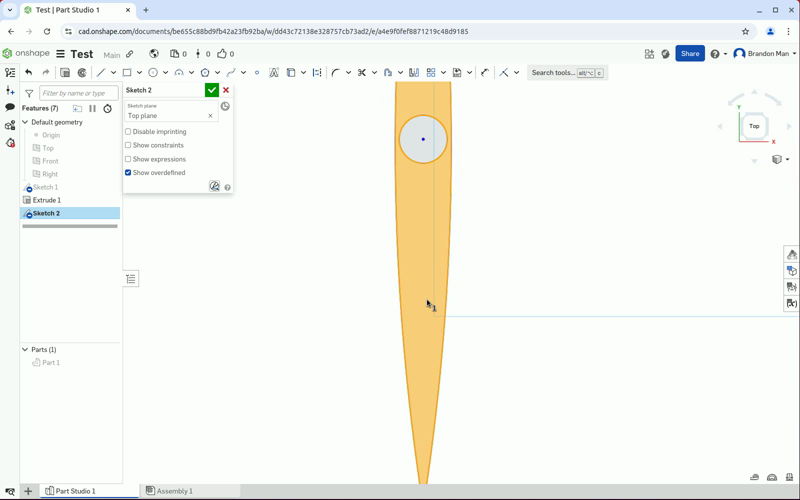
scroll(-6)
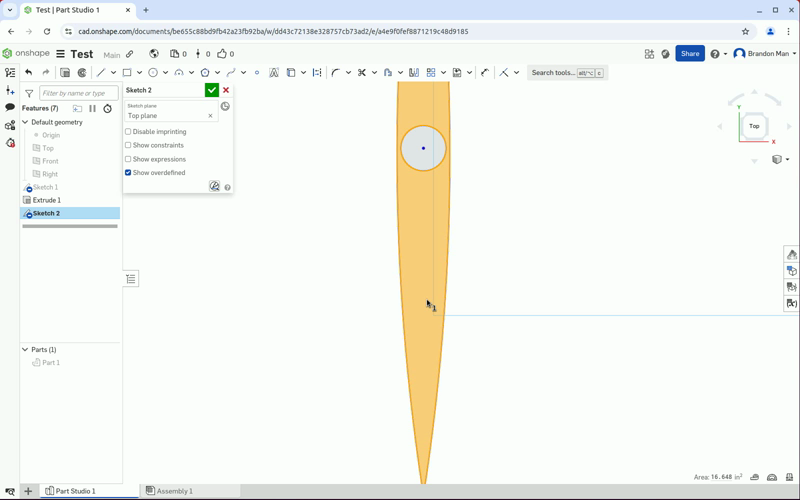
scroll(-6)
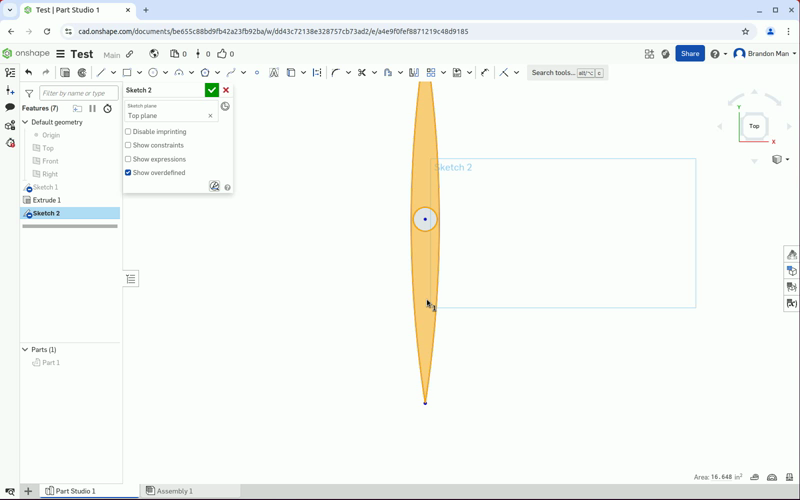
scroll(-6)
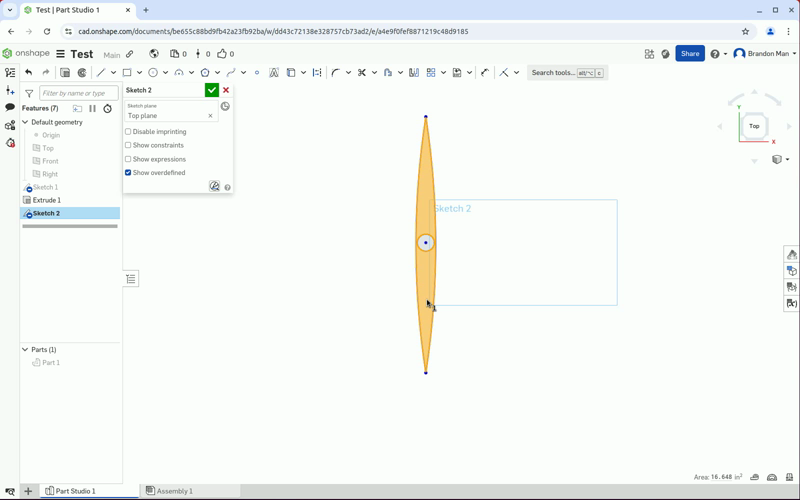
scroll(-6)
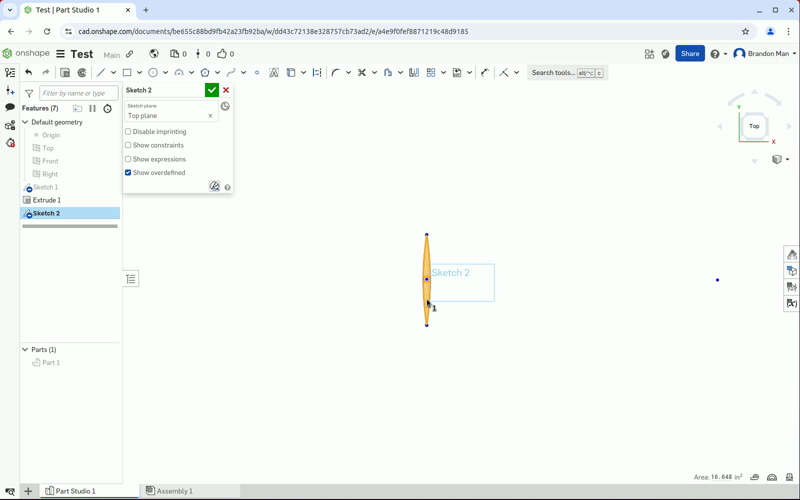
mouse_move(73, 352)
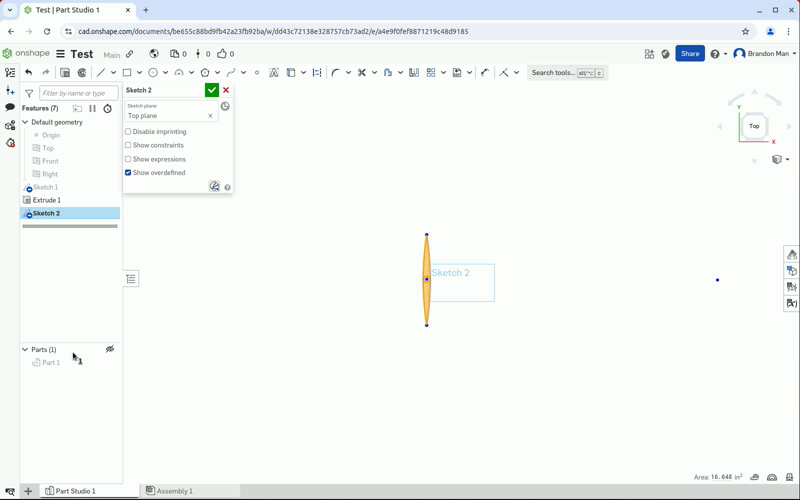
key(shift+y)
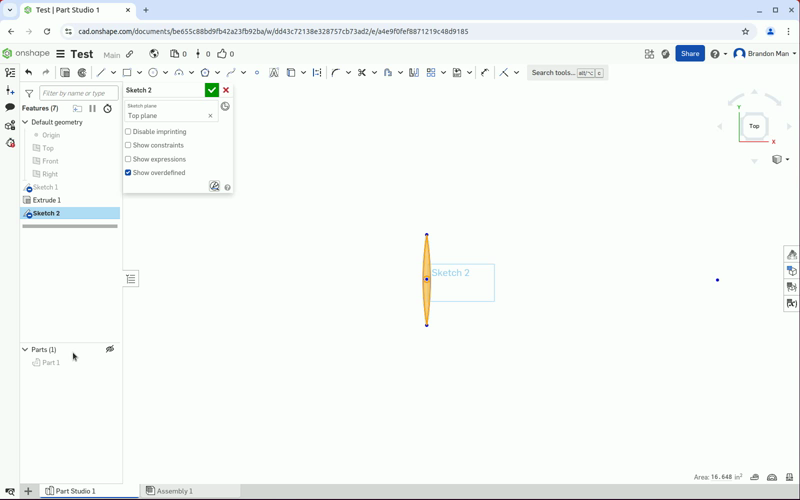
key(shift+e)
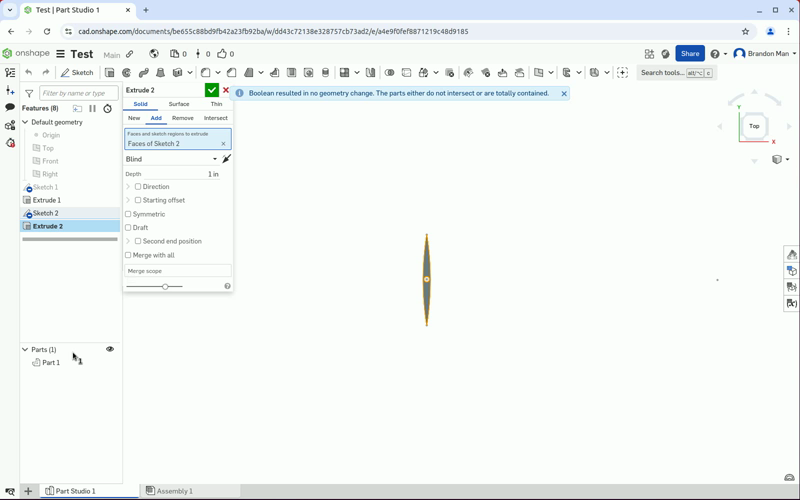
mouse_move(143, 106)
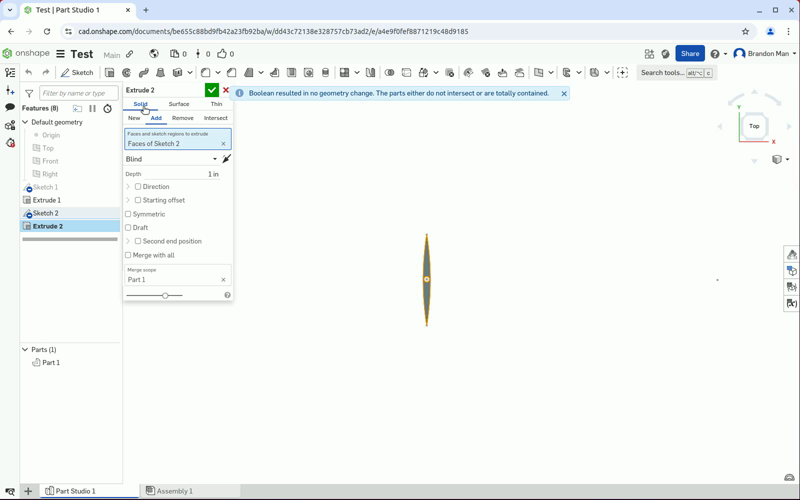
click(143, 106)
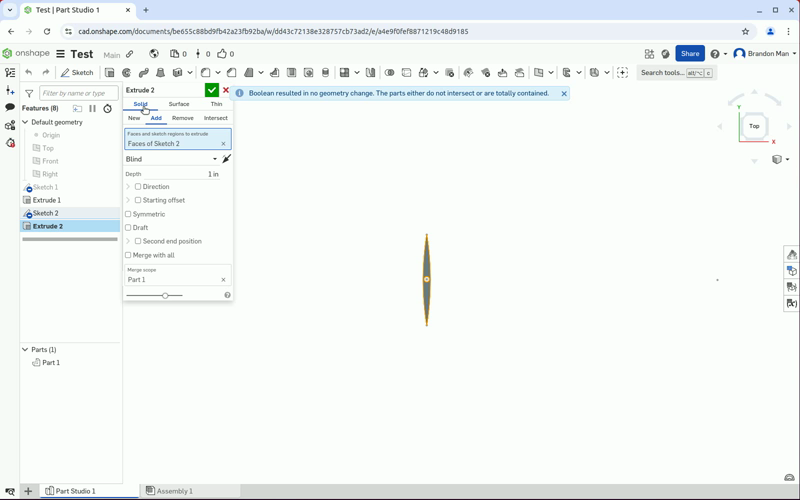
mouse_move(137, 120)
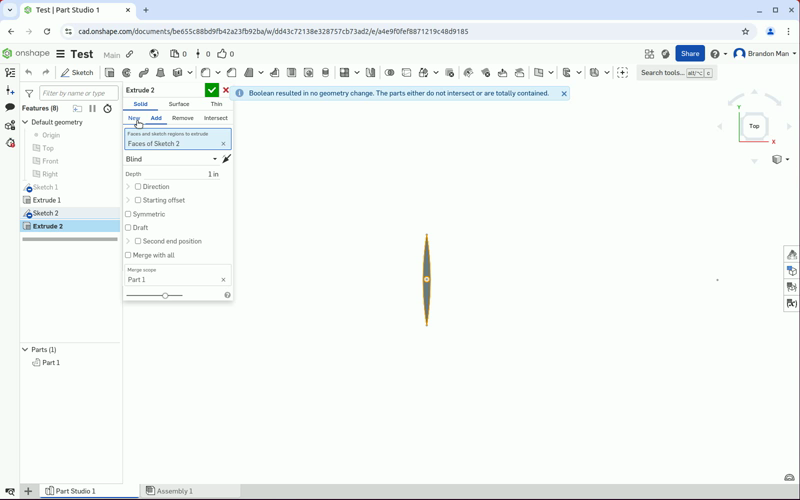
click(137, 120)
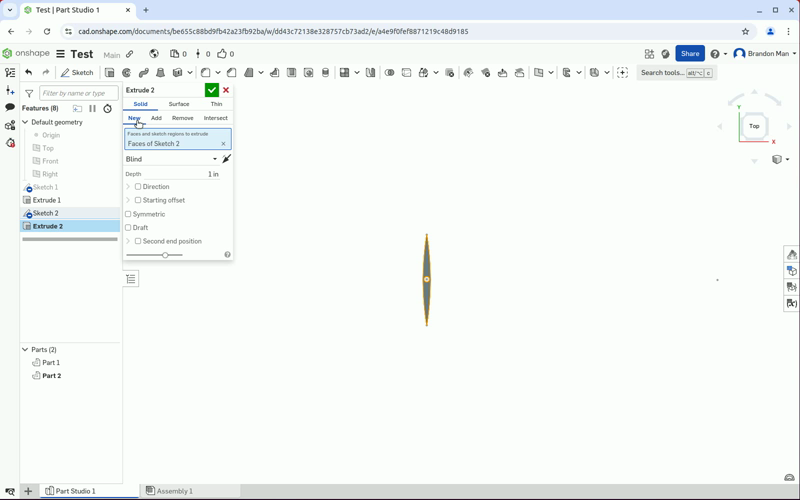
key(tab, 4)
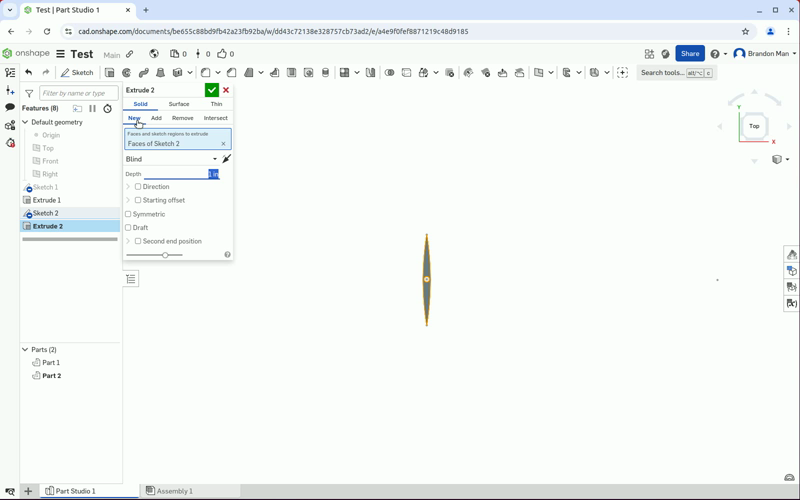
text(21.423)
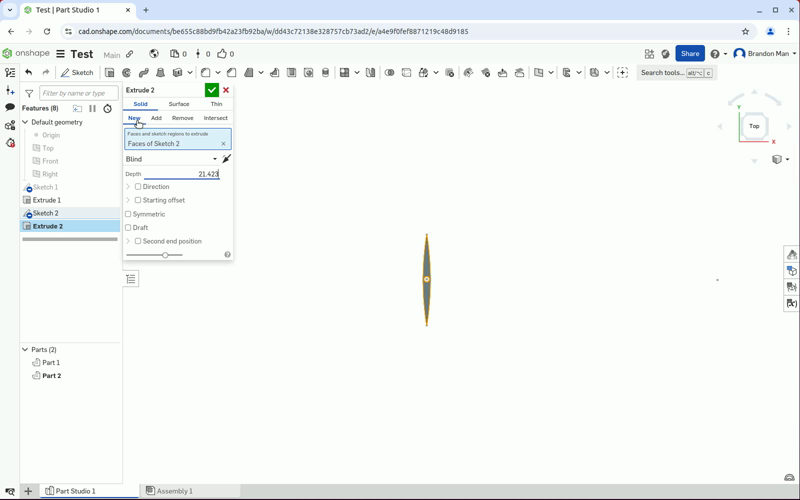
key(enter)
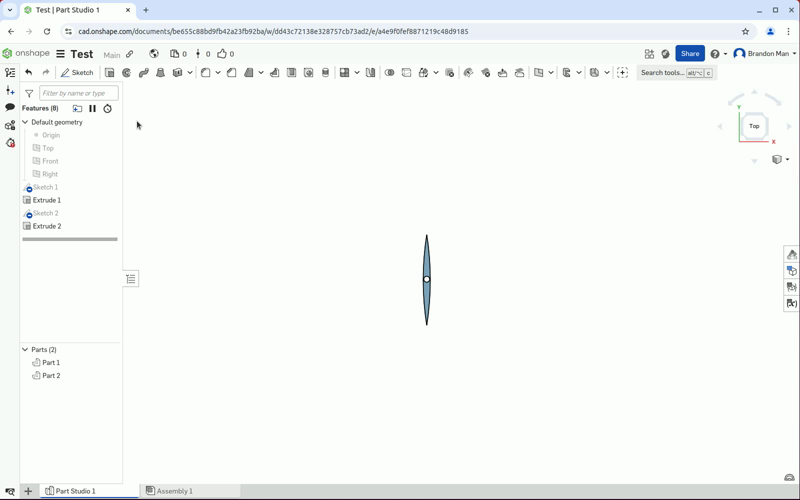
key(shift+h)
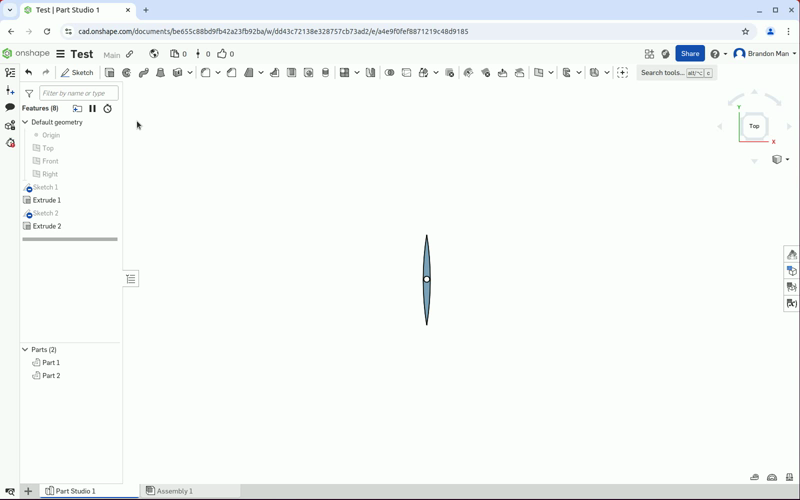
key(shift+h)
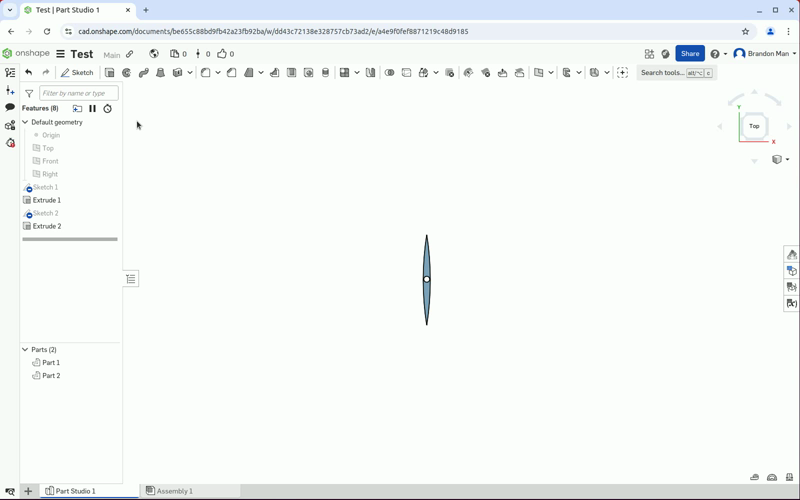
mouse_move(73, 189)
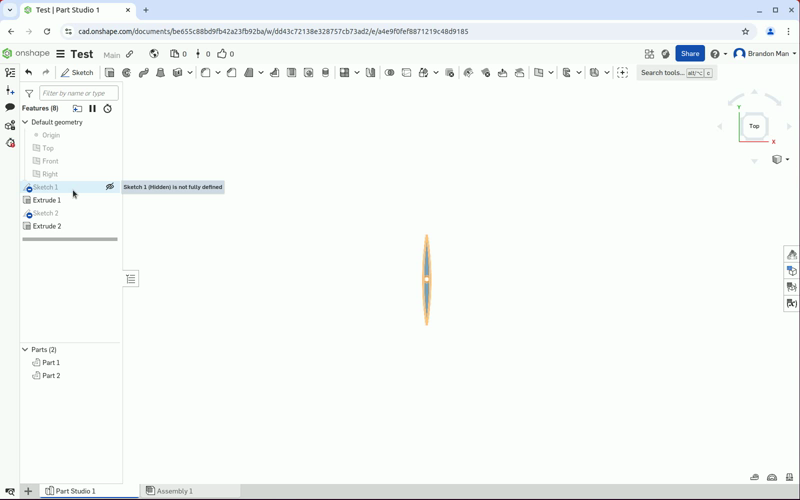
click(73, 189)
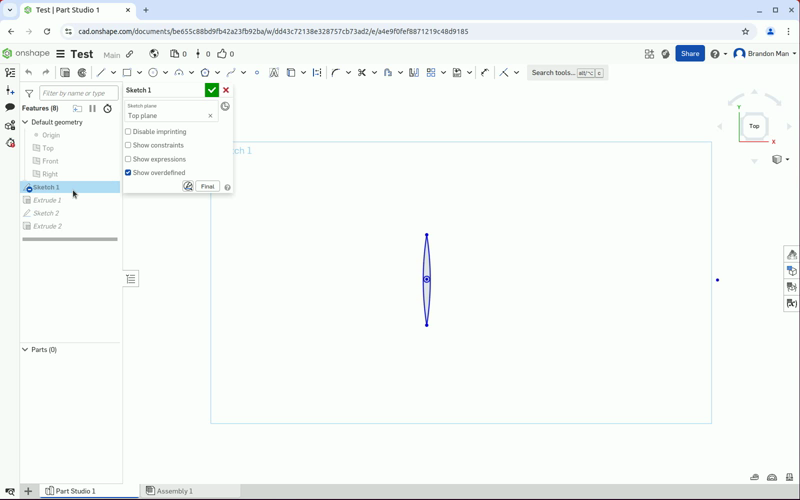
mouse_move(229, 92)
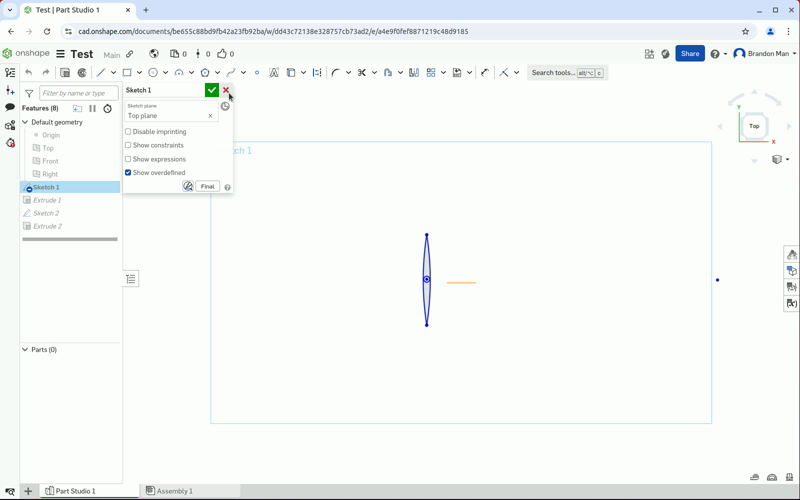
click(229, 92)
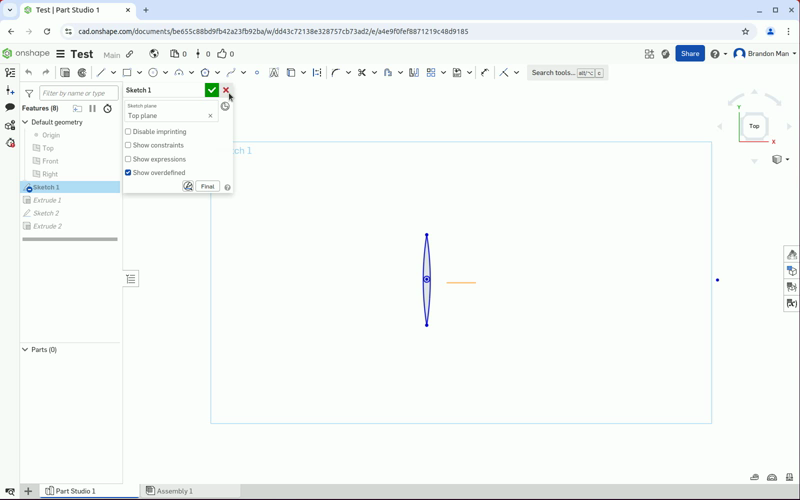
key(shift+s)
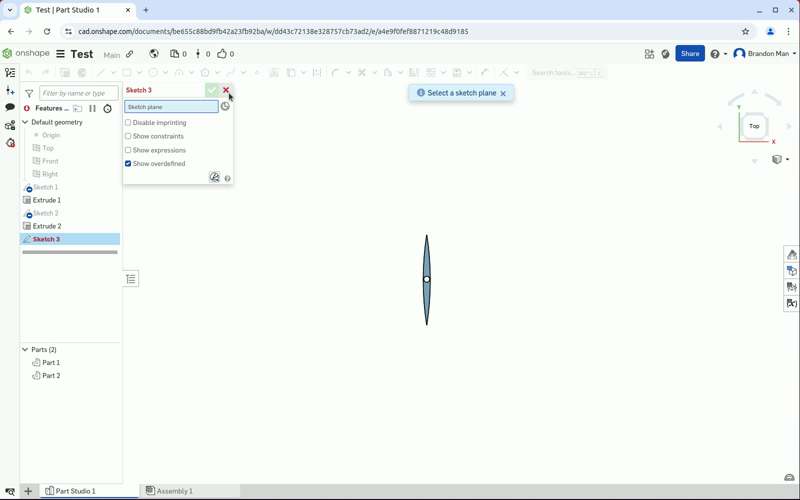
mouse_move(73, 150)
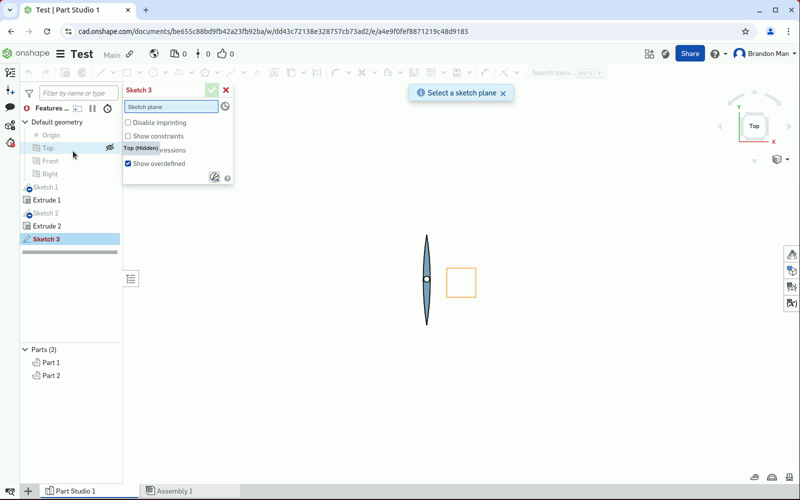
click(73, 150)
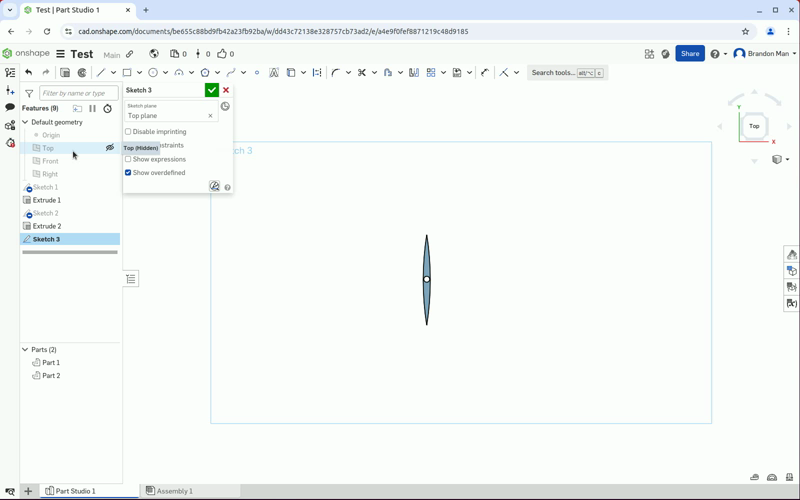
mouse_move(73, 352)
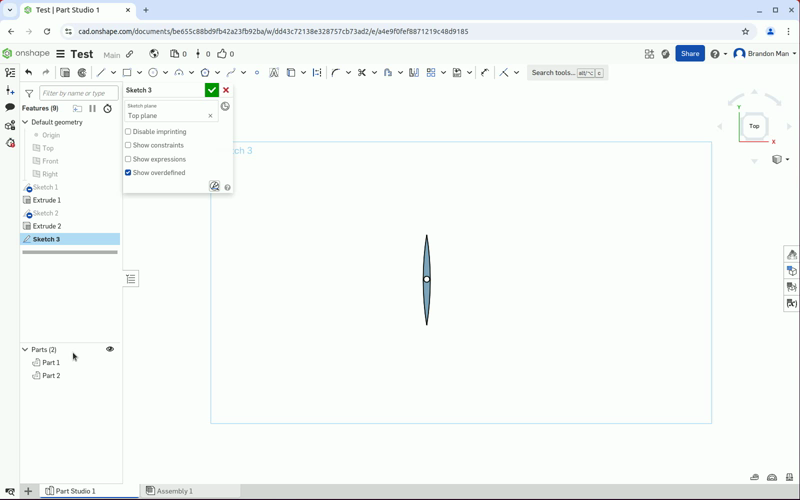
key(y)
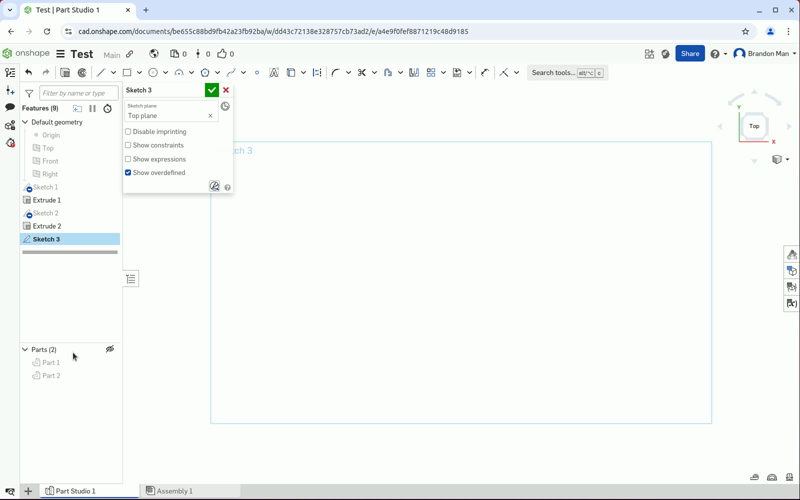
key(c)
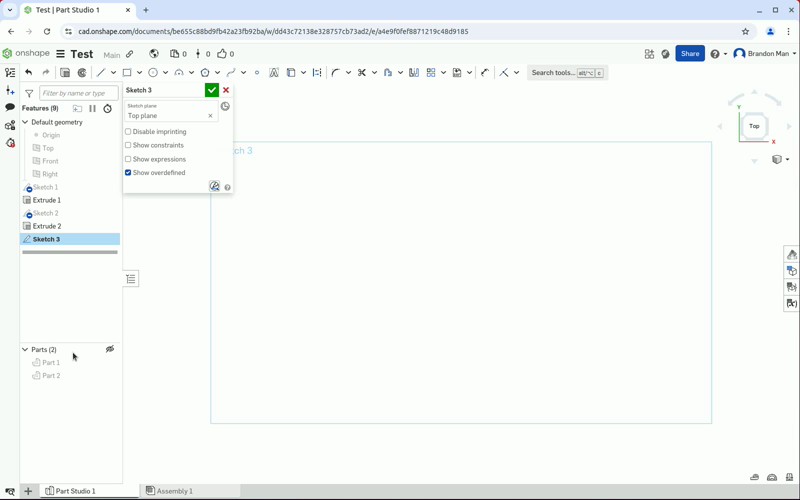
key_down(shift)
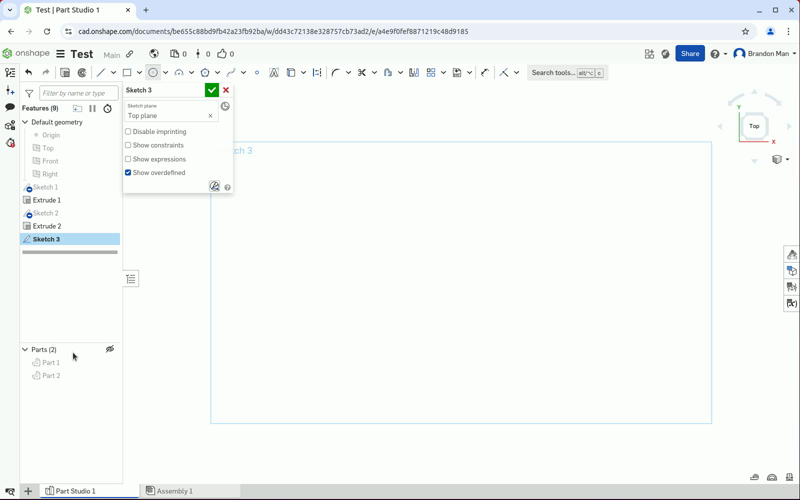
mouse_move(426, 279)
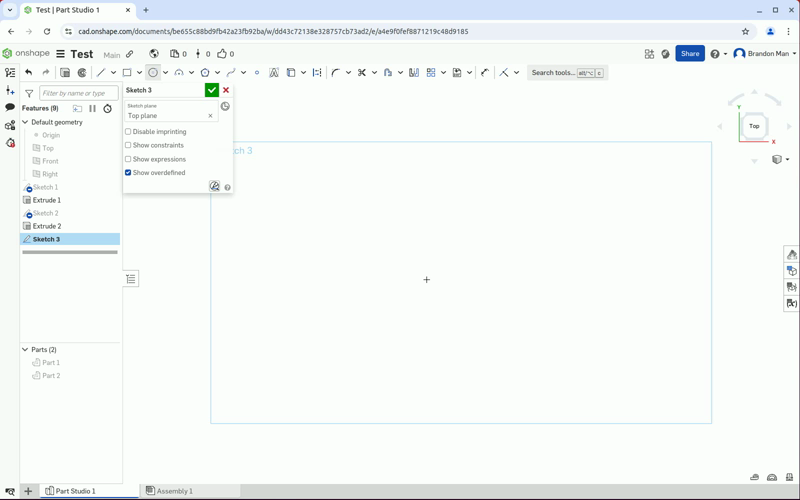
click(426, 279)
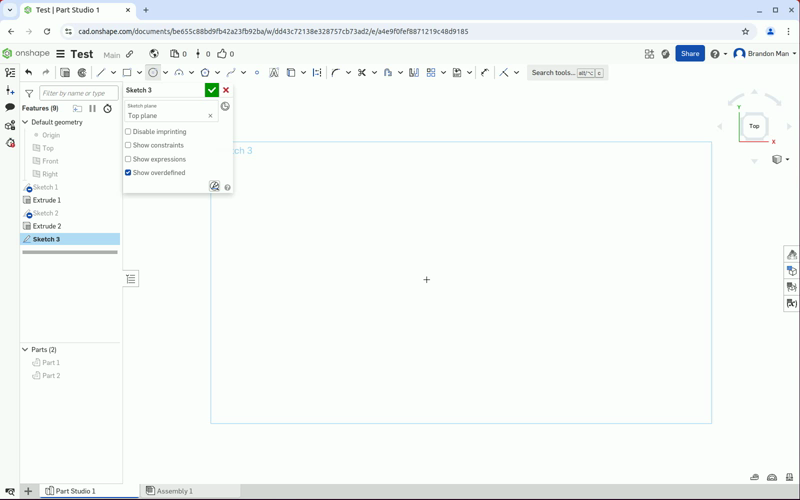
key_up(shift)
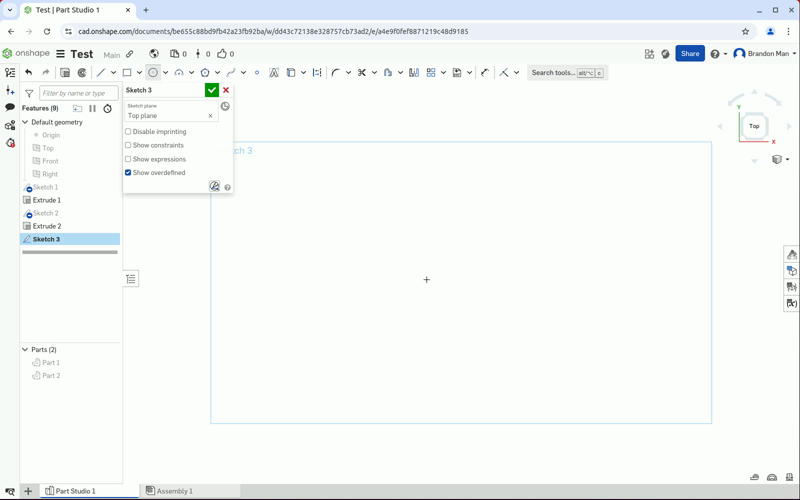
mouse_move(430, 279)
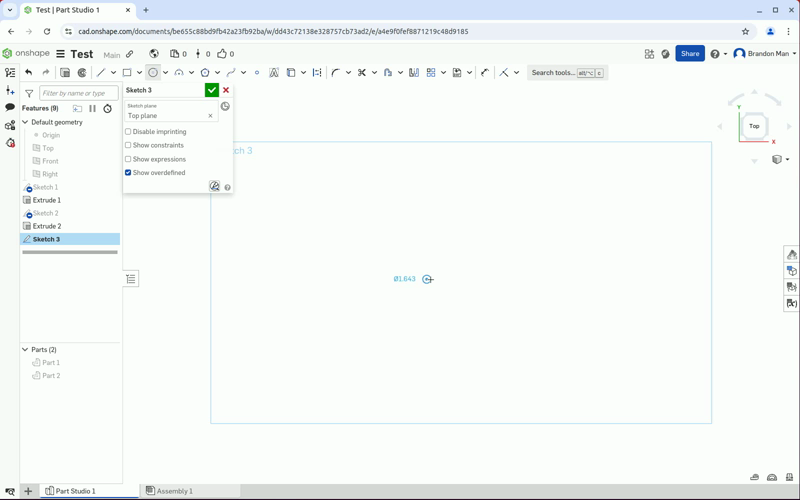
click(430, 279)
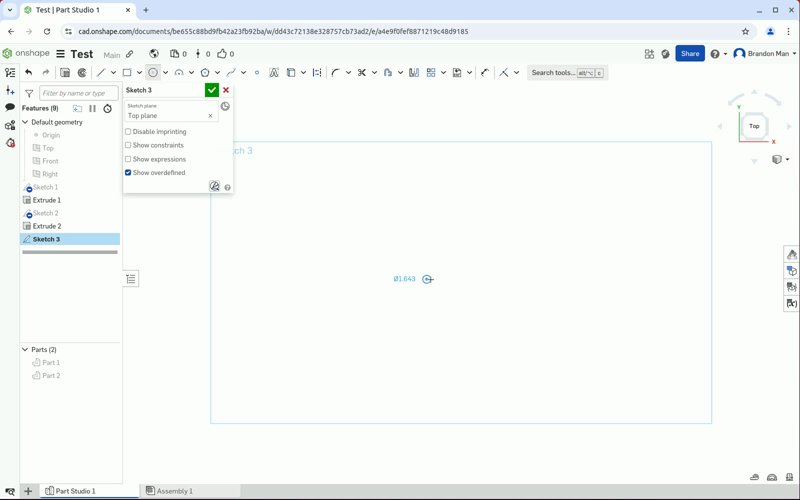
key(esc)
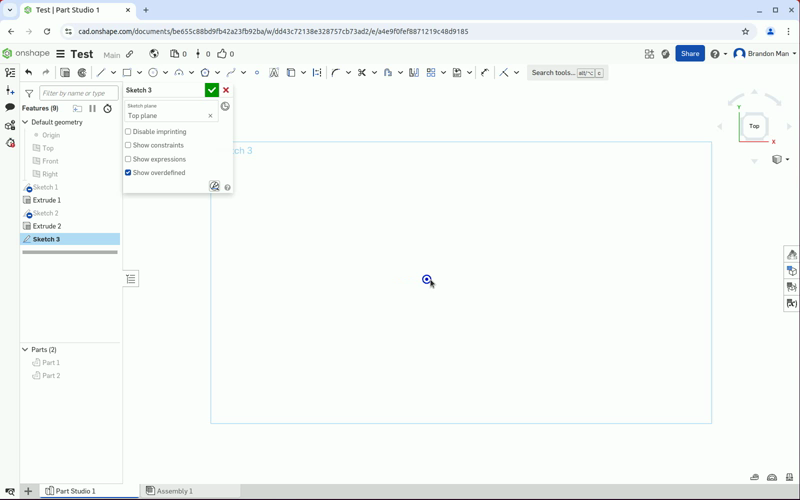
mouse_move(425, 280)
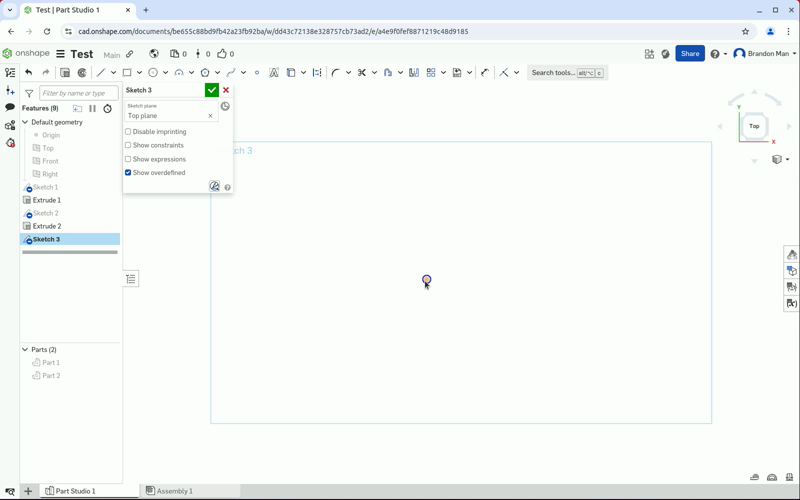
scroll(6)
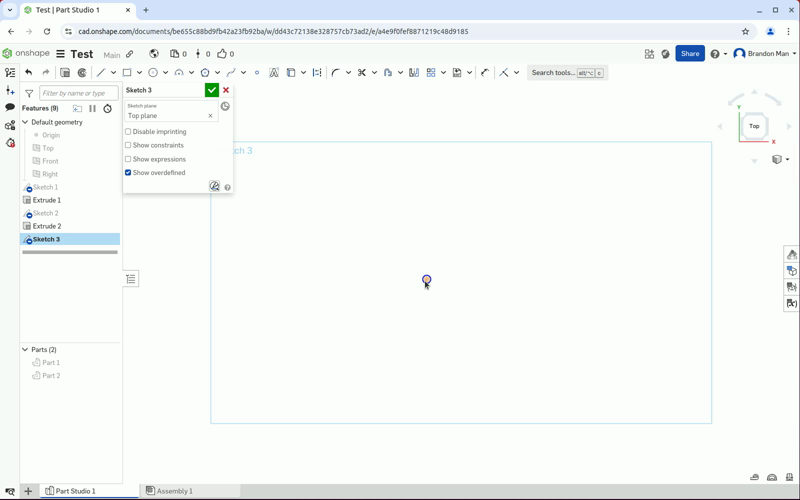
scroll(6)
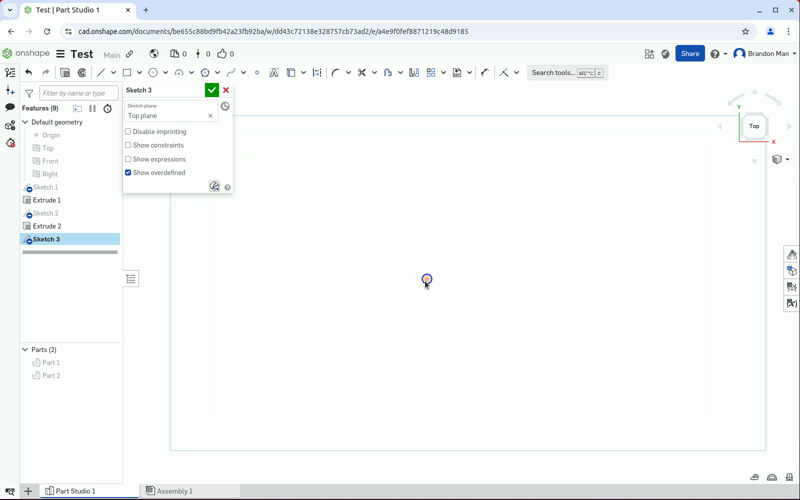
scroll(6)
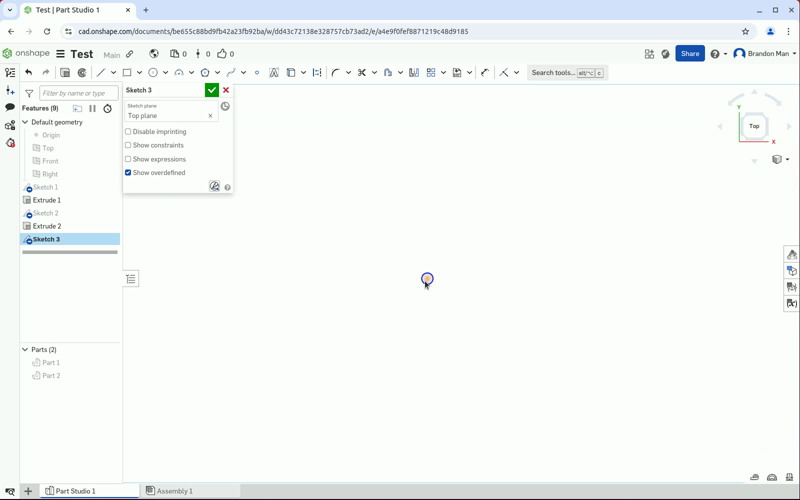
scroll(6)
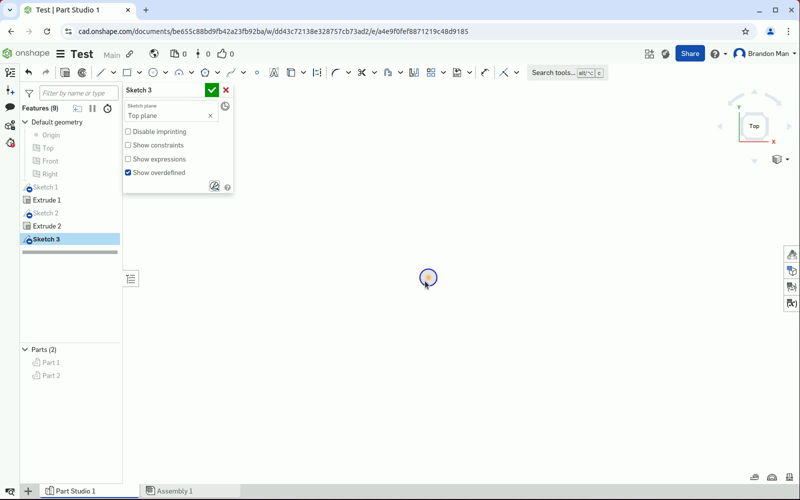
scroll(6)
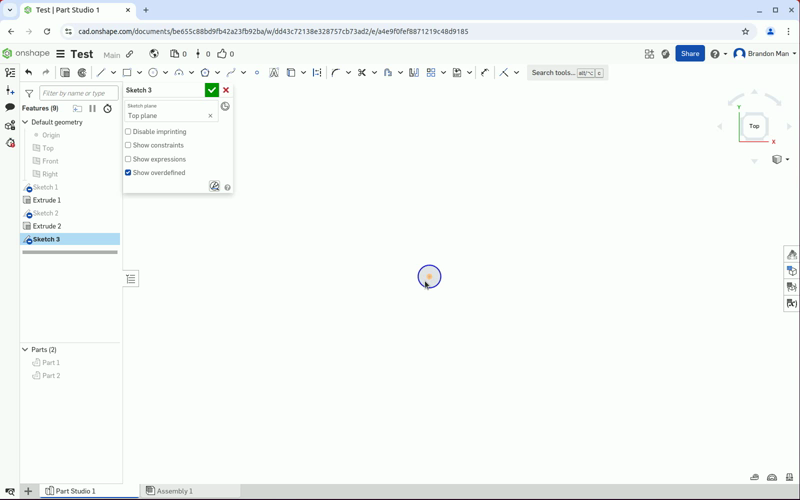
scroll(6)
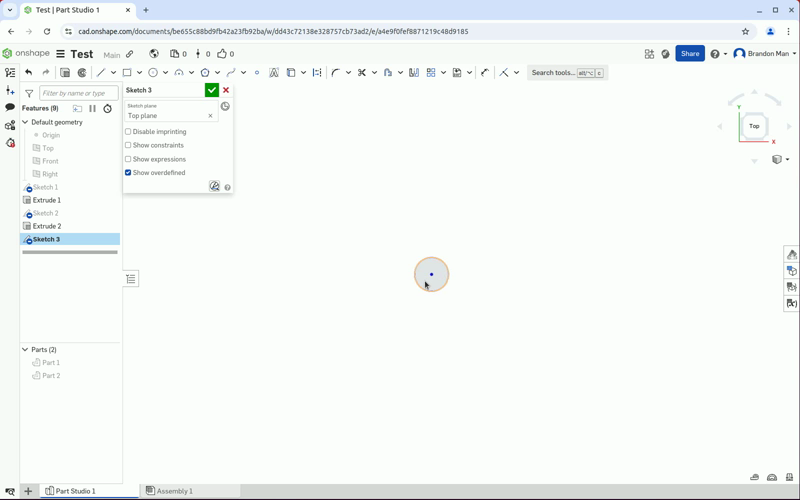
scroll(6)
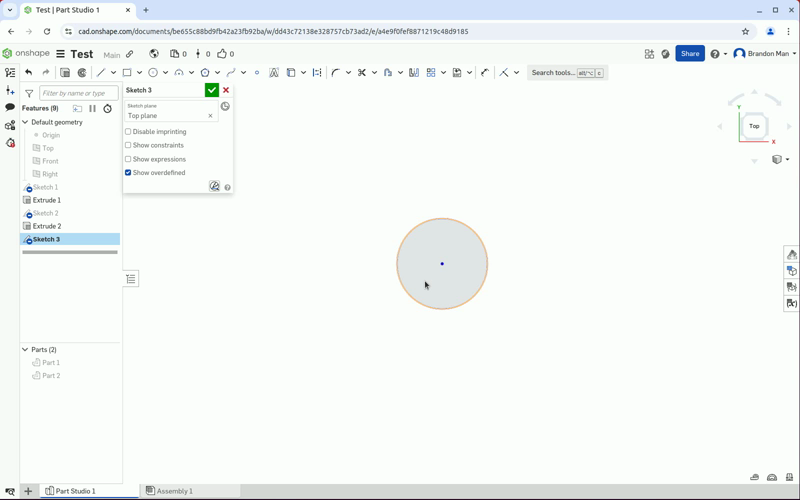
click(425, 280)
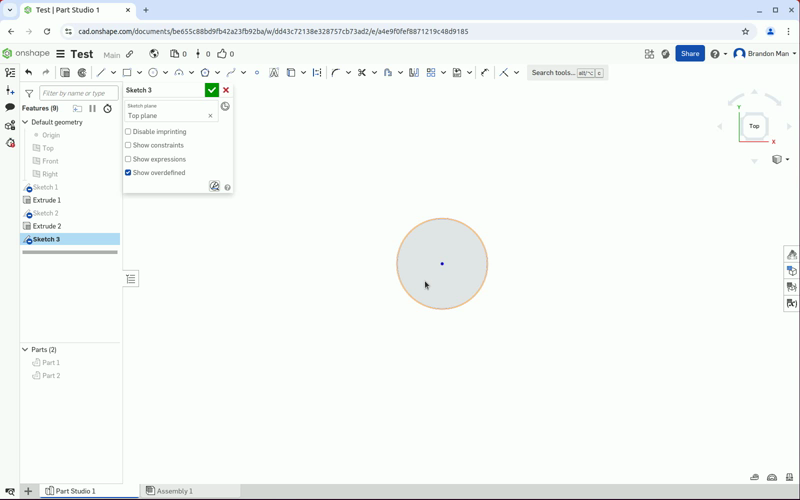
scroll(-6)
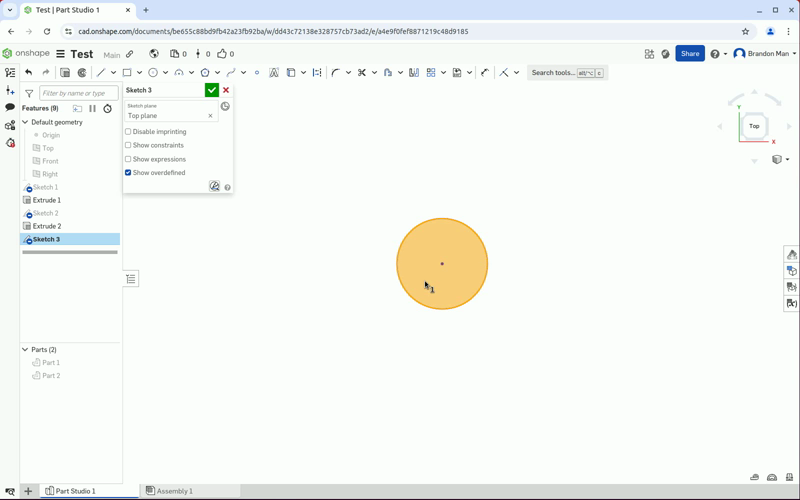
scroll(-6)
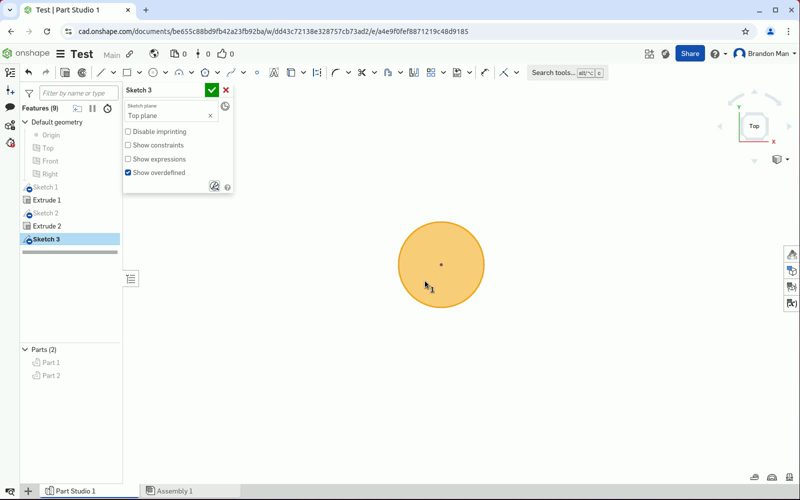
scroll(-6)
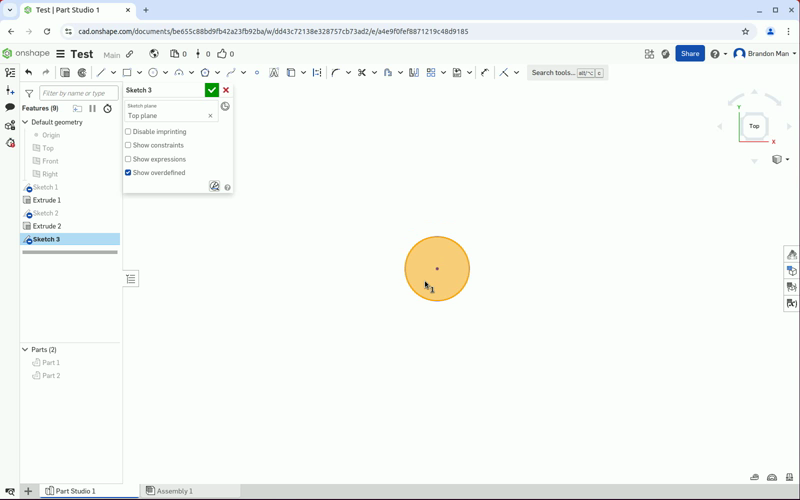
scroll(-6)
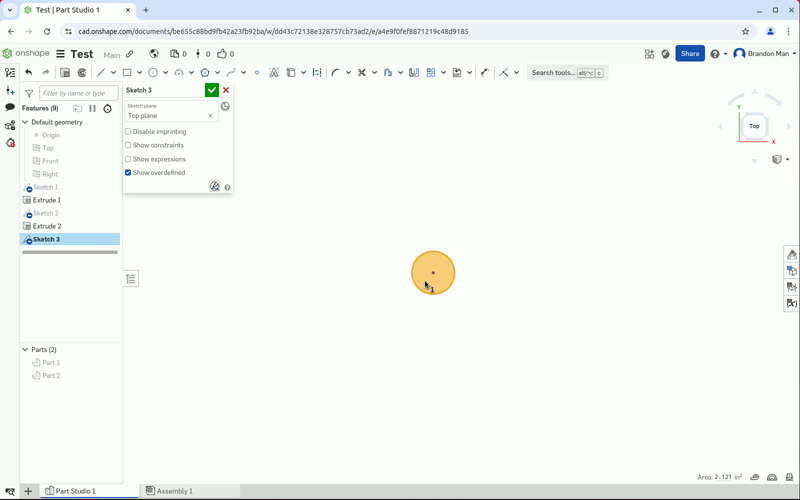
scroll(-6)
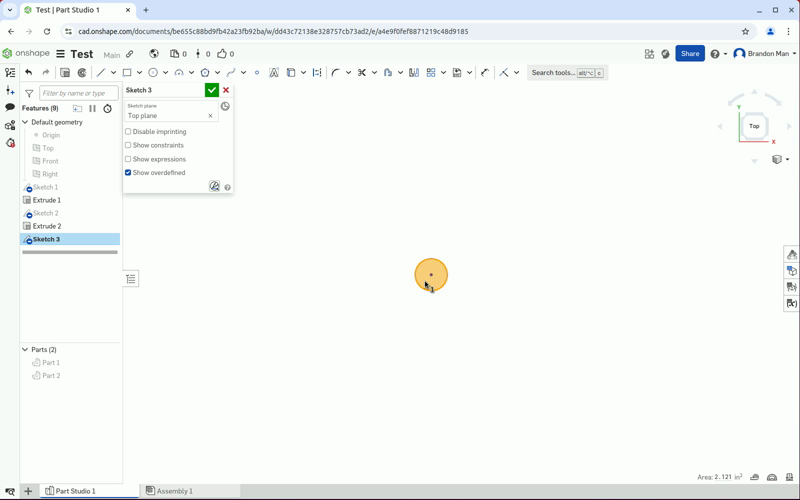
scroll(-6)
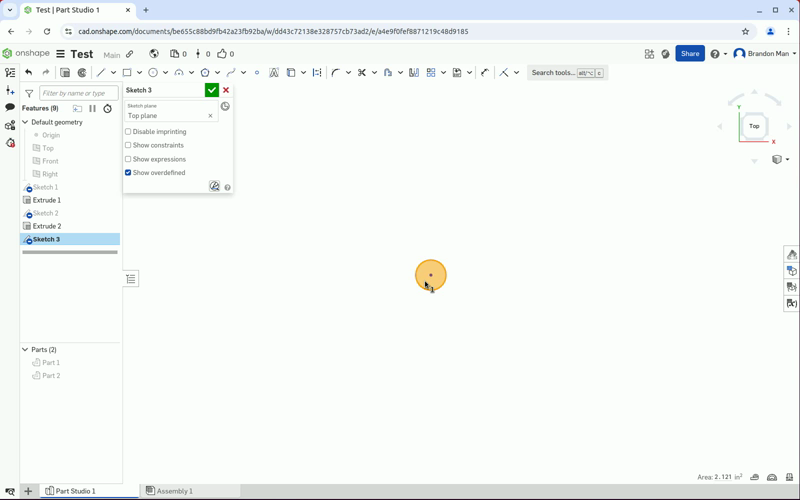
scroll(-6)
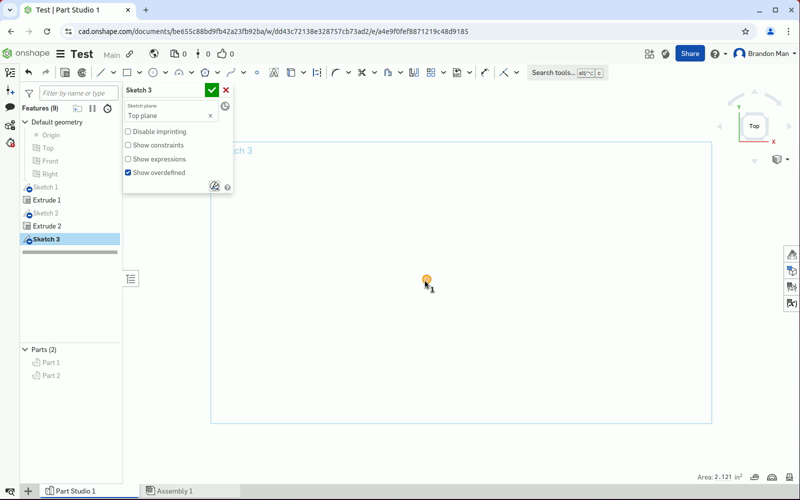
mouse_move(73, 352)
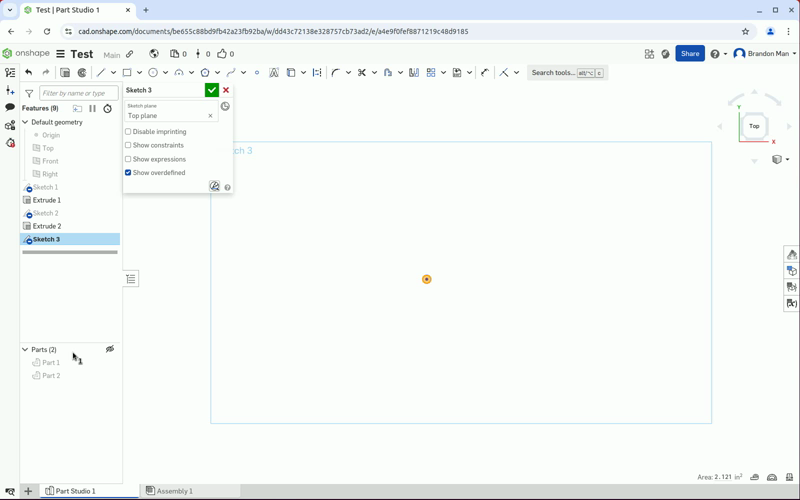
key(shift+y)
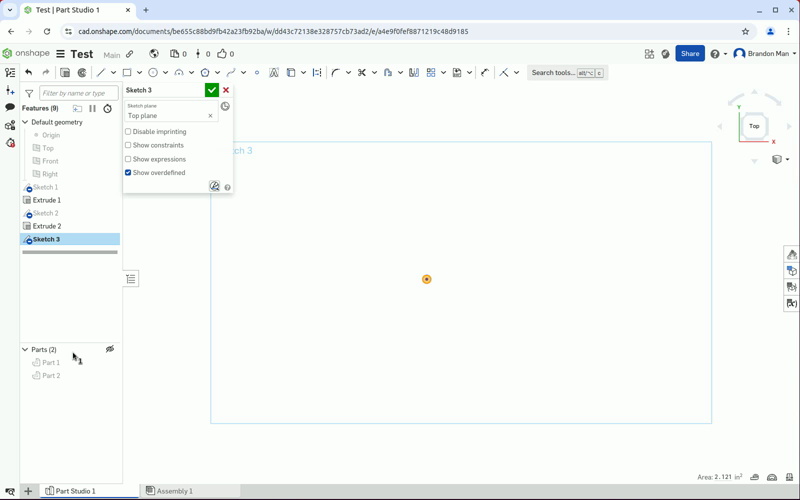
key(shift+e)
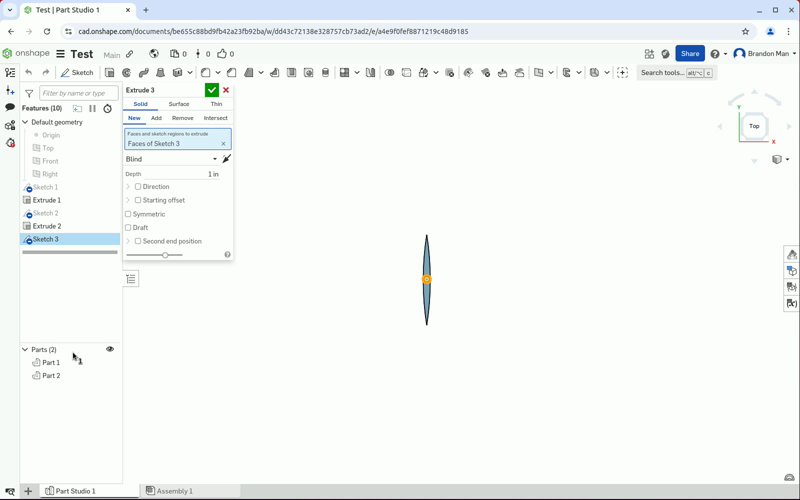
mouse_move(143, 106)
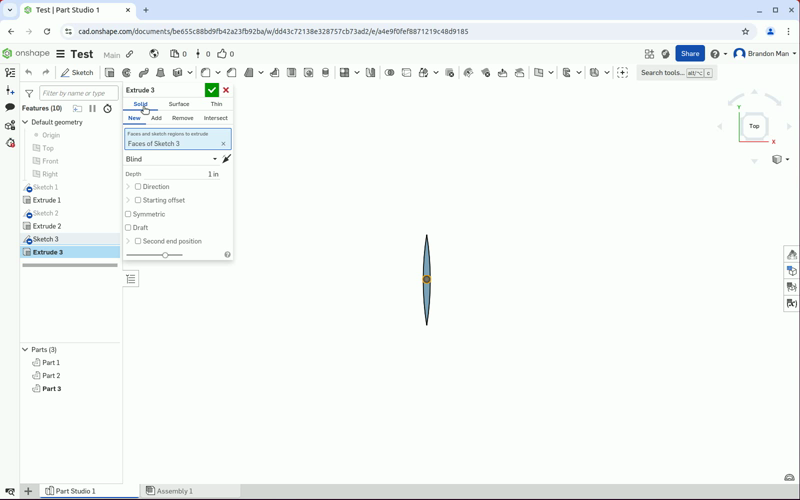
click(143, 106)
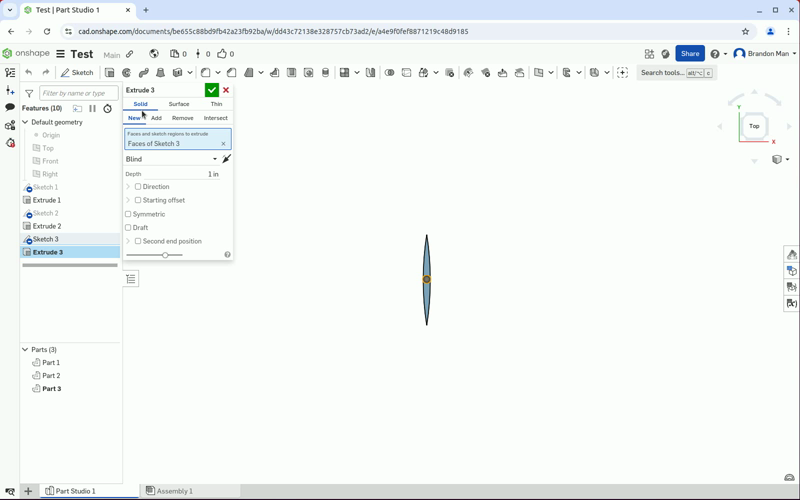
mouse_move(137, 120)
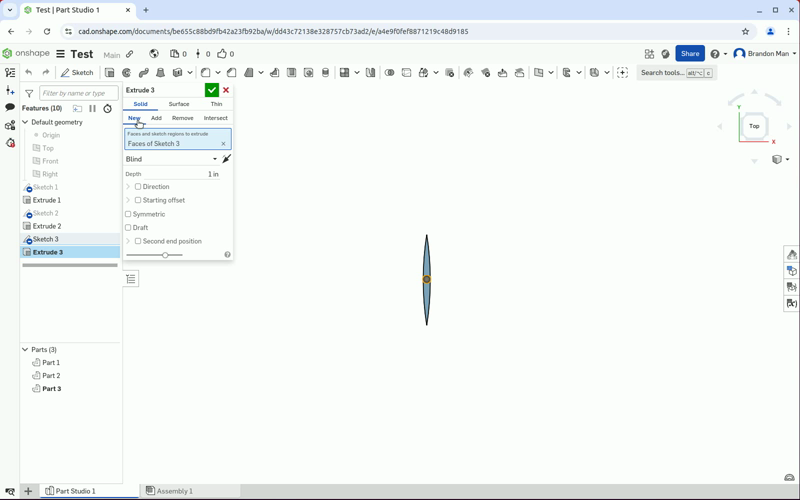
click(137, 120)
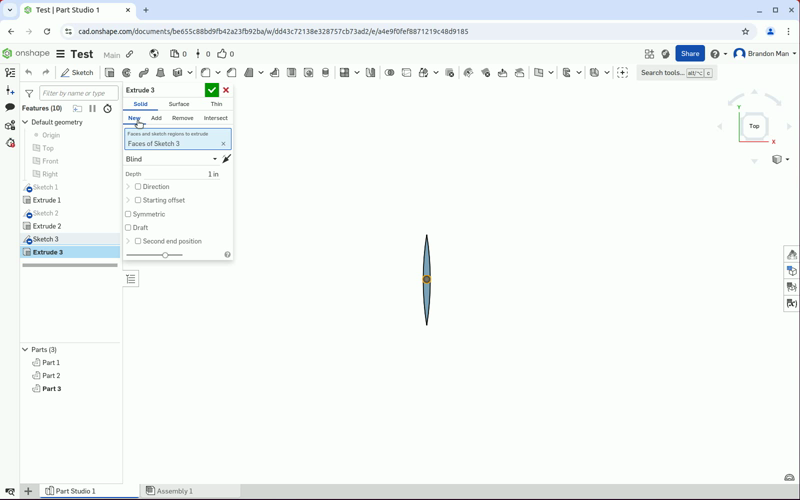
key(tab, 4)
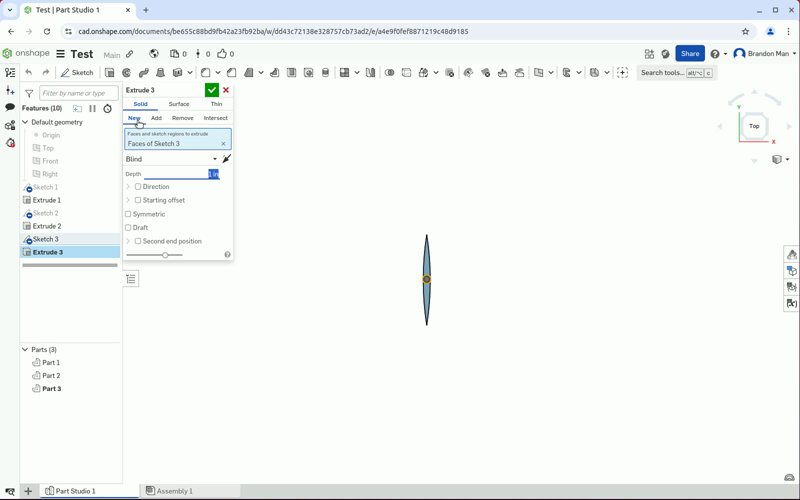
text(23.108)
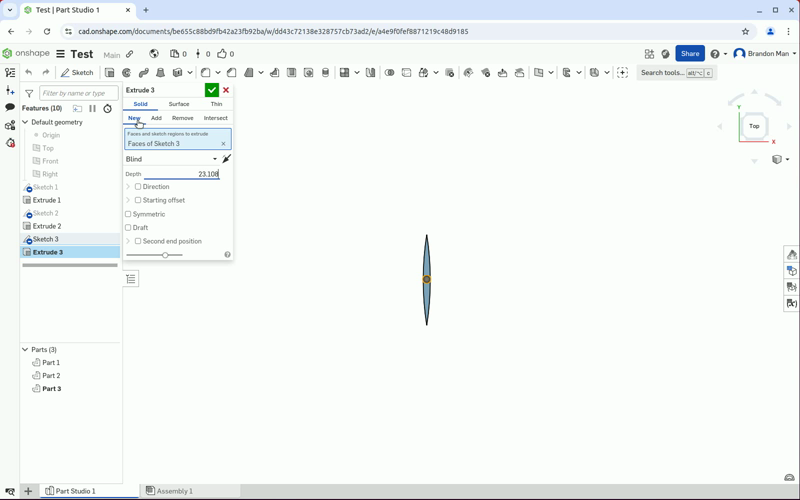
key(tab, 3)
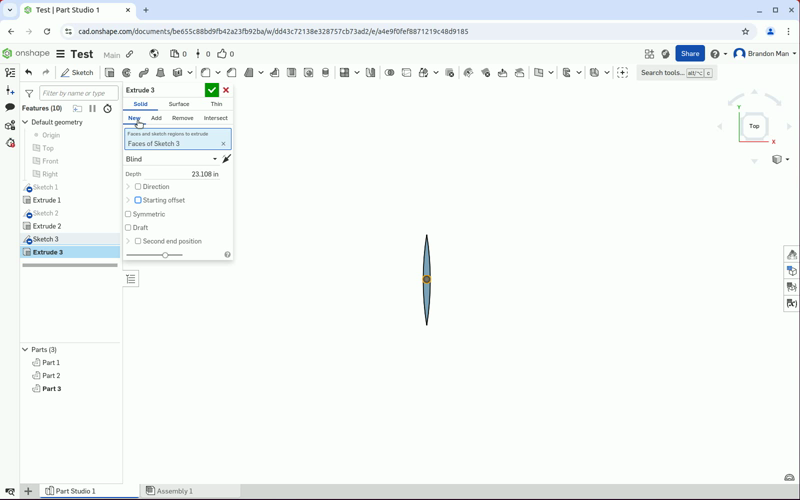
key(tab, 2)
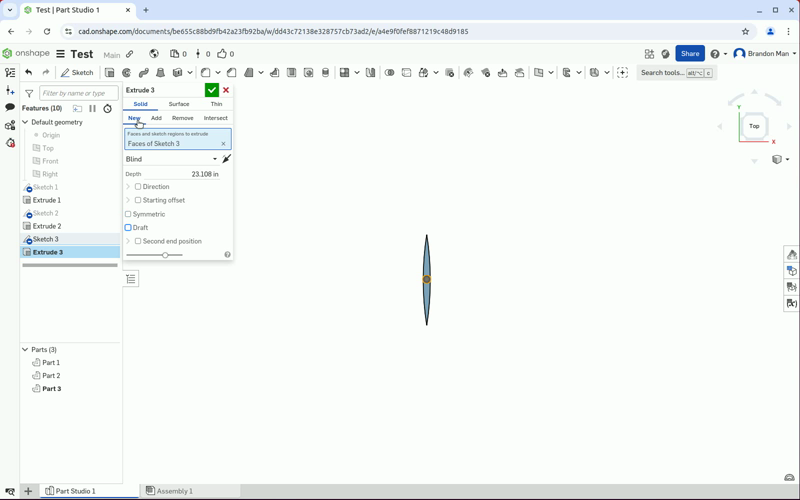
key(space)
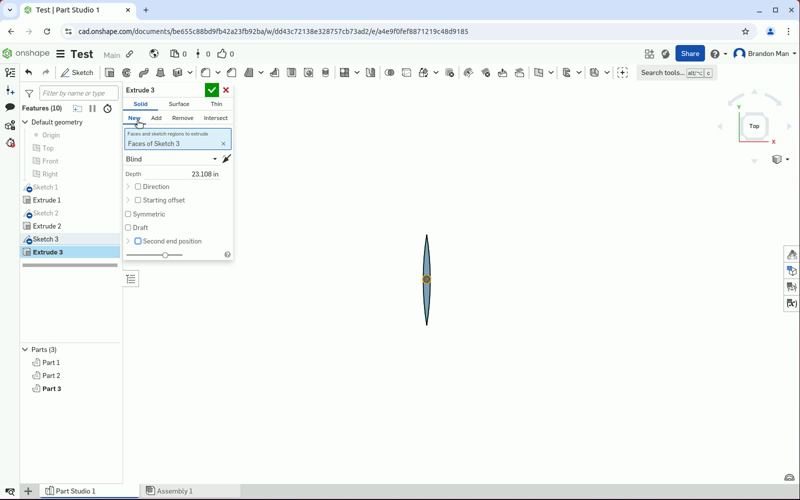
key(tab, 3)
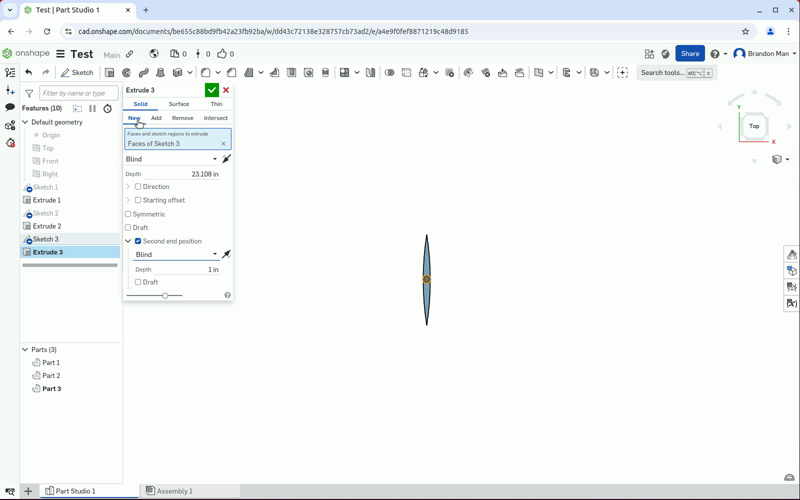
text(1.685)
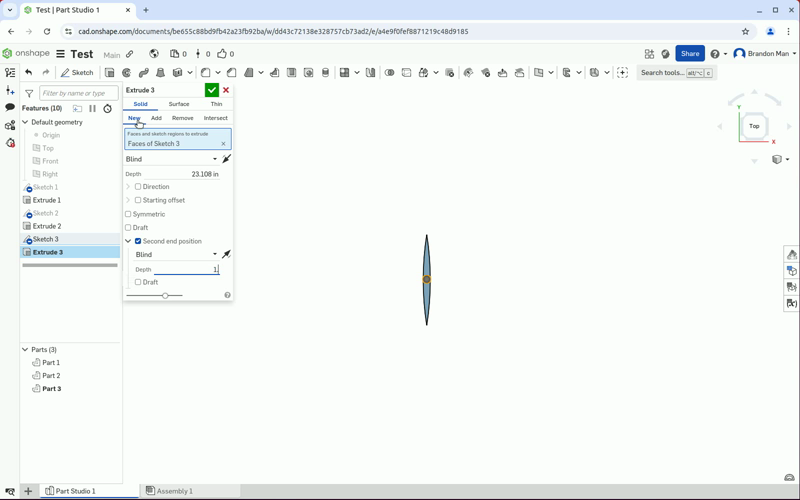
key(enter)
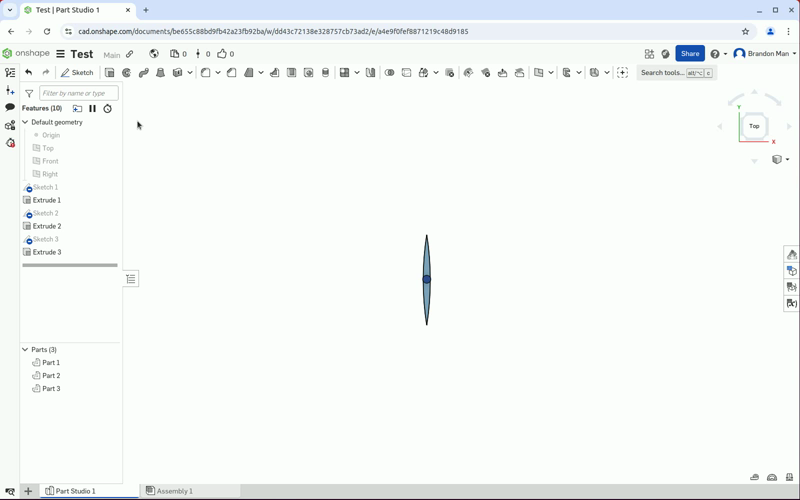
key(shift+h)
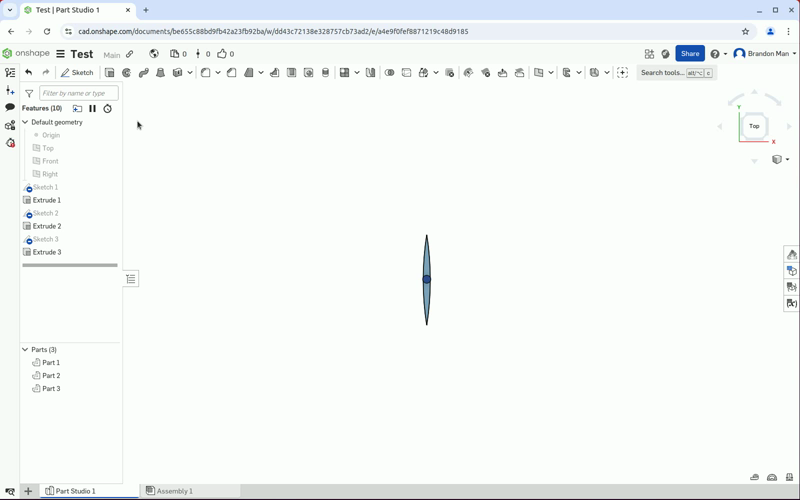
key(shift+h)
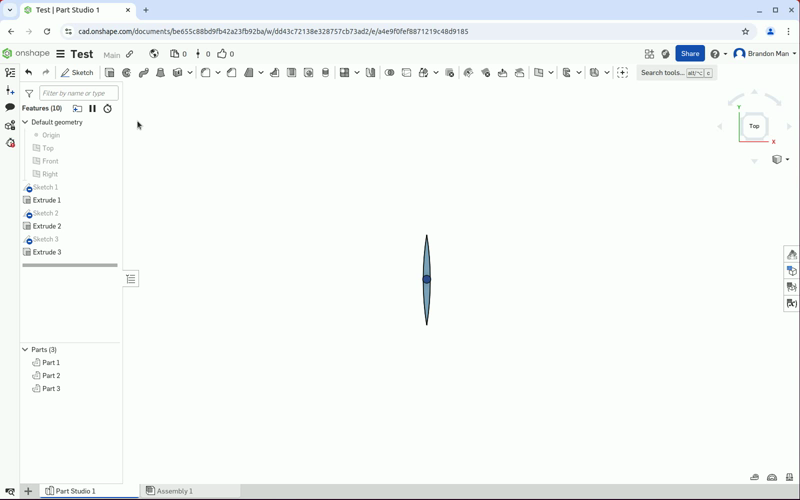
key(shift+7)
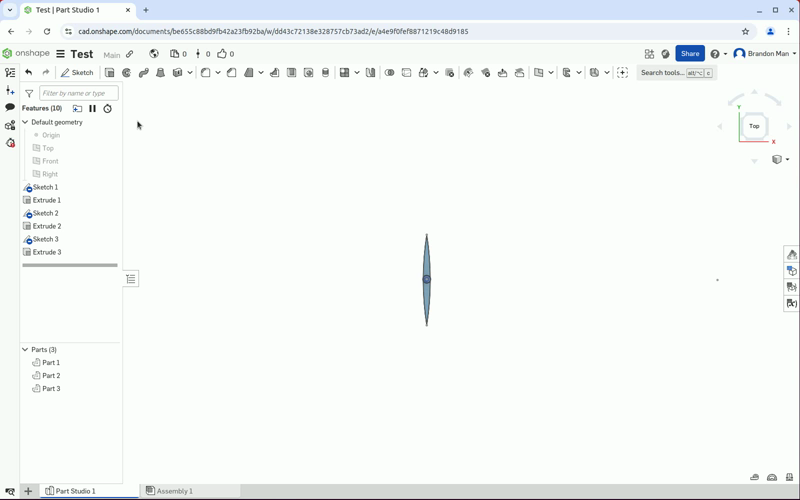
key(up, 3)
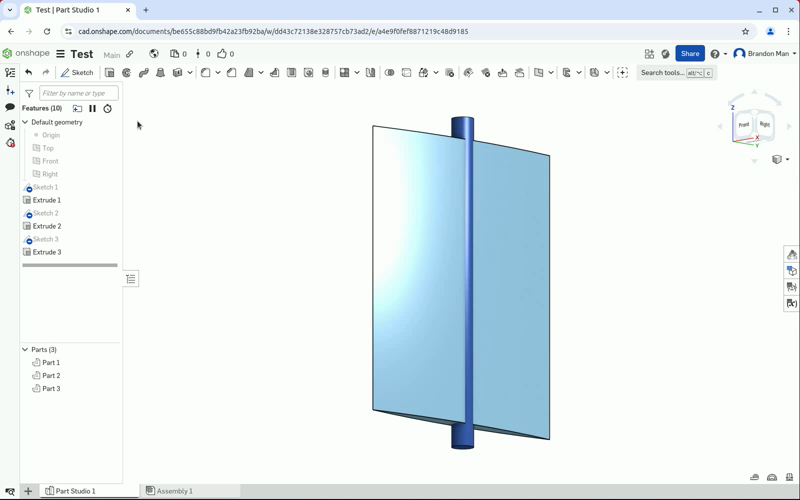
key(left, 3)
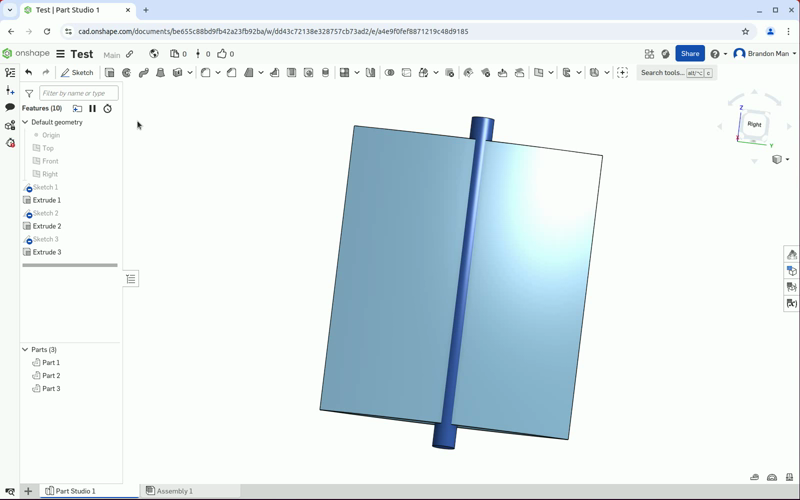
key(right, 3)
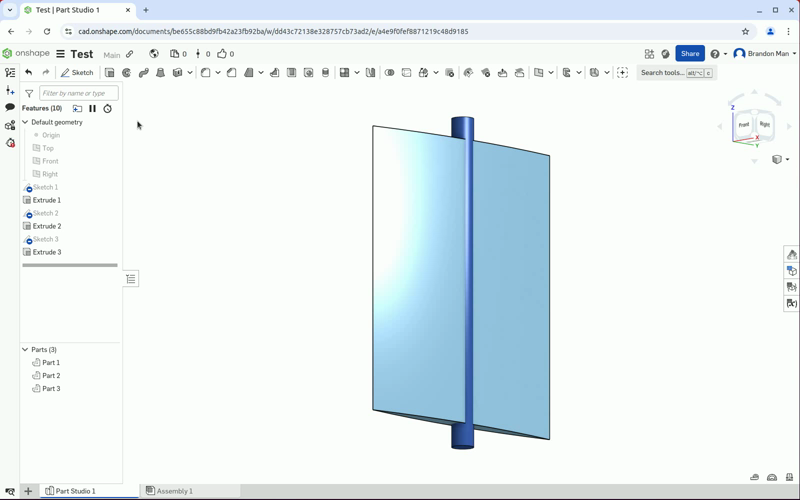
key(down, 3)
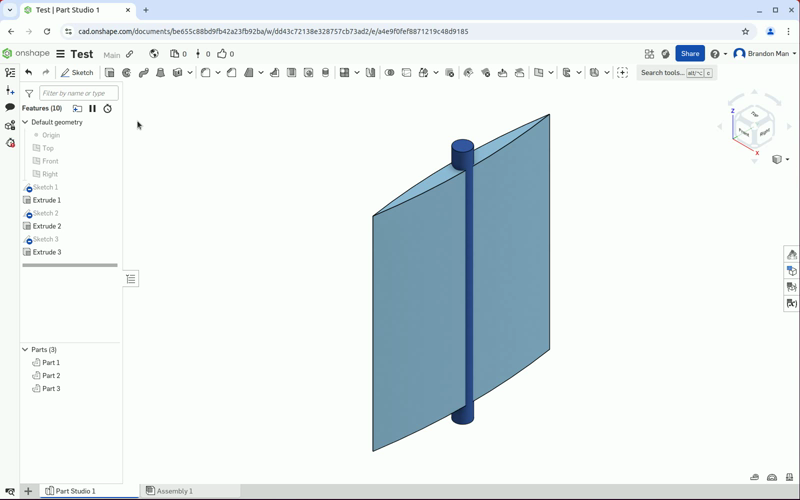
mouse_move(73, 189)
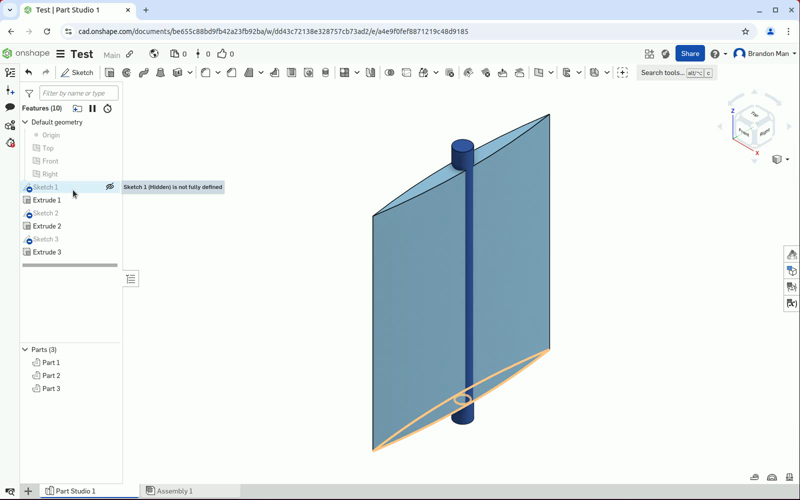
click(73, 189)